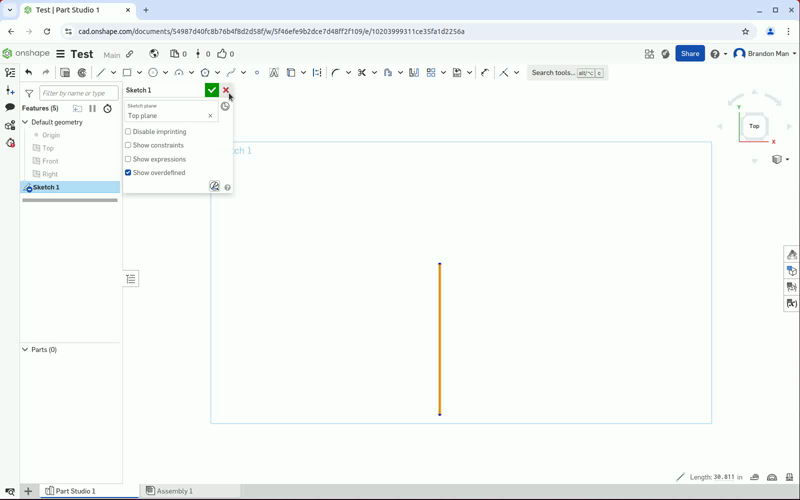
key(shift+h)
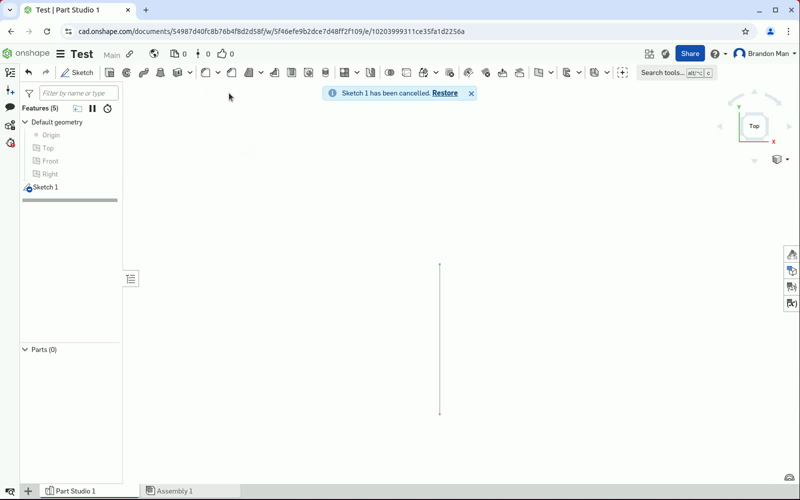
key(shift+s)
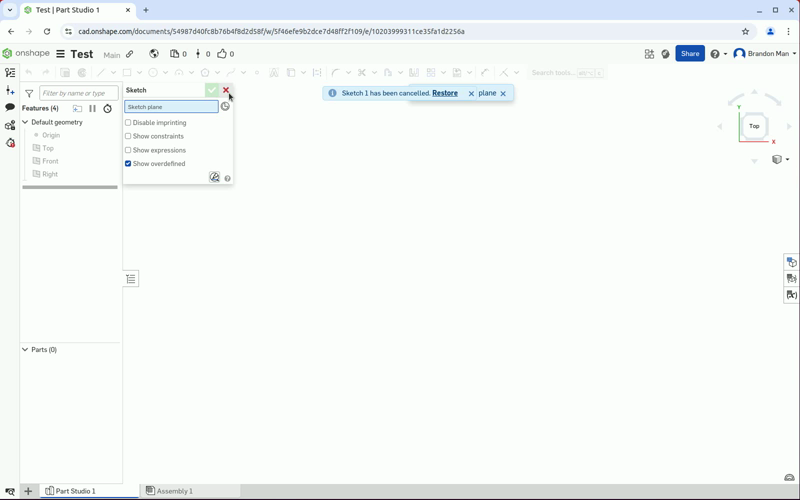
mouse_move(73, 150)
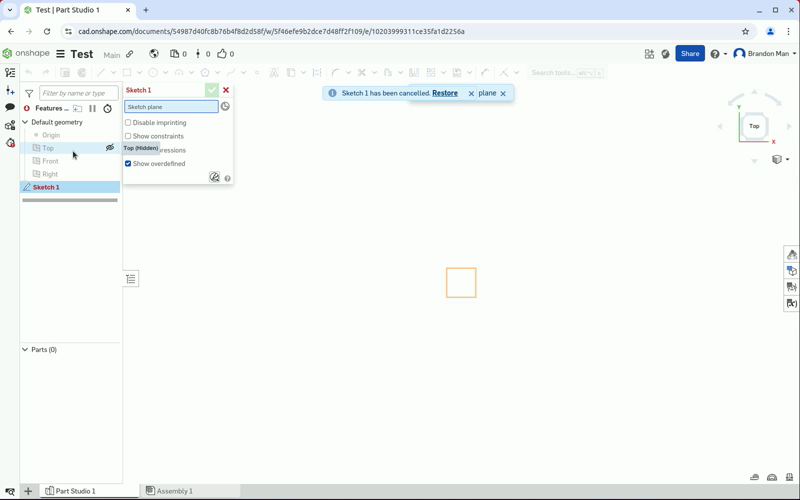
click(73, 150)
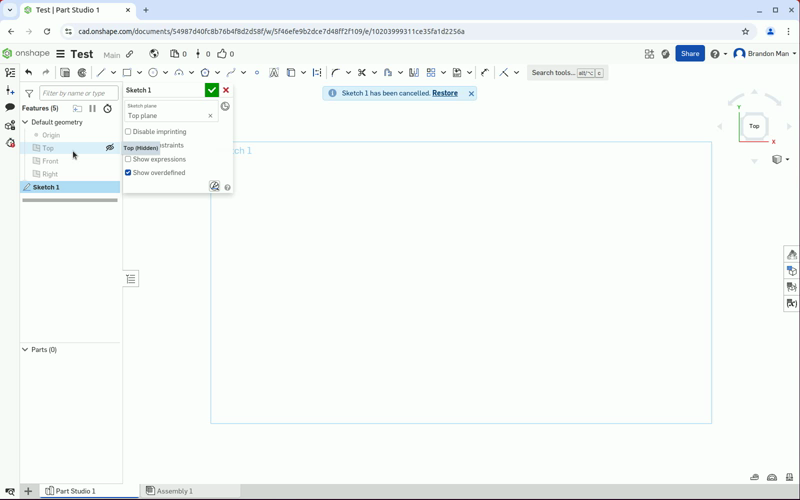
mouse_move(73, 352)
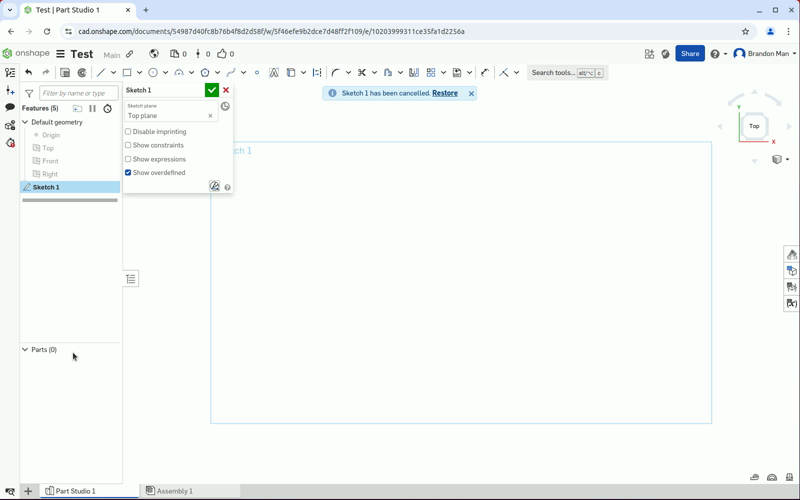
key(y)
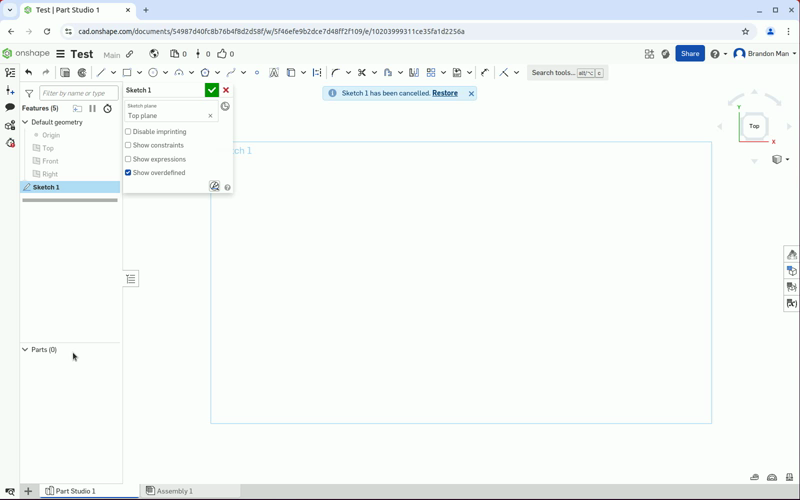
key(l)
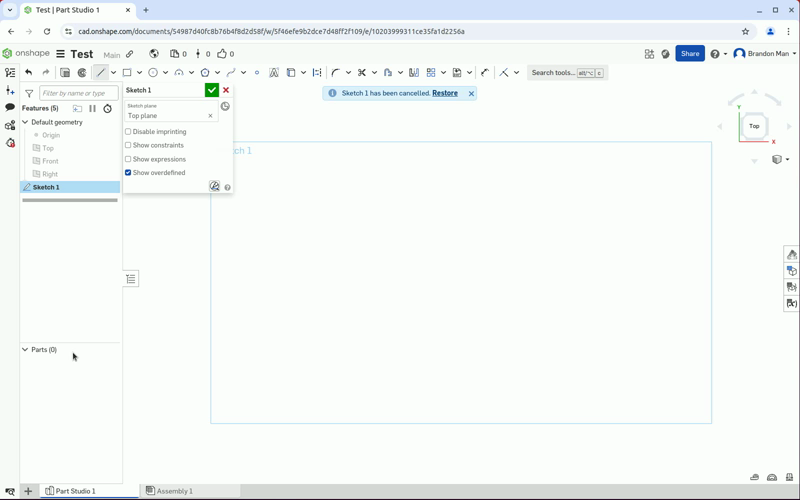
key_down(shift)
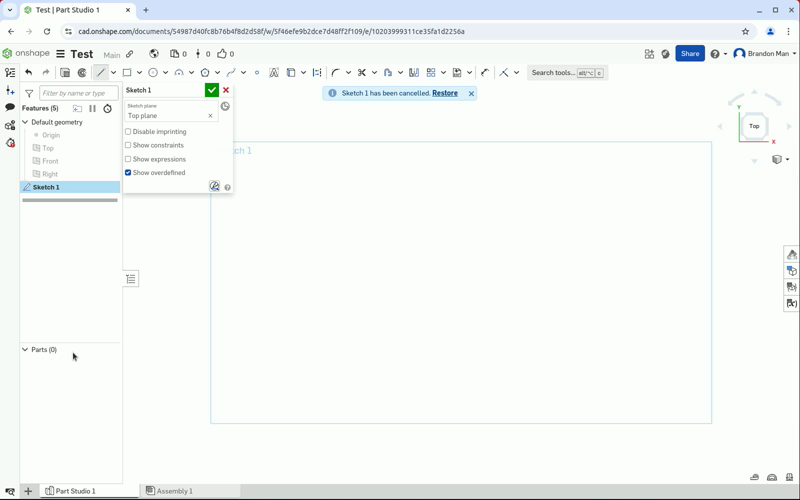
mouse_move(395, 315)
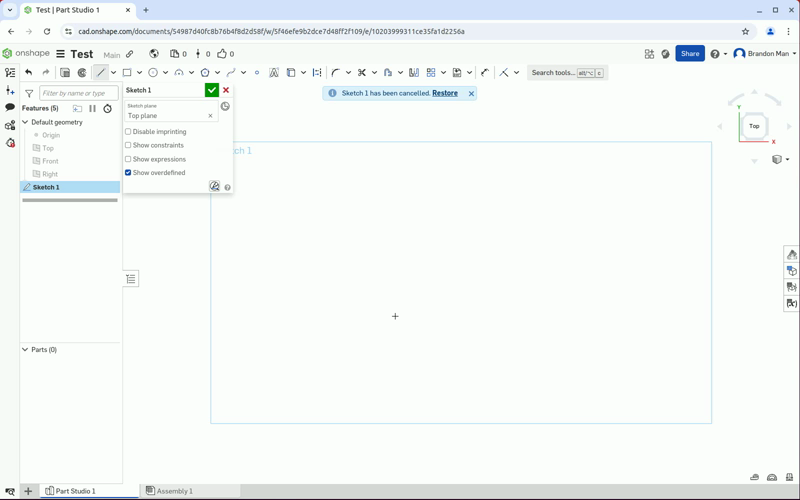
click(395, 315)
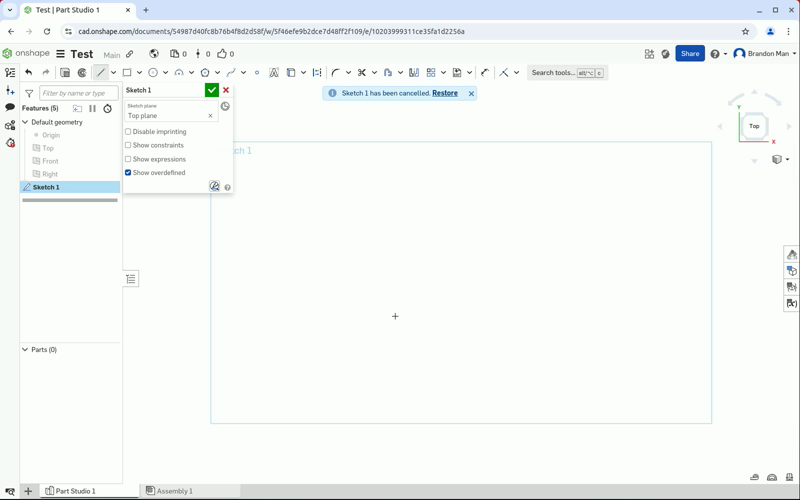
key_up(shift)
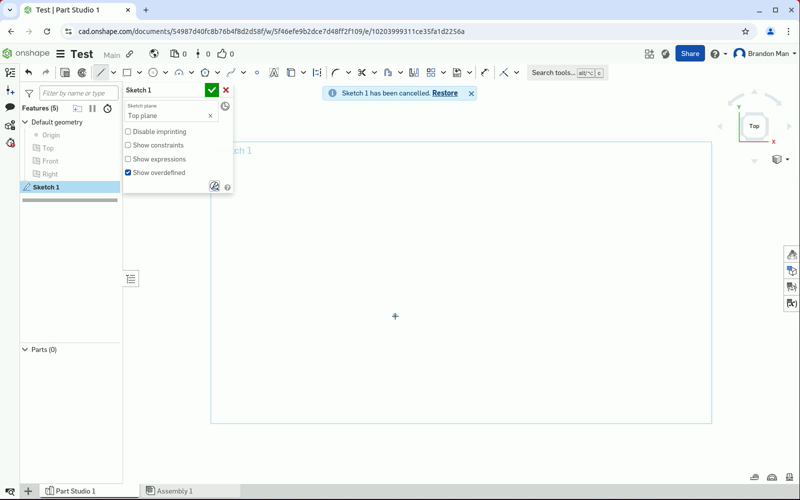
key_down(shift)
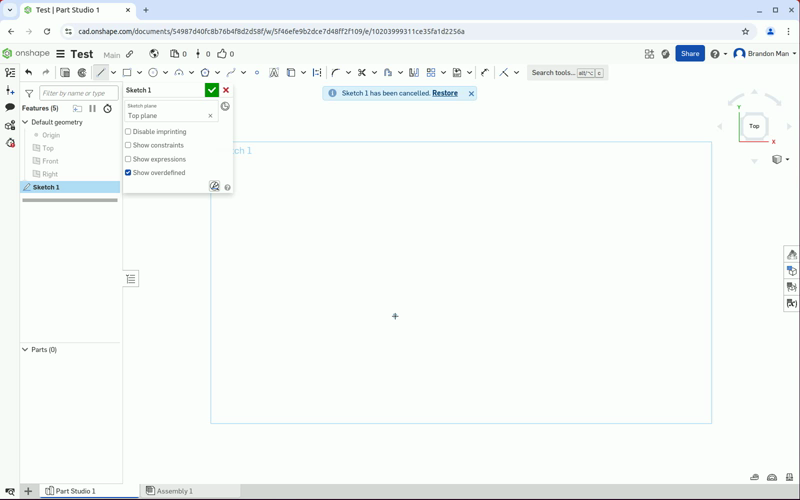
mouse_move(525, 315)
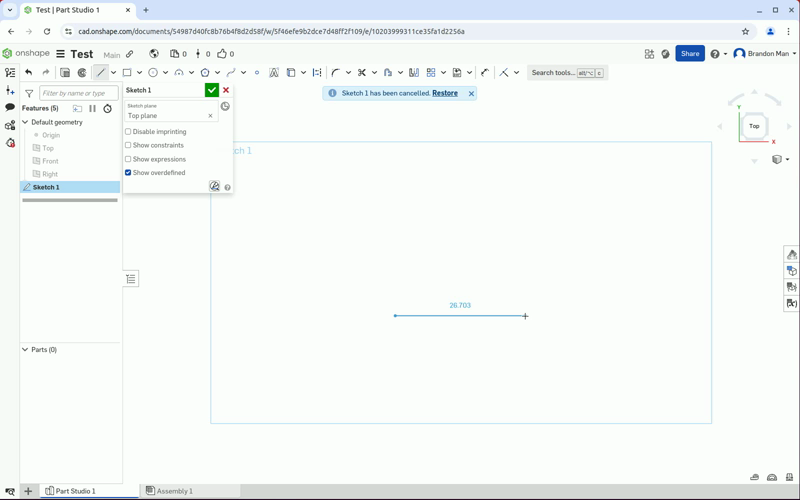
click(525, 315)
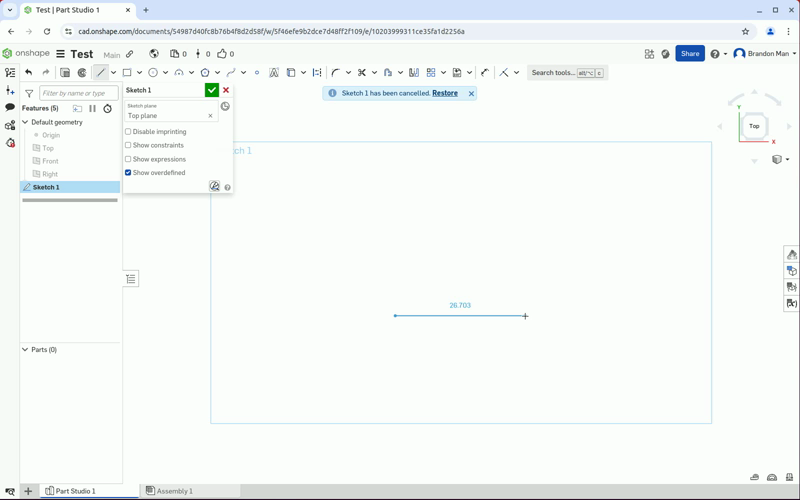
key_up(shift)
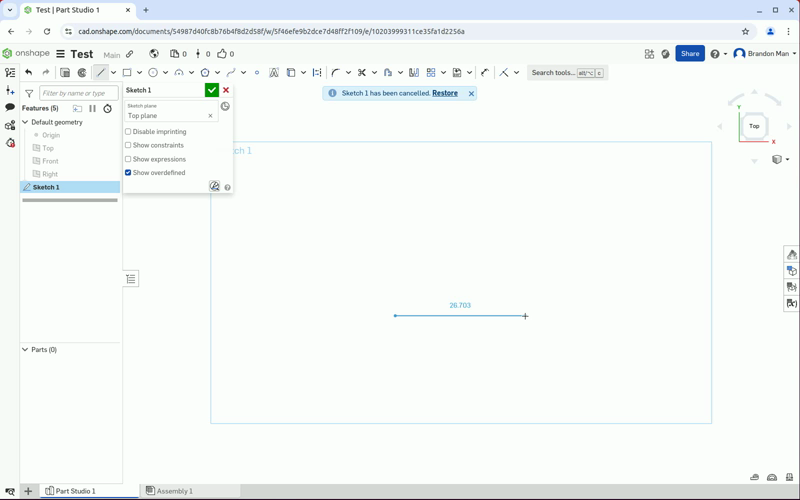
key_down(shift)
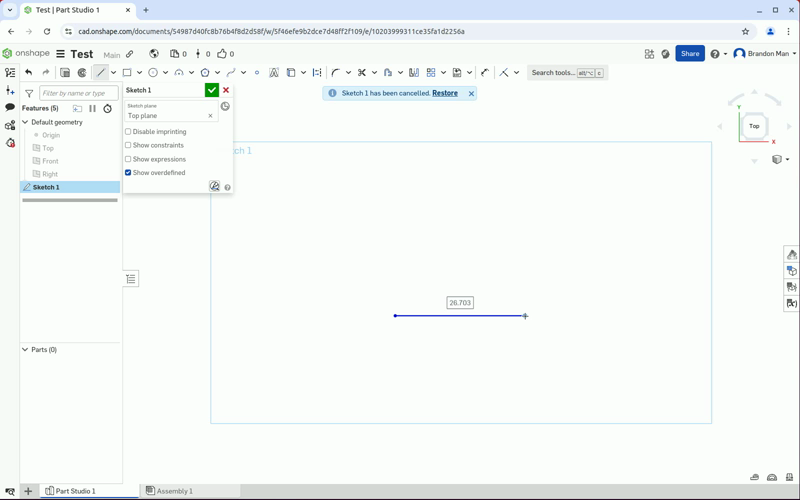
mouse_move(525, 250)
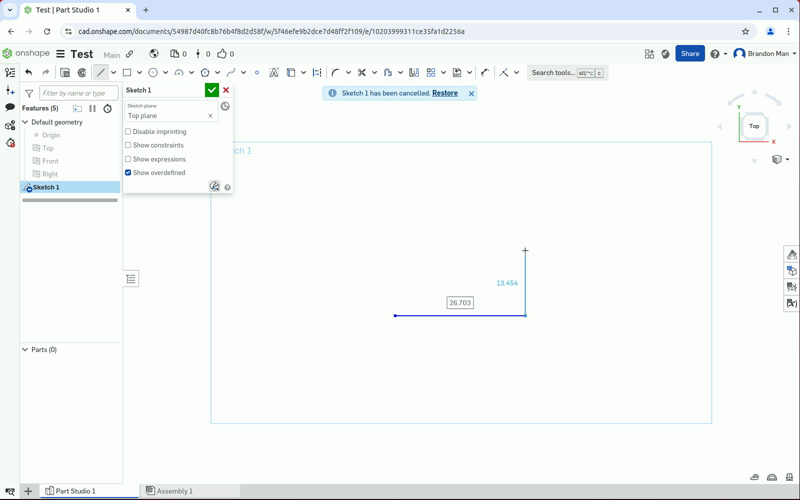
click(525, 250)
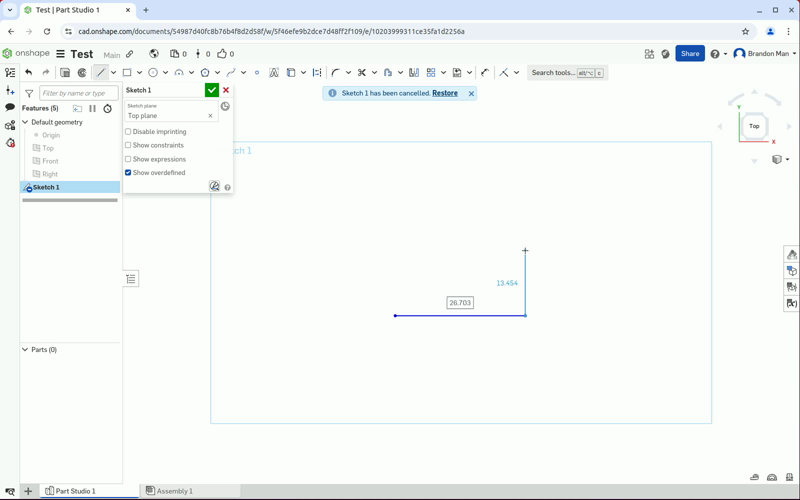
key_up(shift)
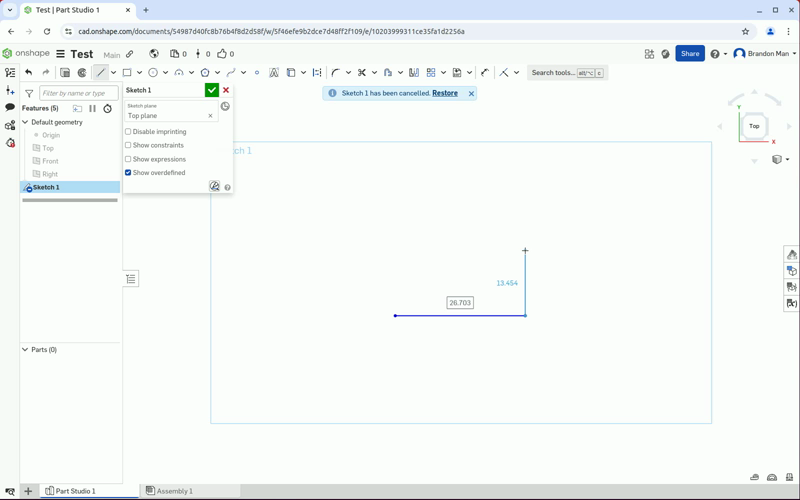
key_down(shift)
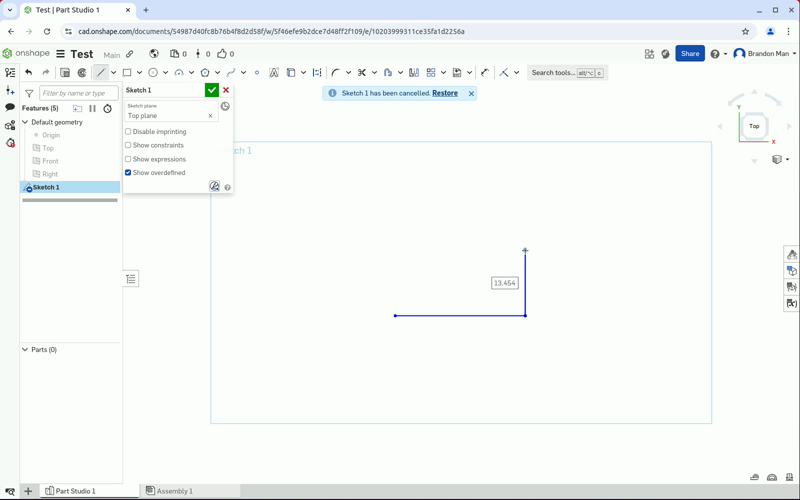
mouse_move(395, 250)
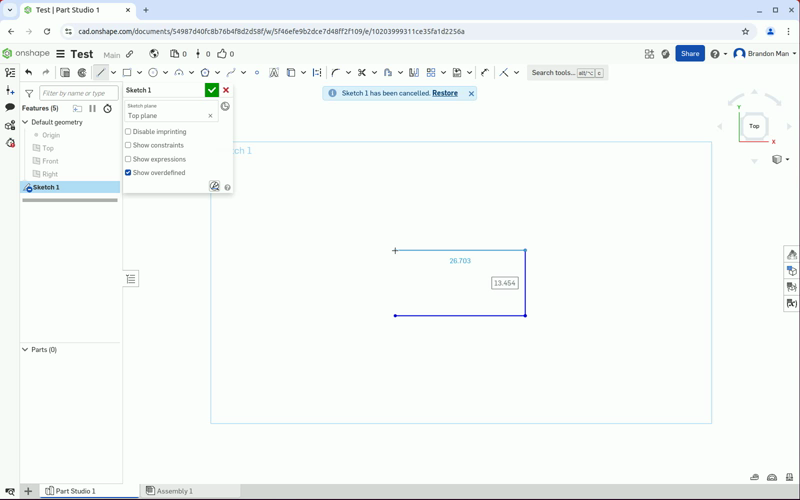
click(395, 250)
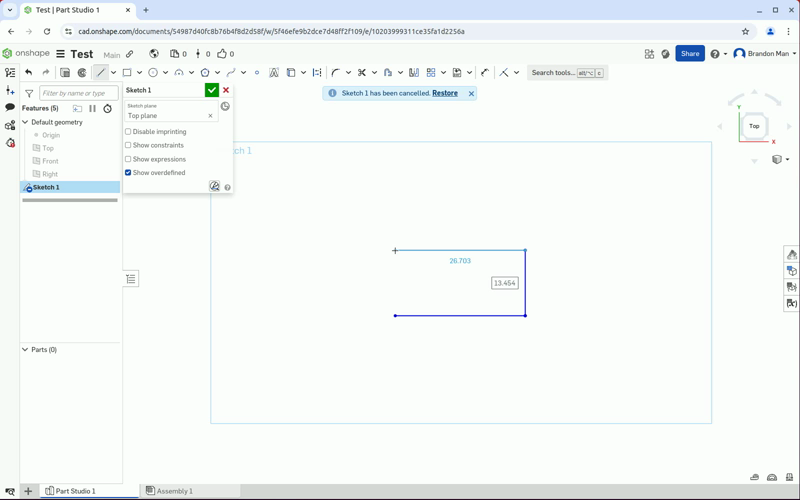
key_up(shift)
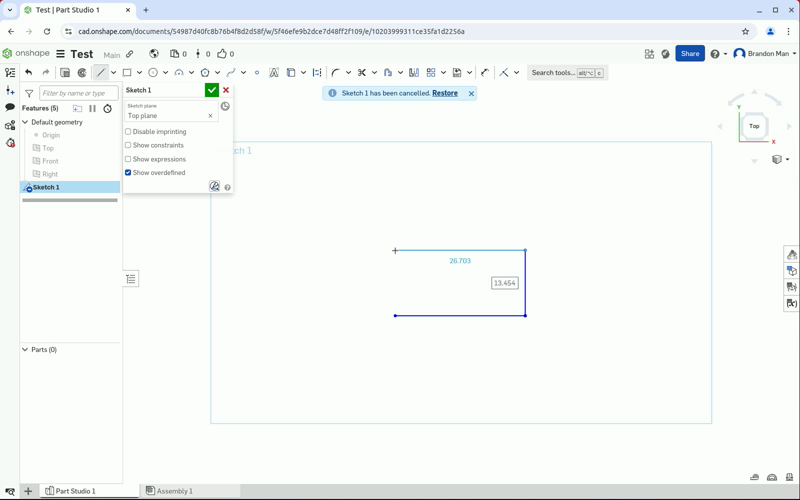
key_down(shift)
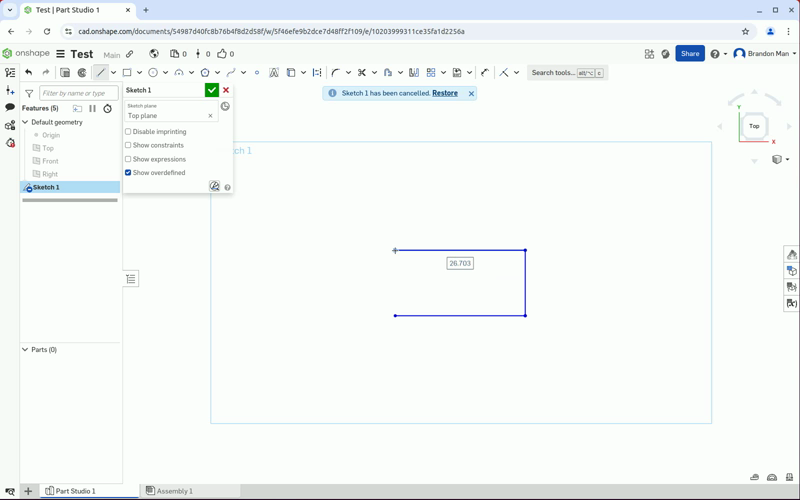
mouse_move(395, 315)
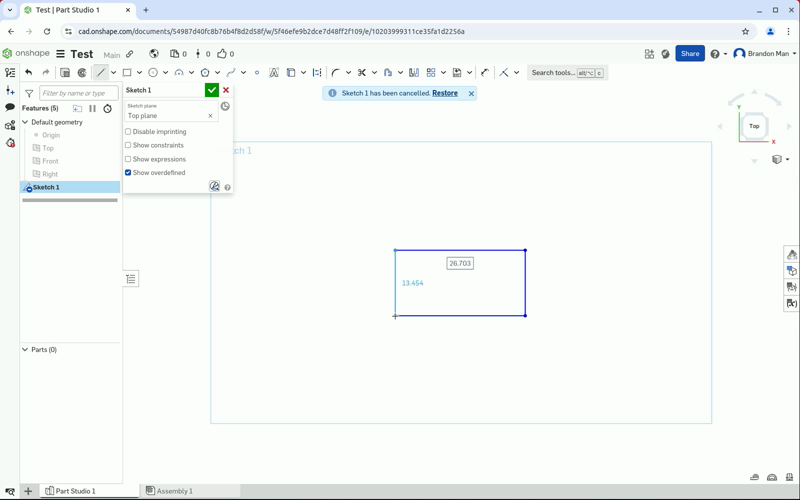
key_up(shift)
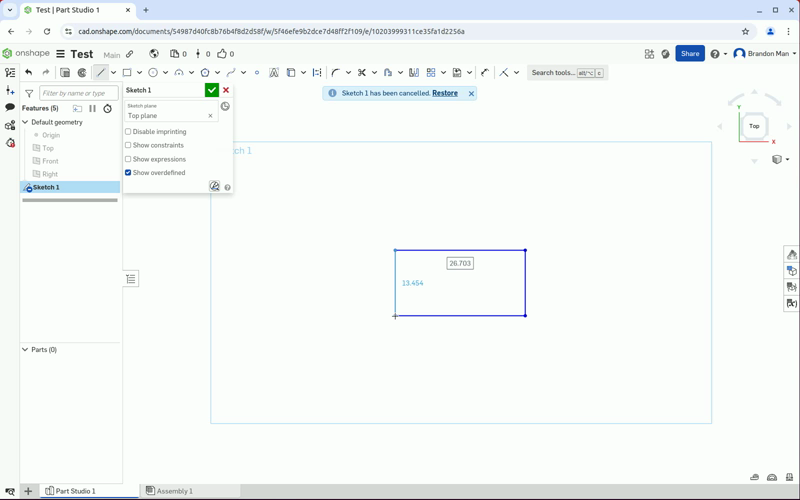
click(395, 315)
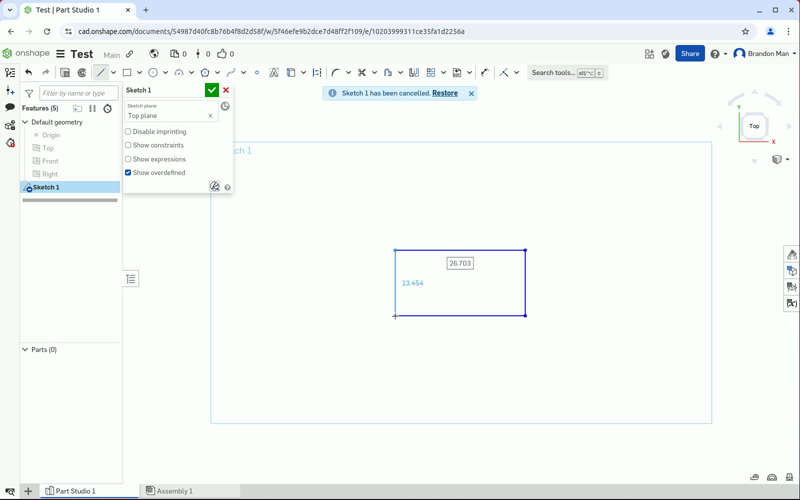
key(esc)
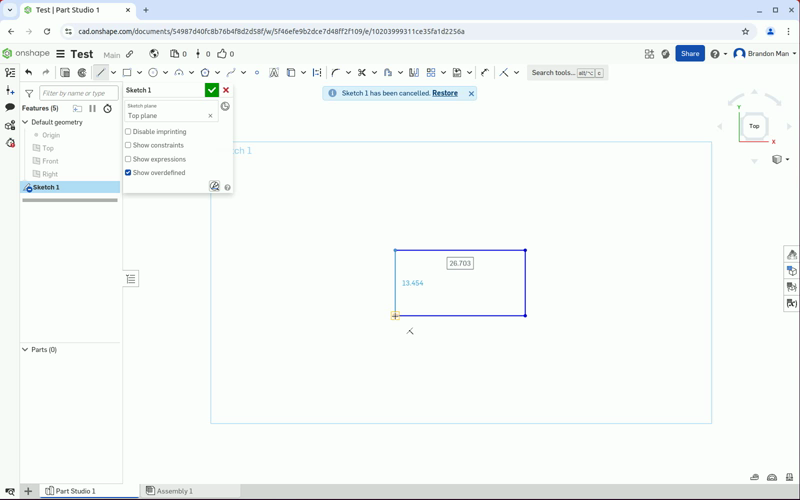
key(c)
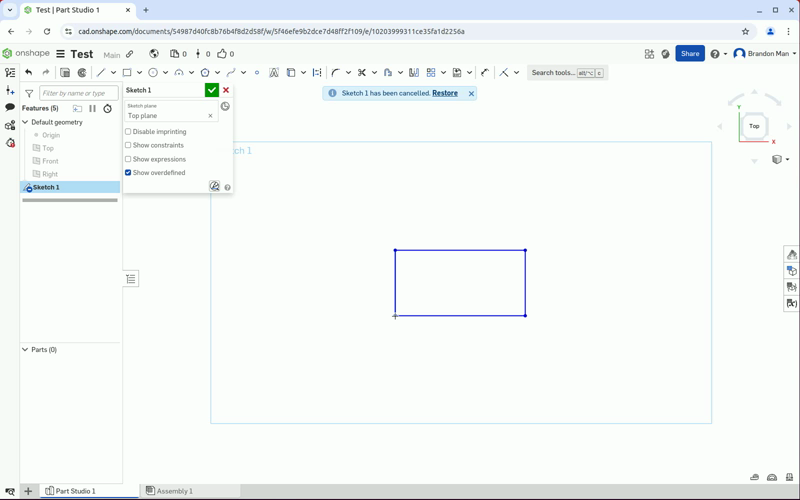
key_down(shift)
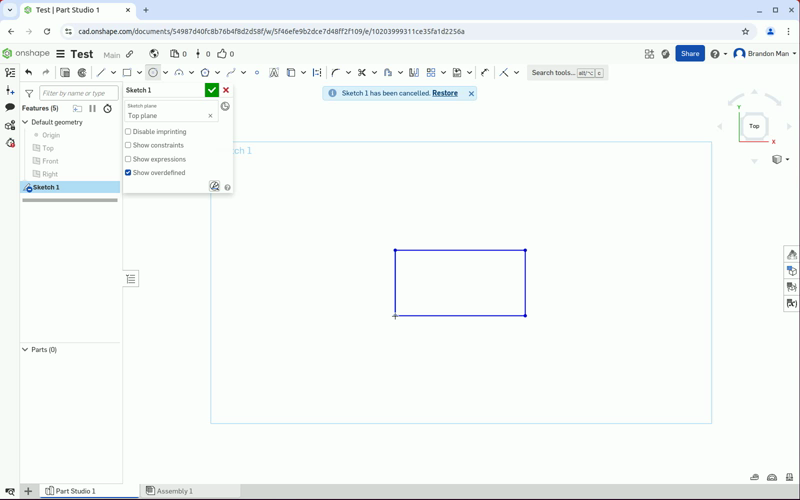
mouse_move(458, 282)
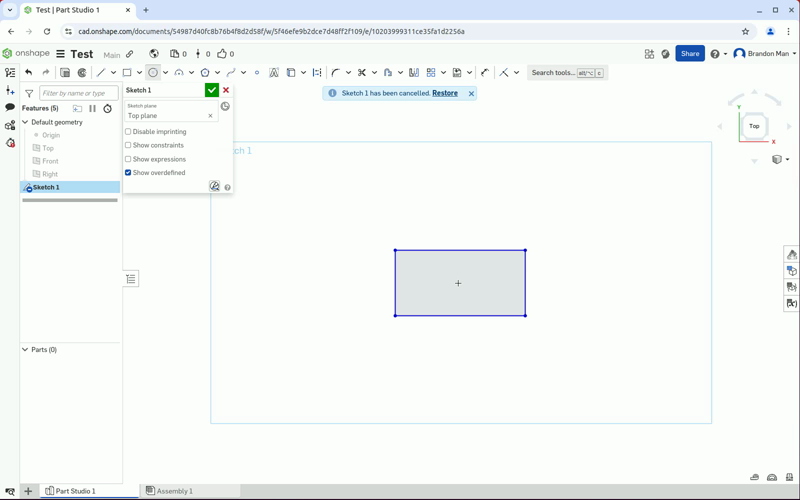
click(458, 282)
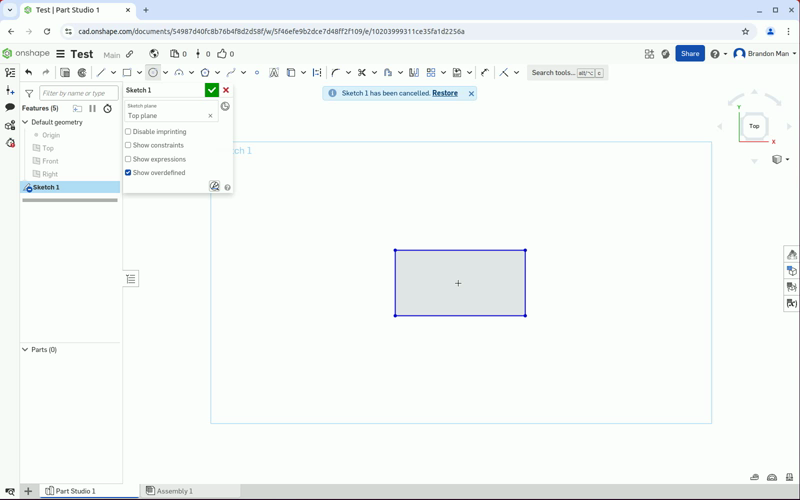
key_up(shift)
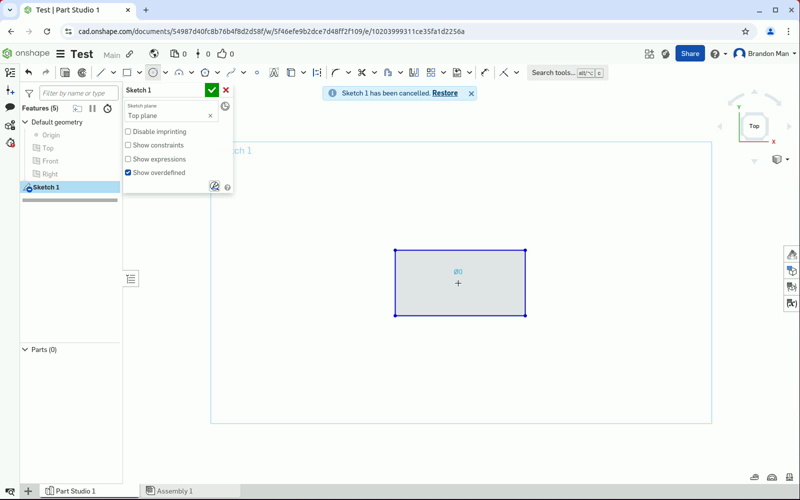
mouse_move(459, 282)
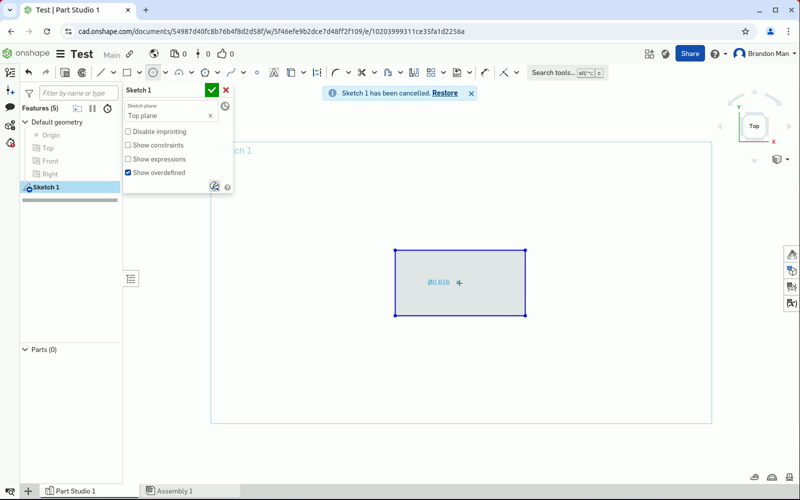
scroll(6)
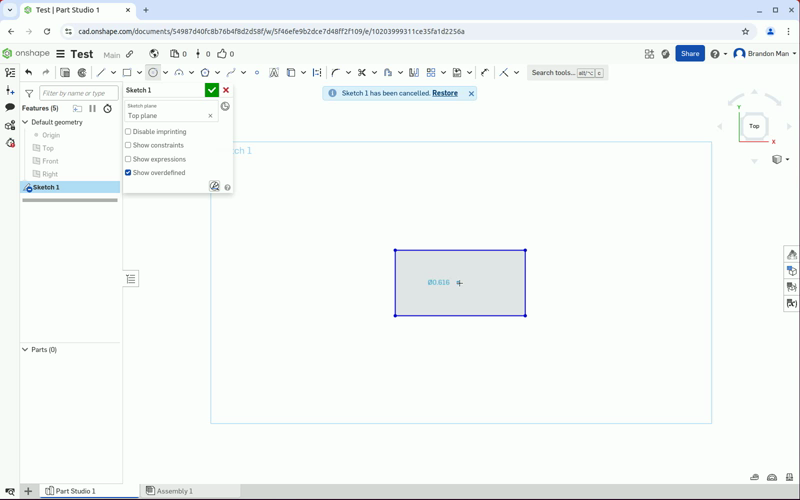
scroll(6)
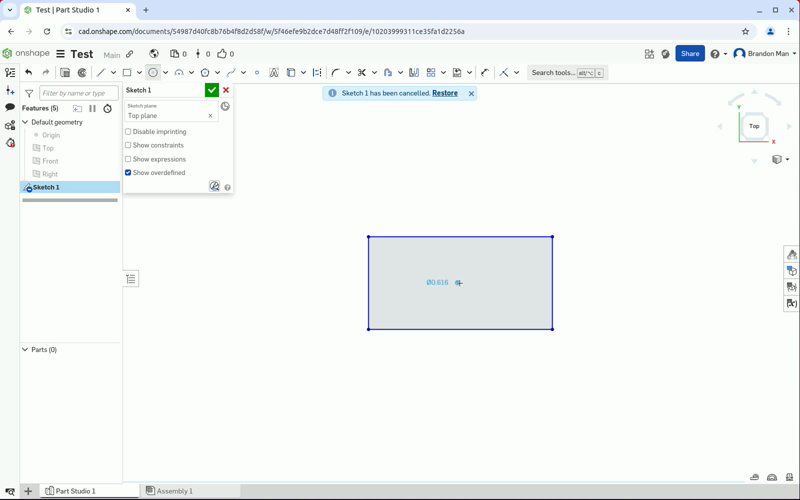
scroll(6)
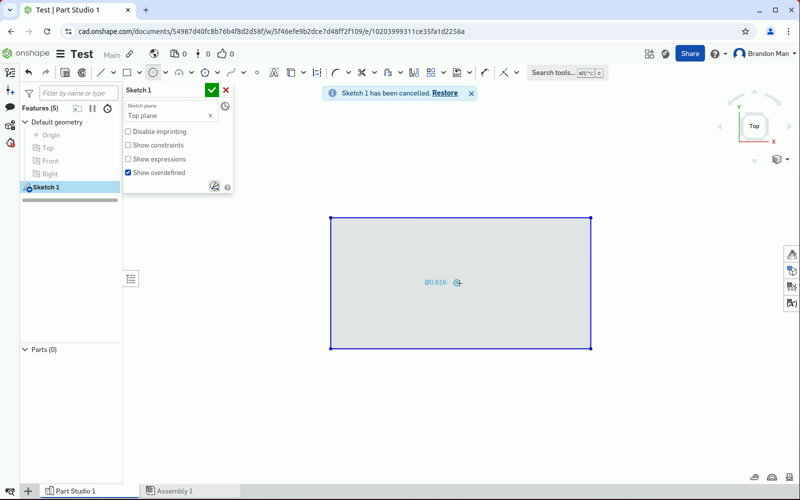
scroll(6)
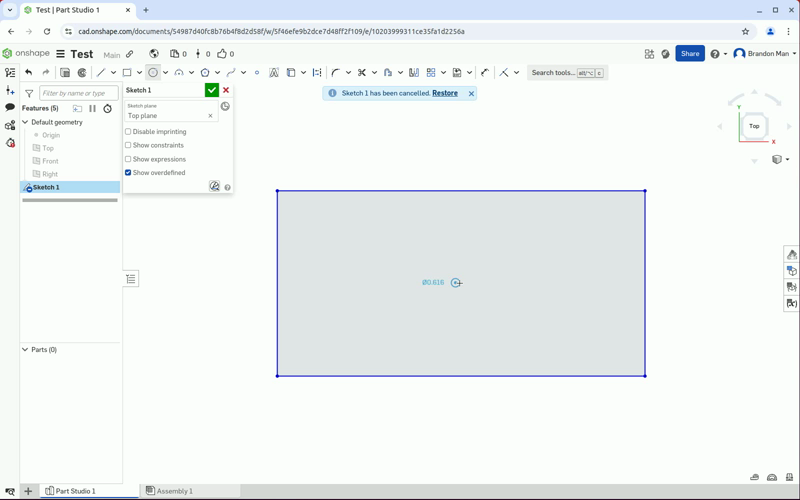
scroll(6)
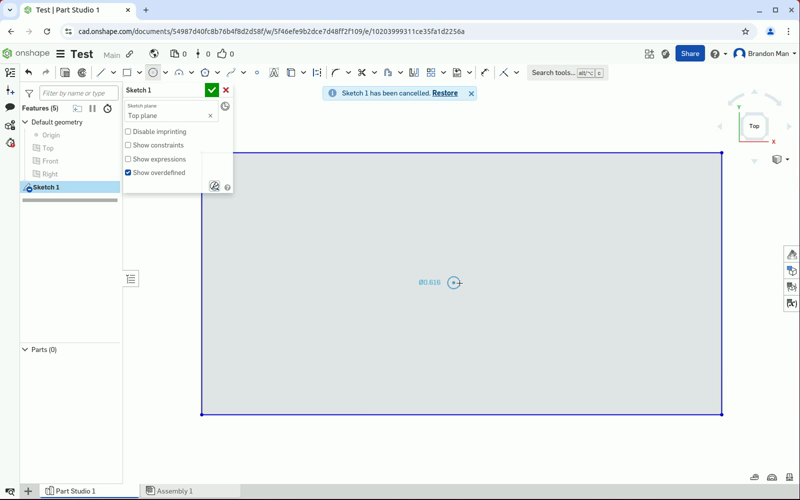
scroll(6)
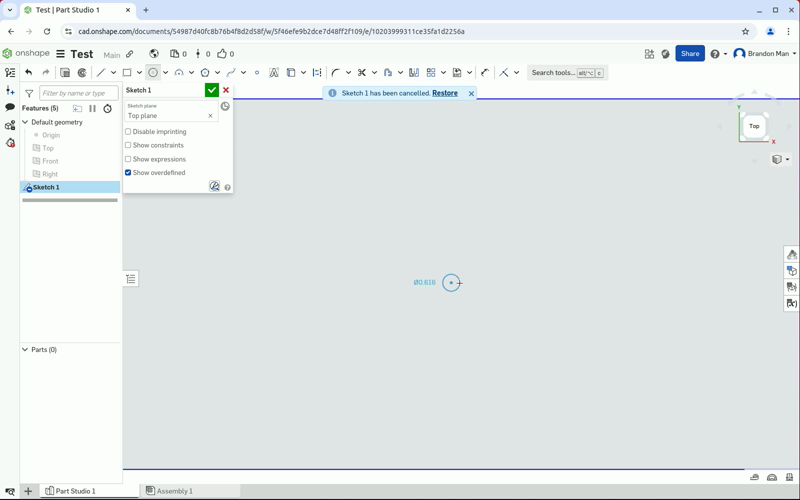
scroll(6)
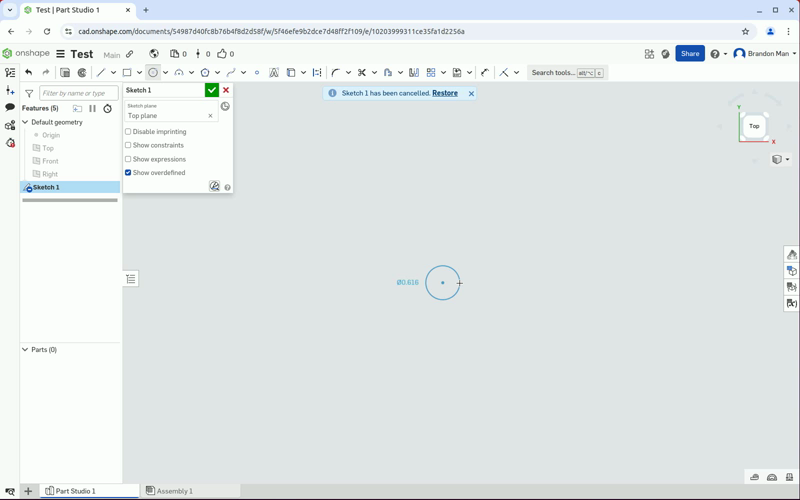
click(459, 282)
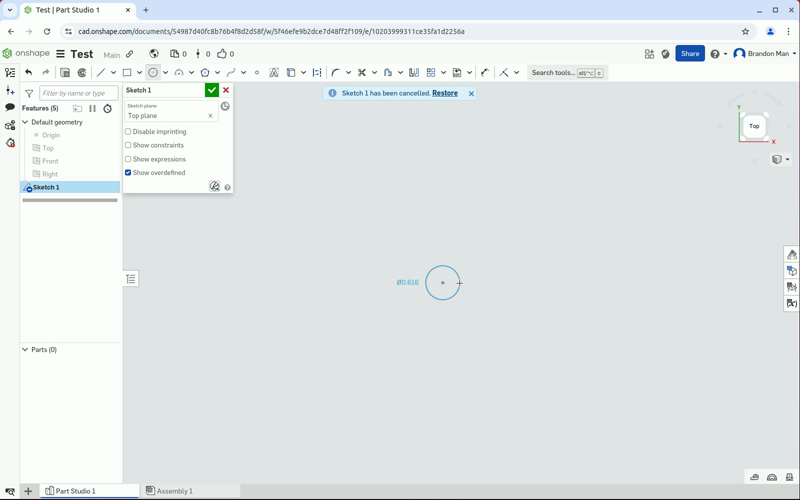
scroll(-6)
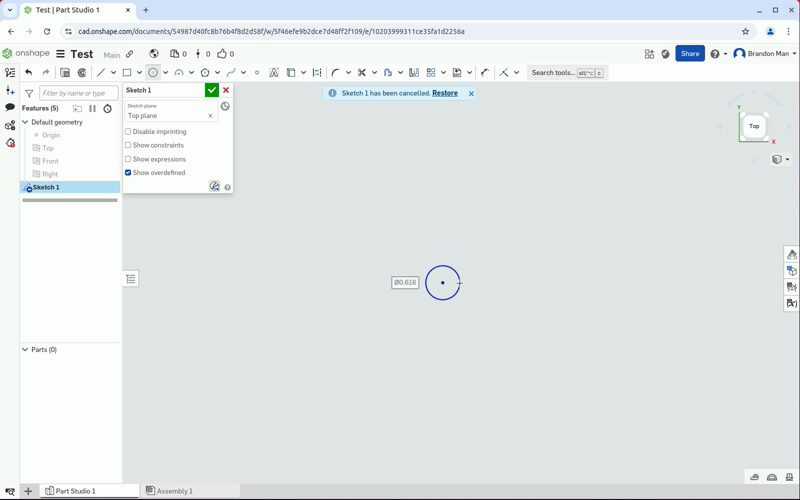
scroll(-6)
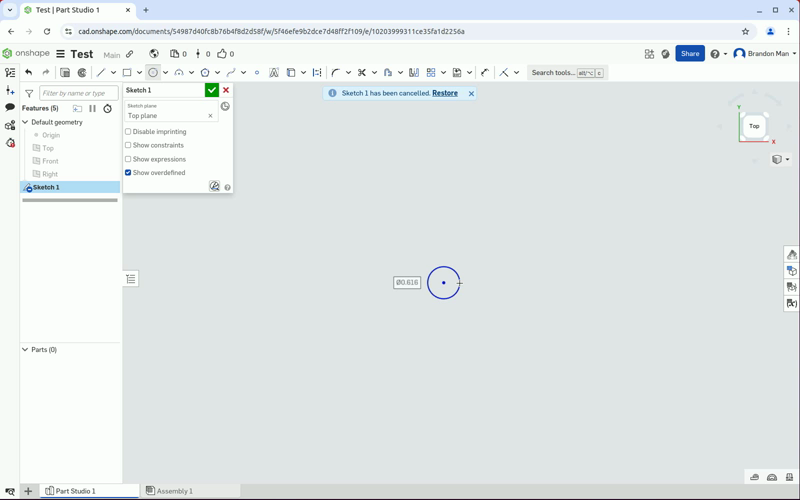
scroll(-6)
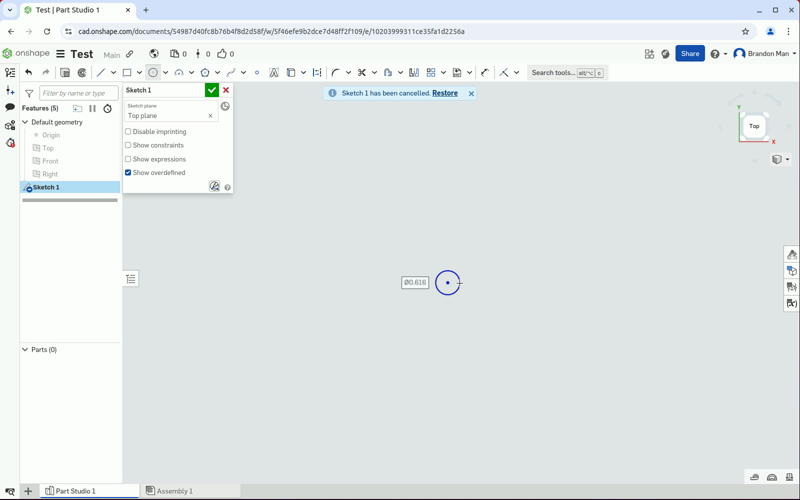
scroll(-6)
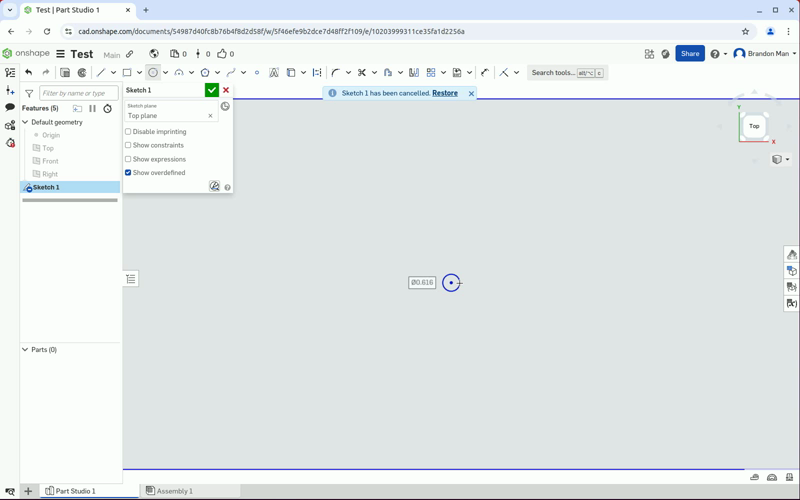
scroll(-6)
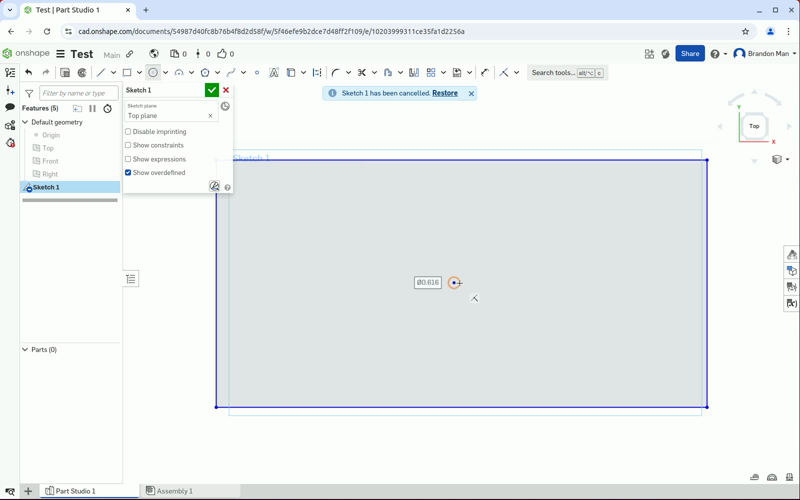
scroll(-6)
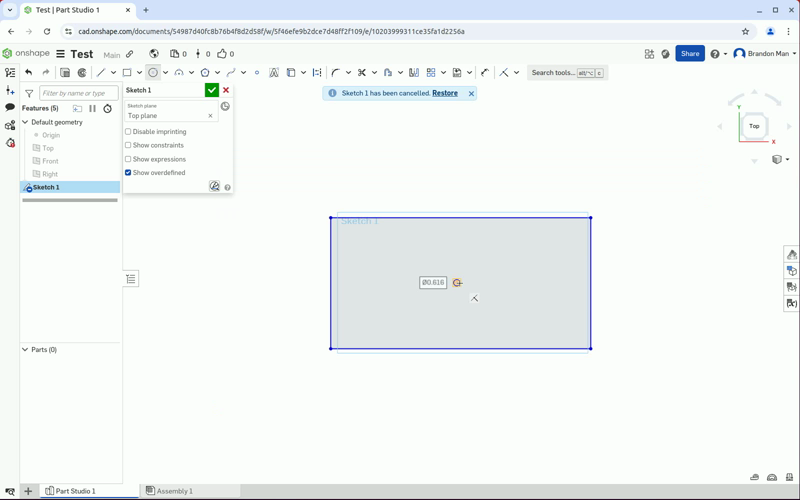
scroll(-6)
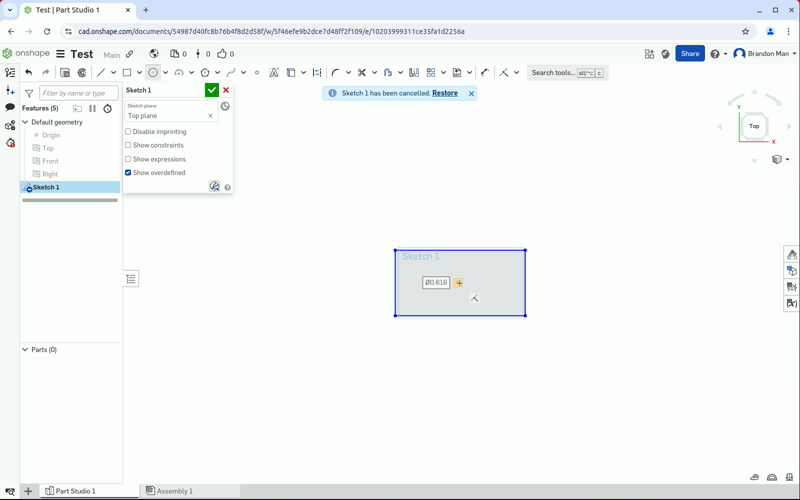
key(esc)
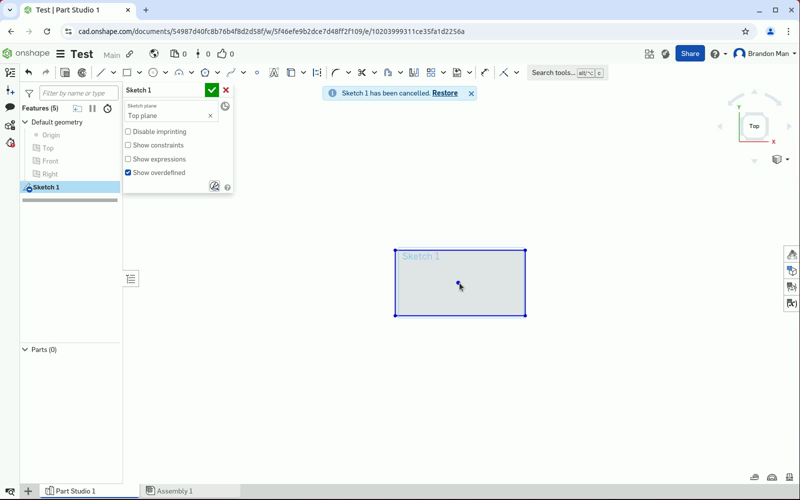
key(c)
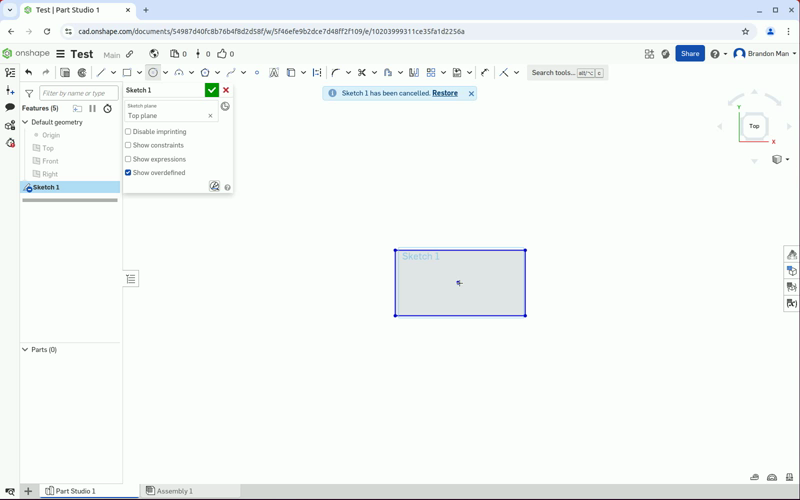
key_down(shift)
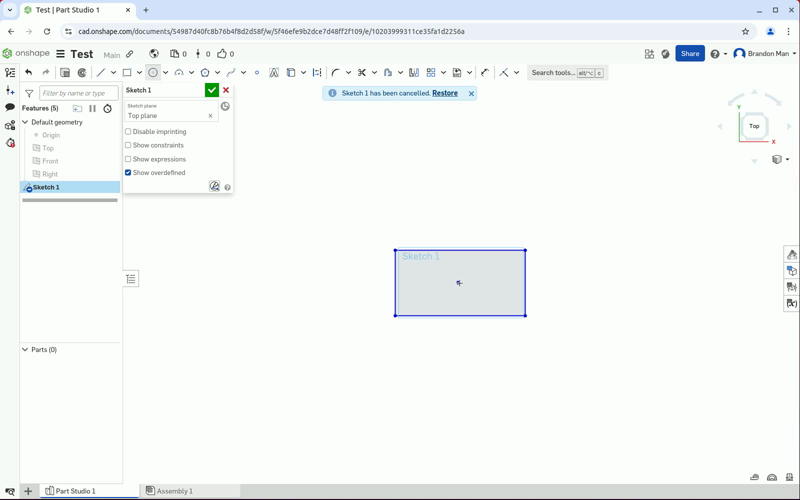
mouse_move(461, 282)
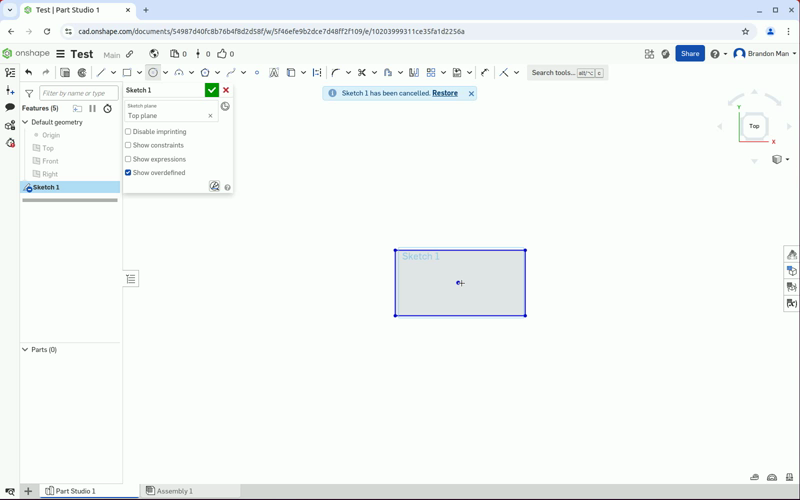
scroll(6)
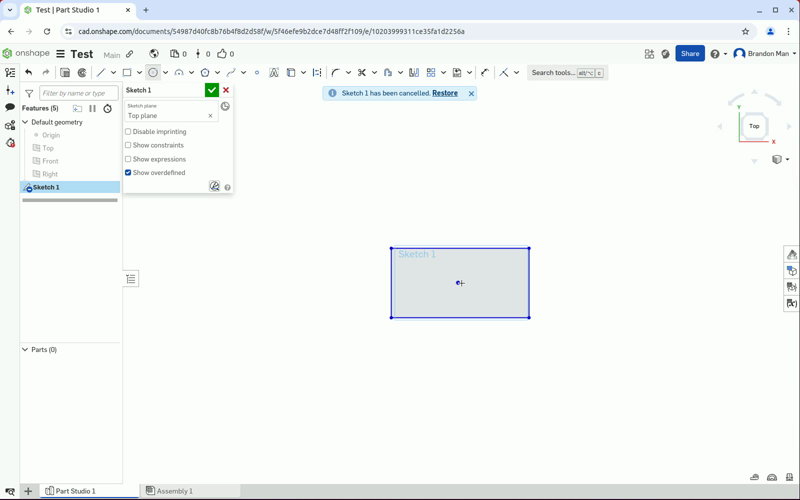
scroll(6)
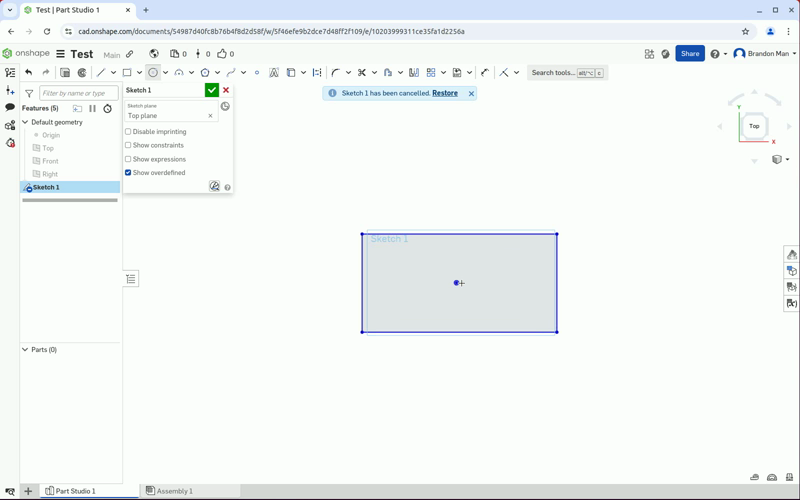
scroll(6)
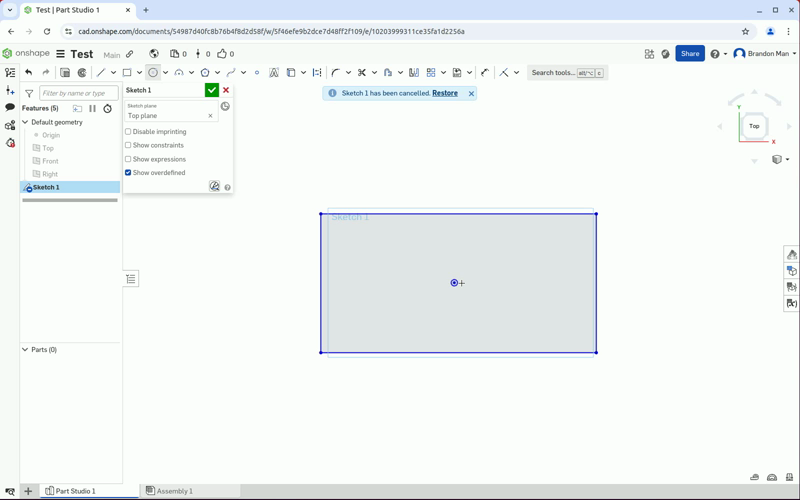
scroll(6)
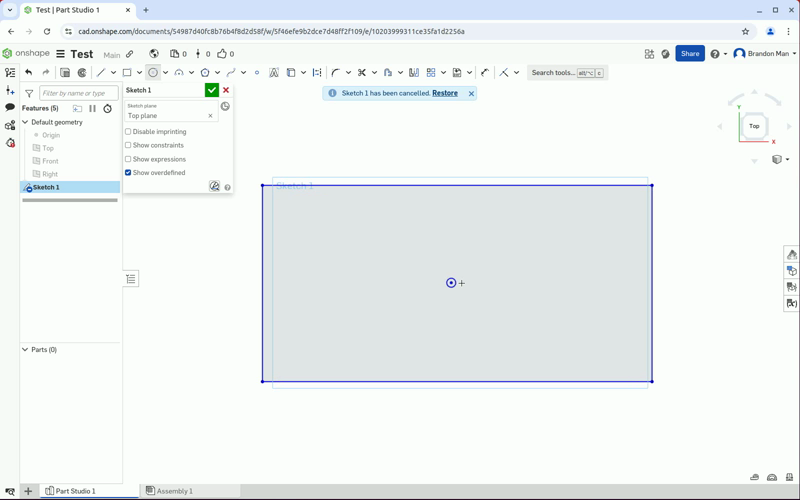
scroll(6)
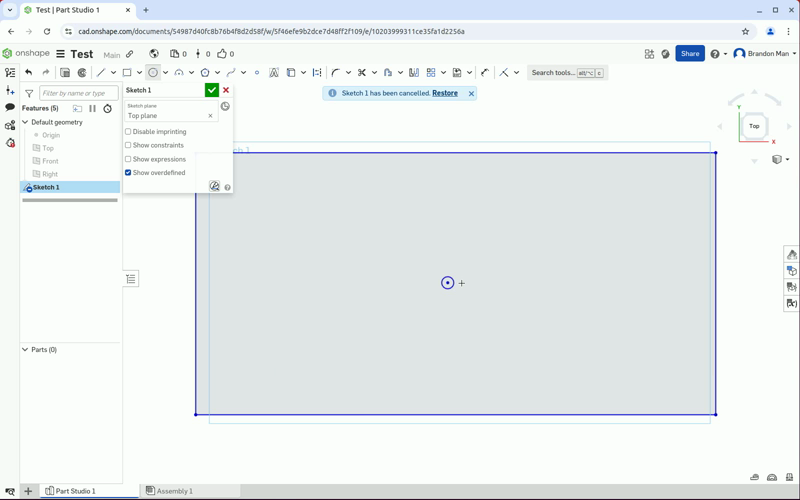
scroll(6)
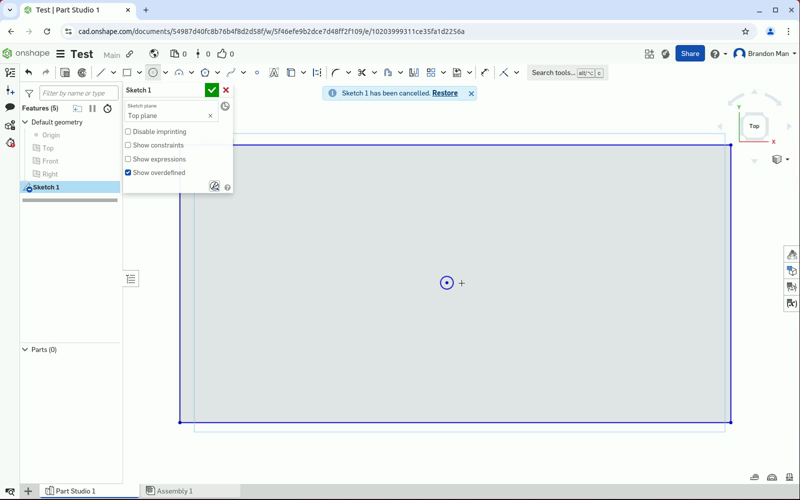
scroll(6)
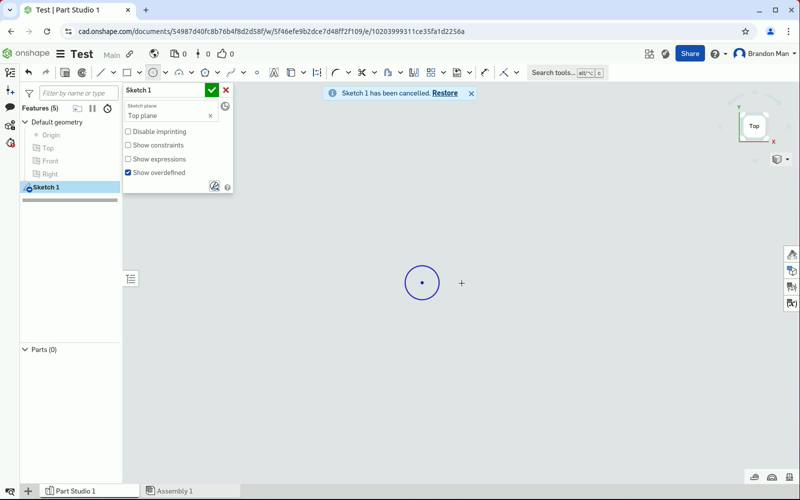
click(461, 282)
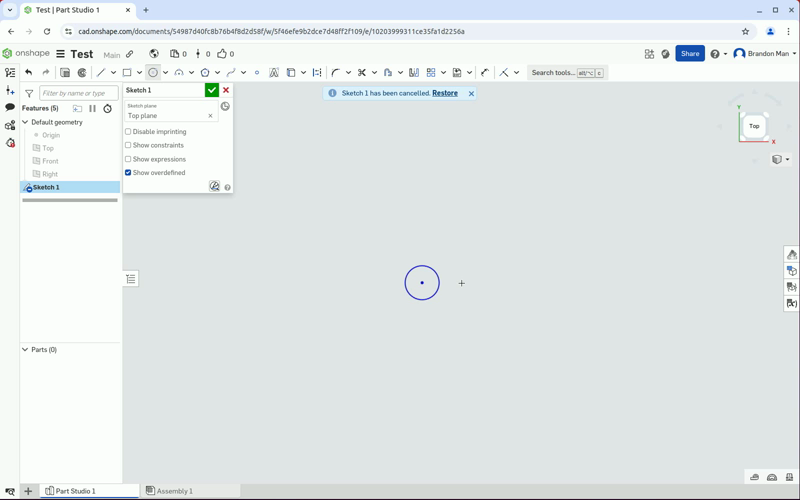
scroll(-6)
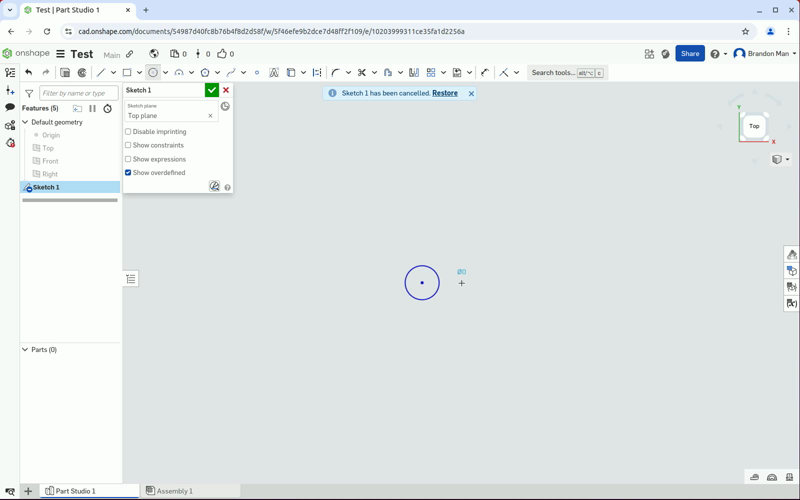
scroll(-6)
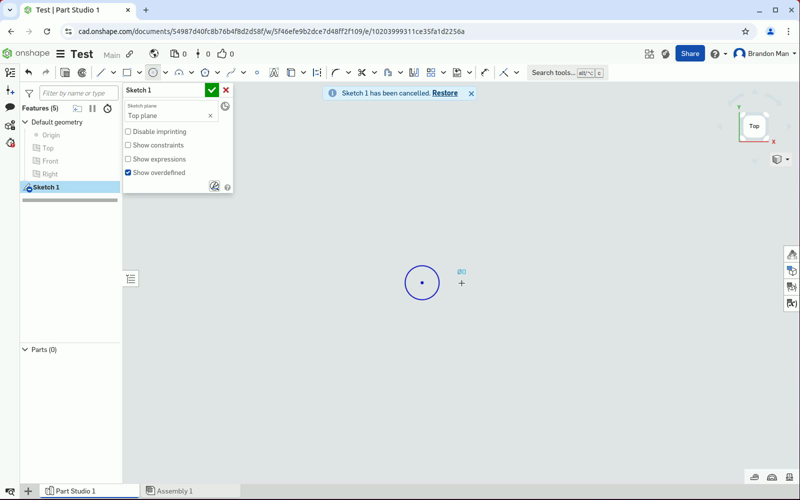
scroll(-6)
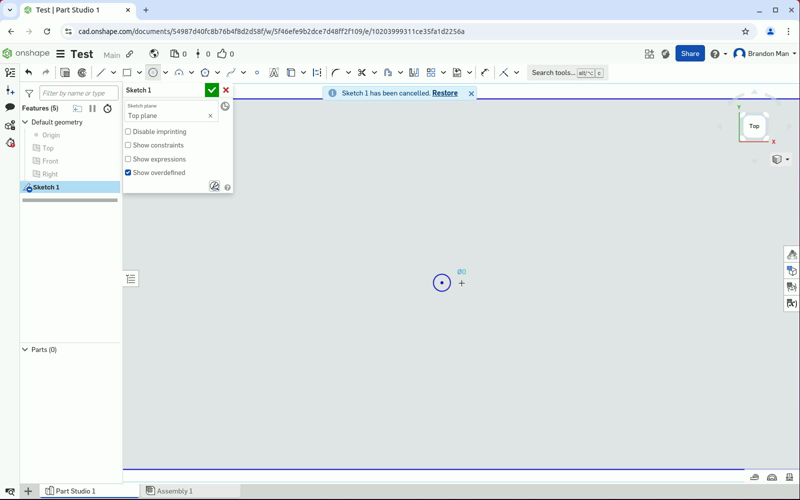
scroll(-6)
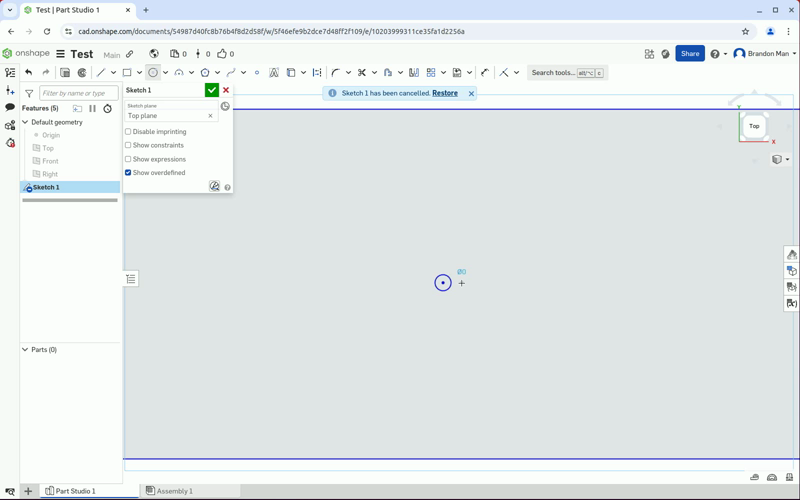
scroll(-6)
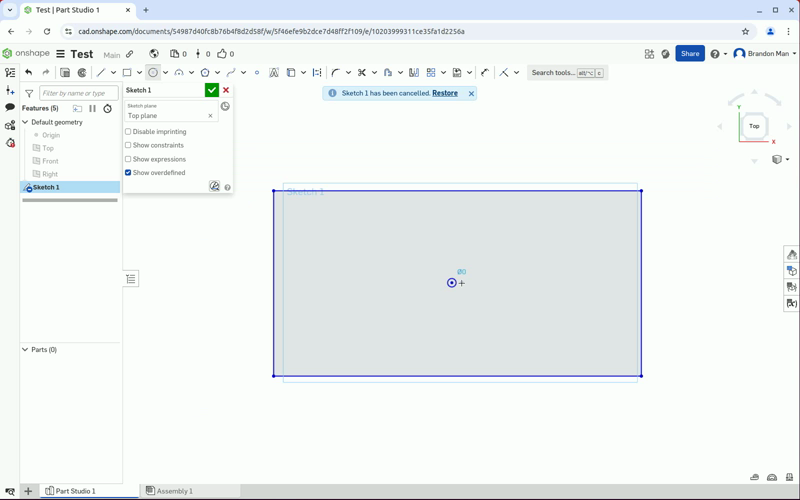
scroll(-6)
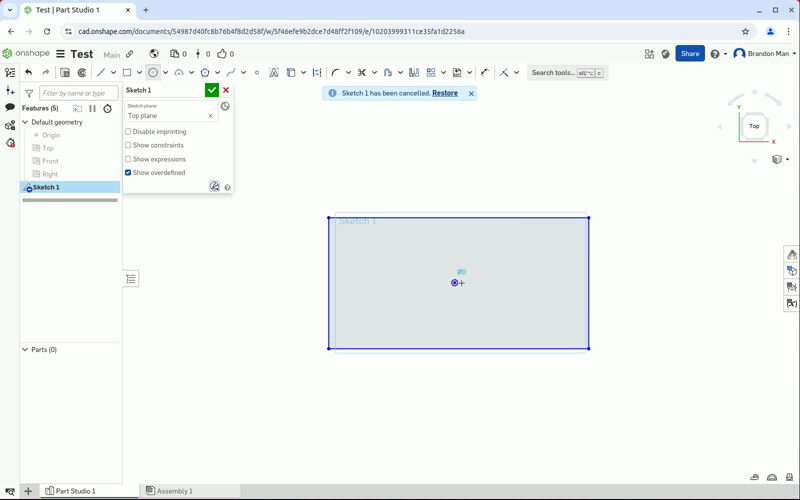
scroll(-6)
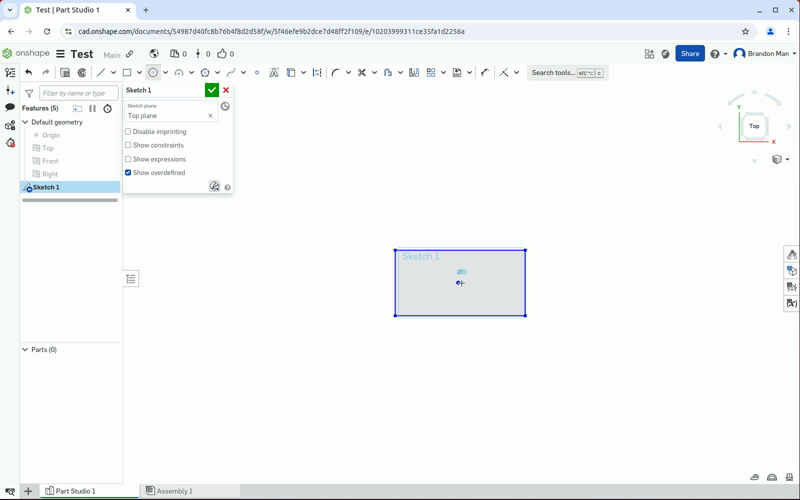
key_up(shift)
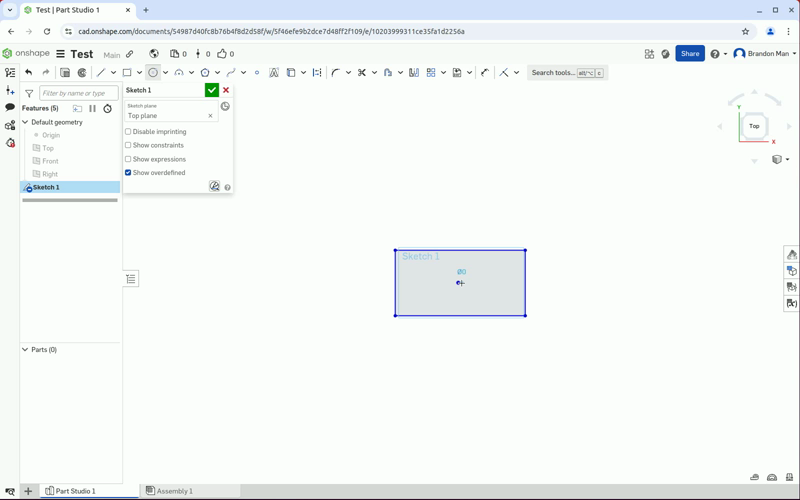
mouse_move(463, 282)
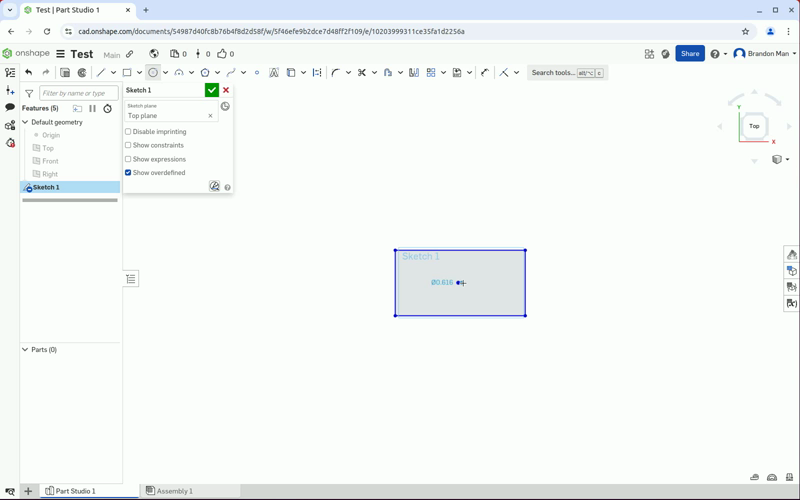
scroll(6)
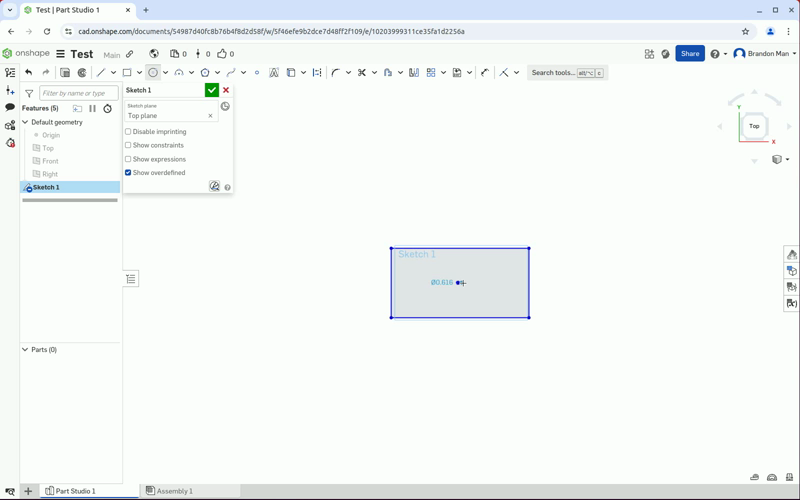
scroll(6)
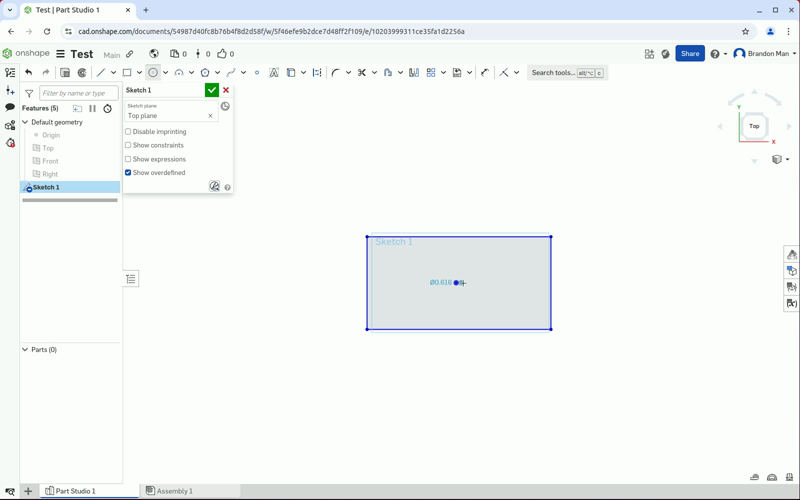
scroll(6)
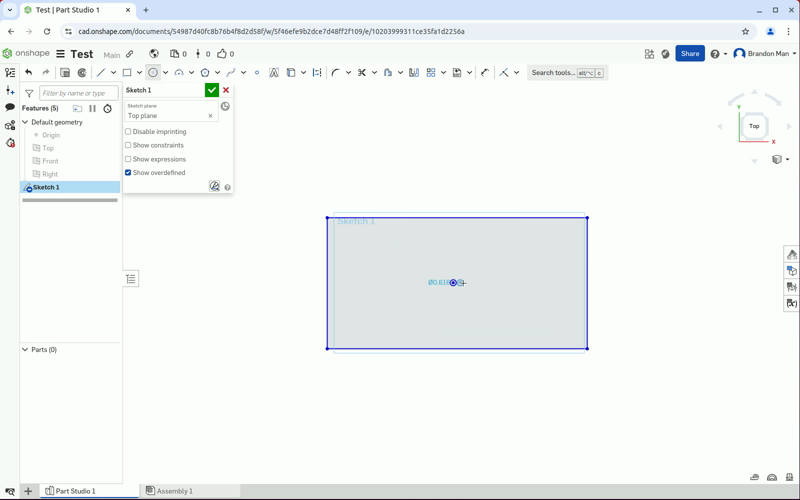
scroll(6)
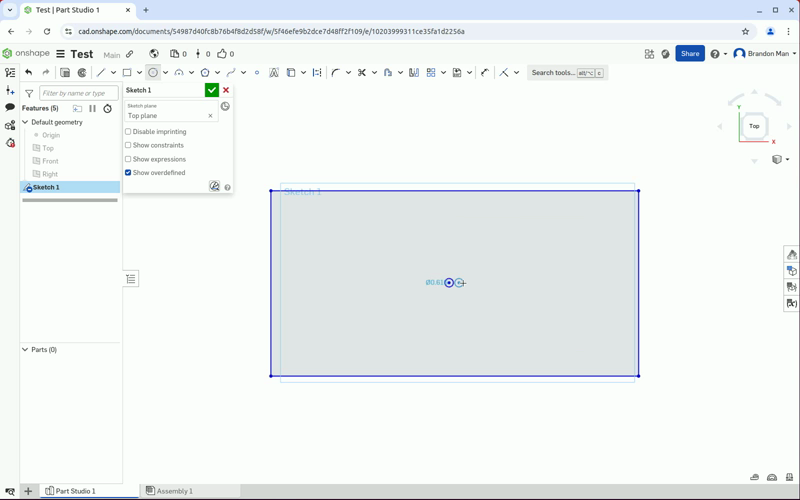
scroll(6)
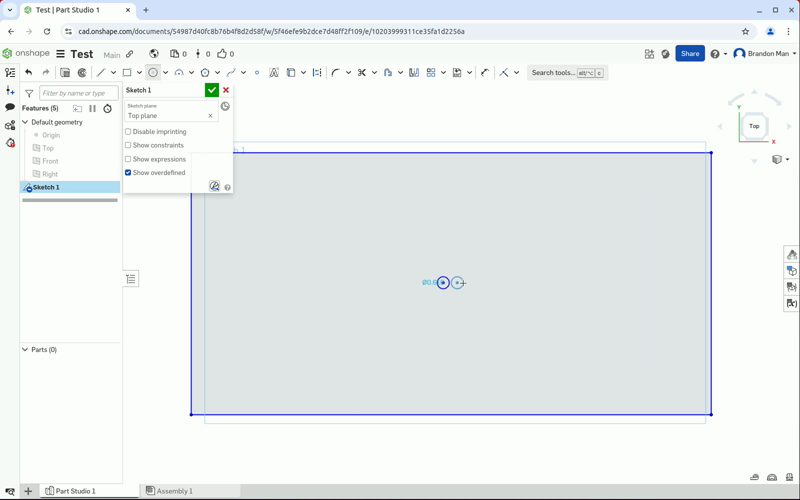
scroll(6)
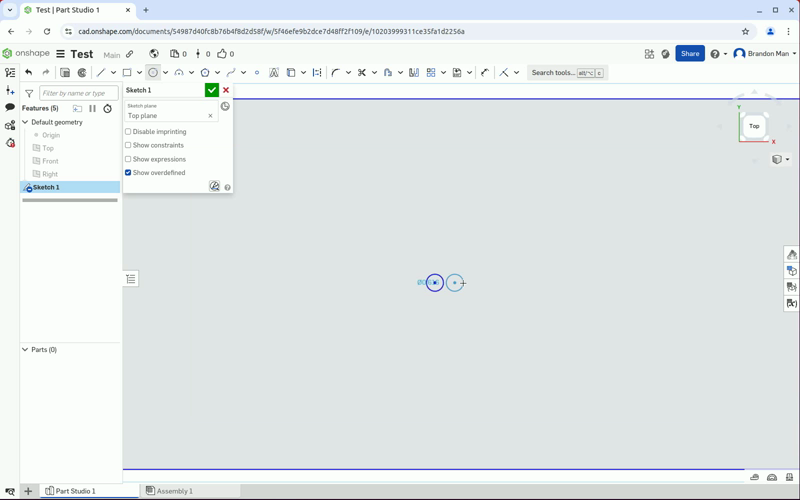
scroll(6)
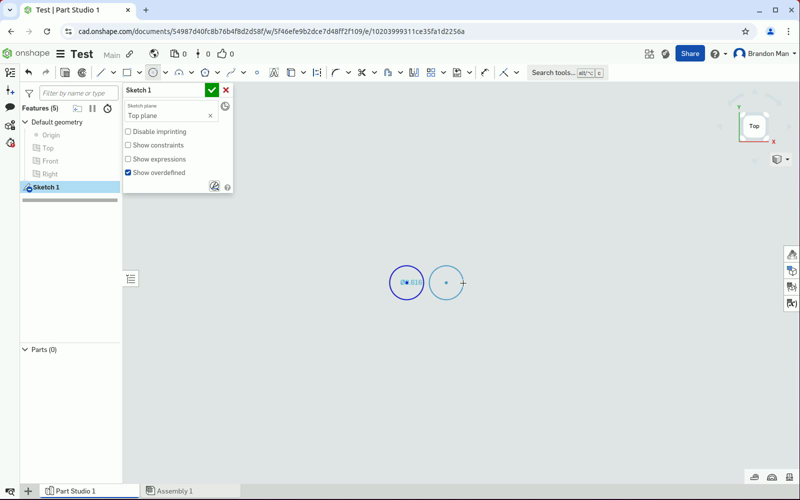
click(463, 282)
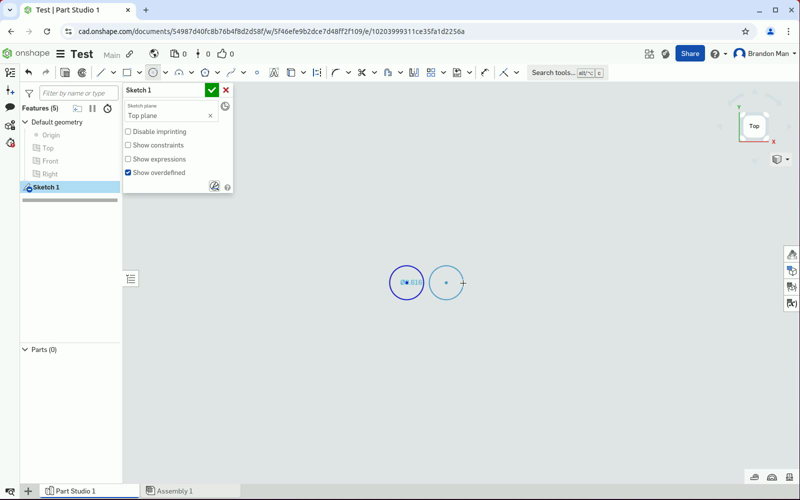
scroll(-6)
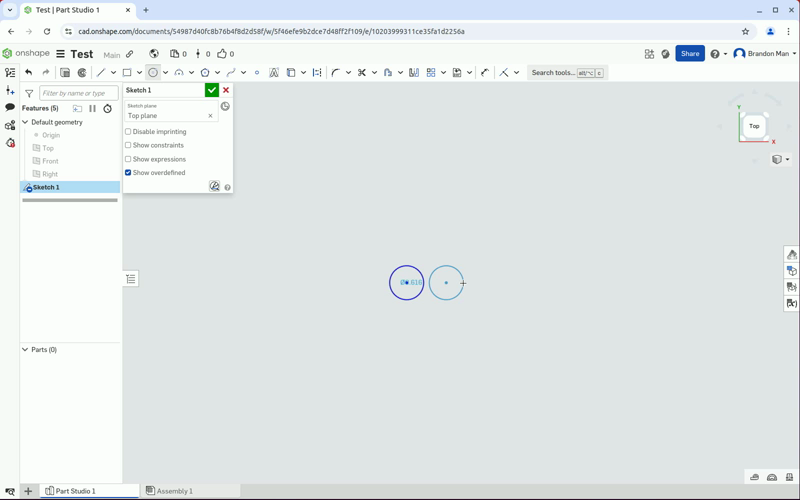
scroll(-6)
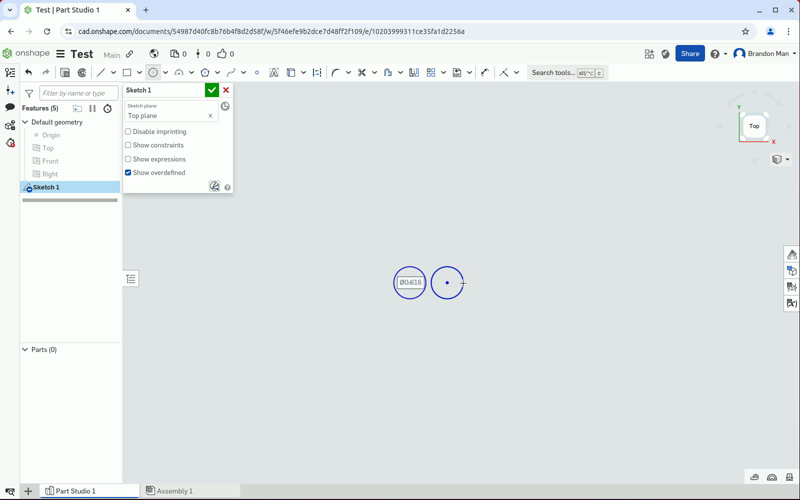
scroll(-6)
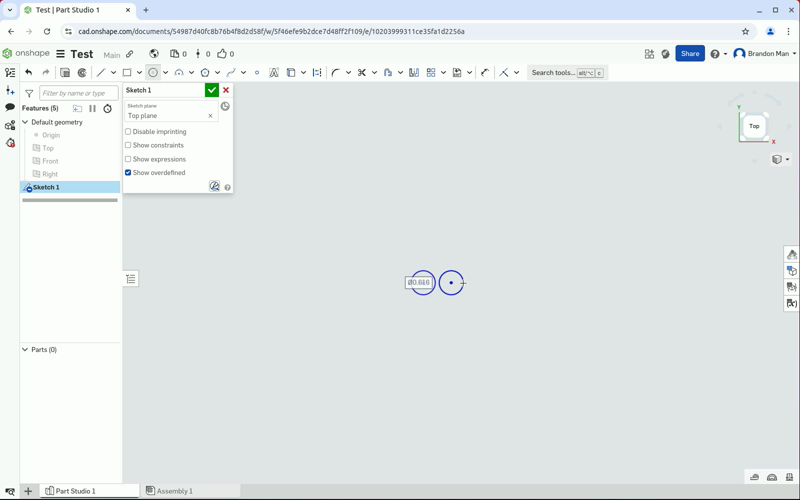
scroll(-6)
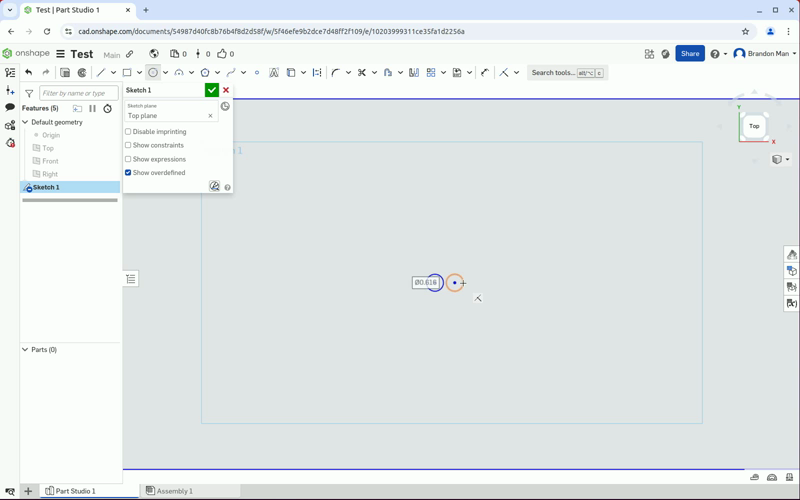
scroll(-6)
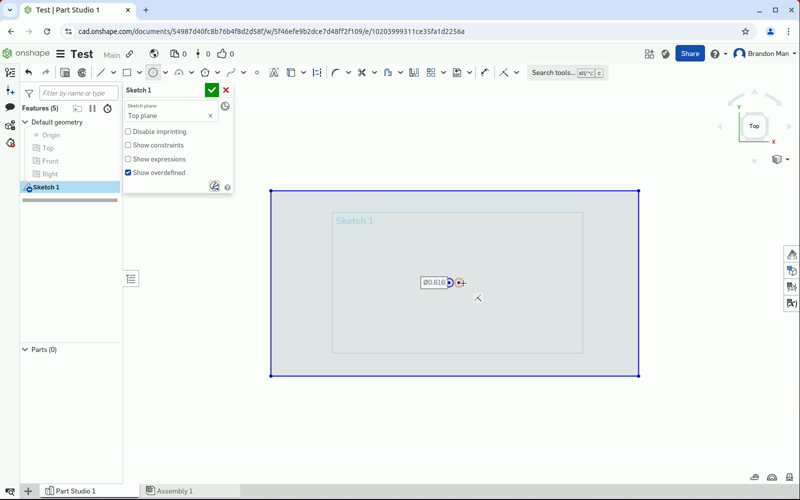
scroll(-6)
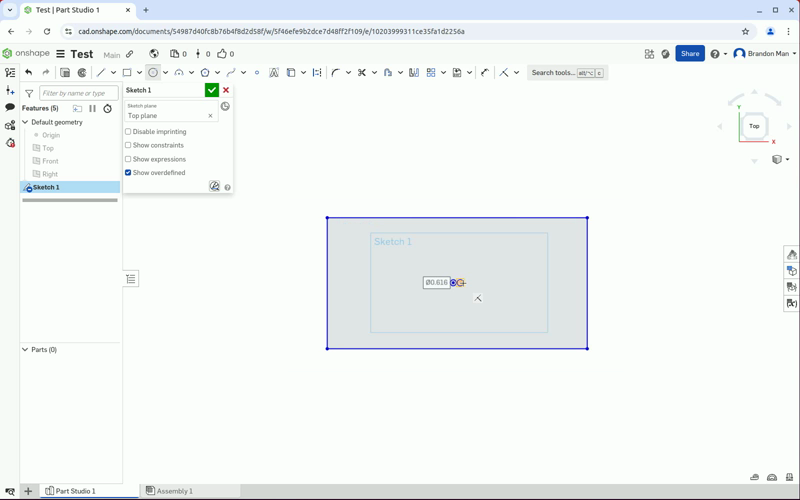
scroll(-6)
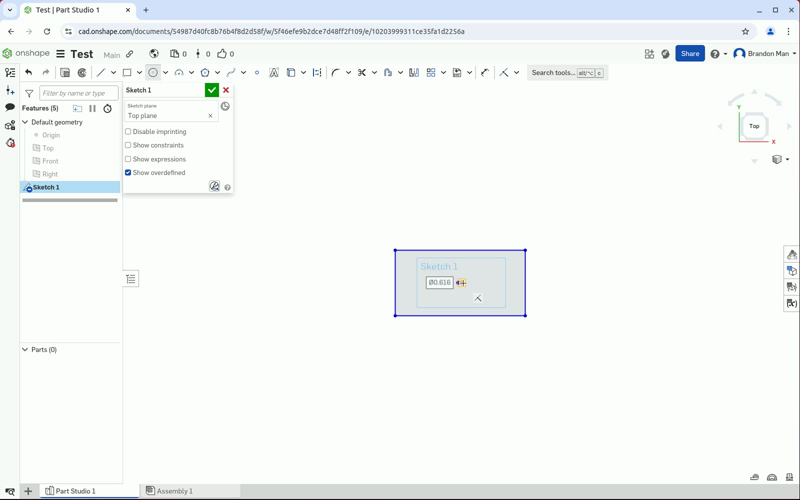
key(esc)
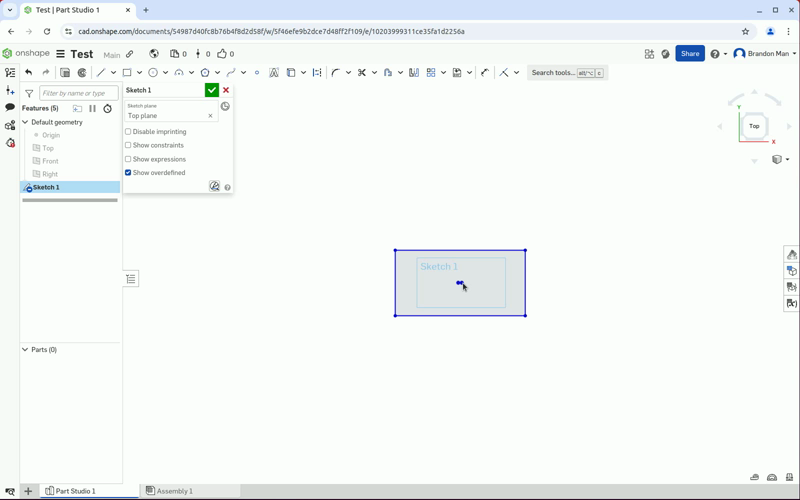
mouse_move(477, 305)
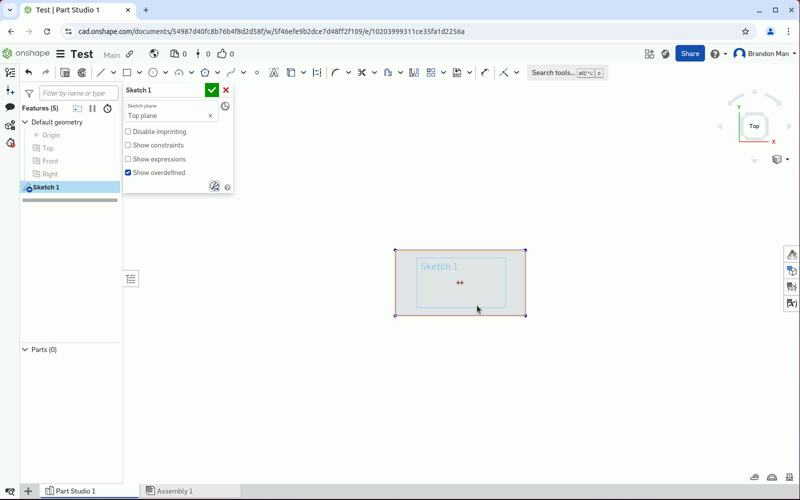
click(477, 305)
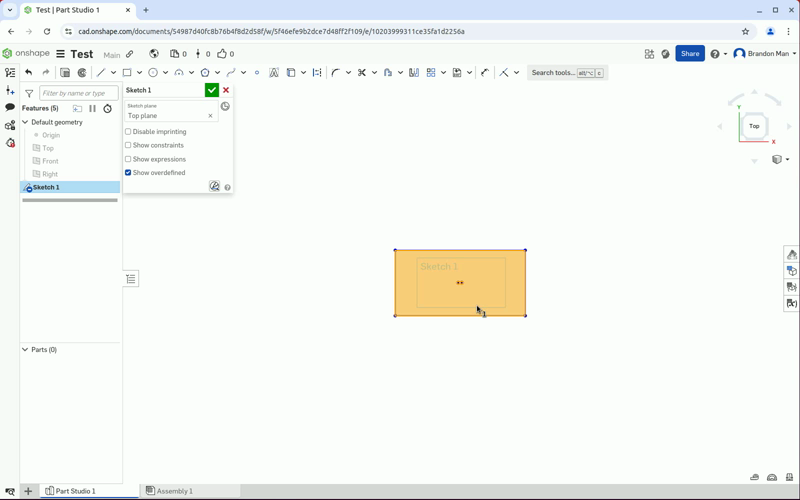
mouse_move(73, 352)
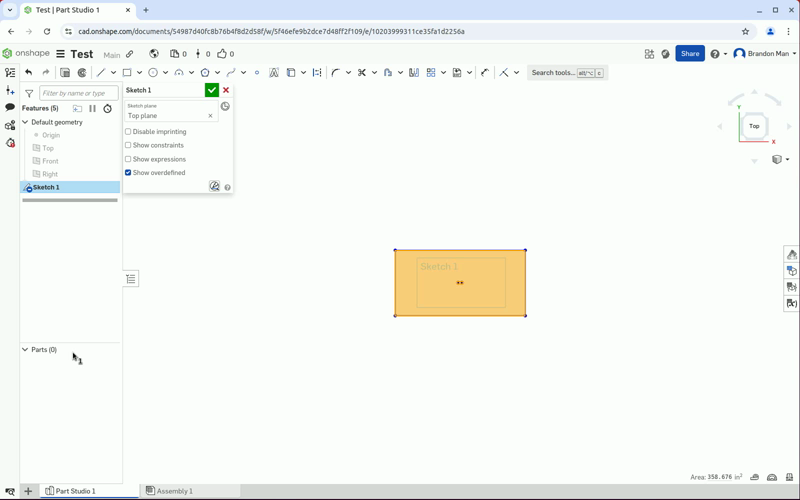
key(shift+y)
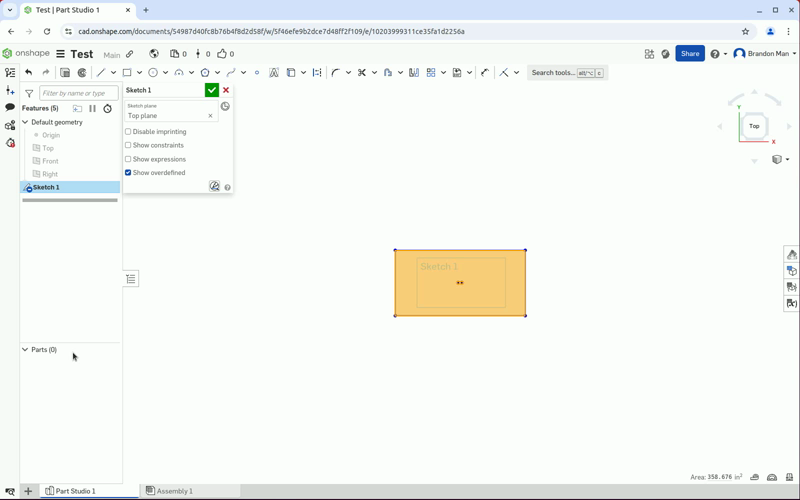
key(shift+e)
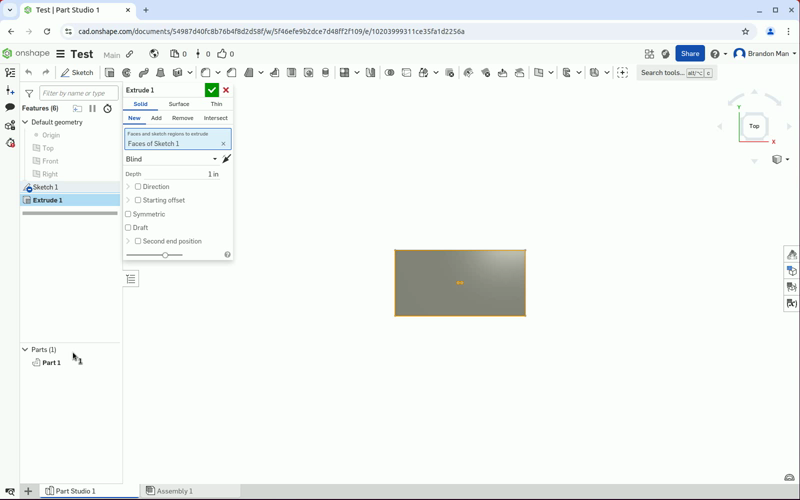
mouse_move(143, 106)
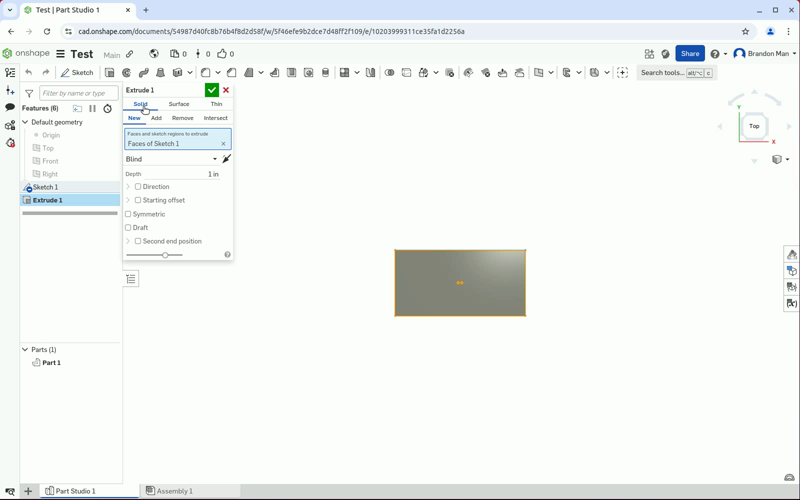
click(143, 106)
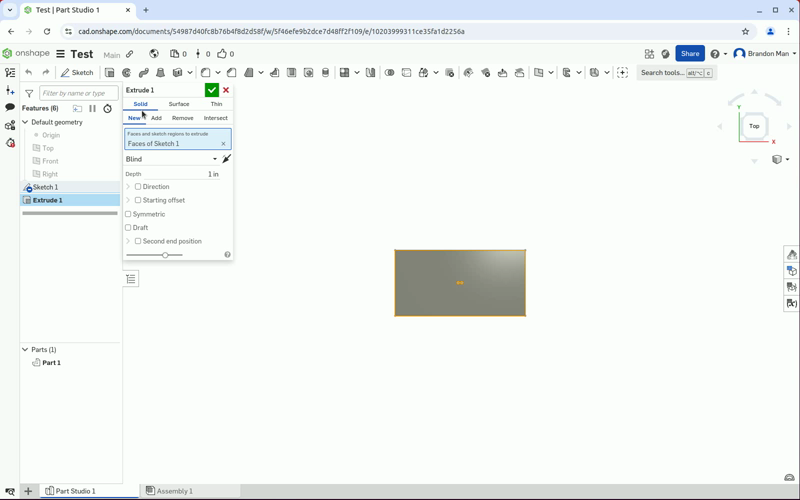
mouse_move(137, 120)
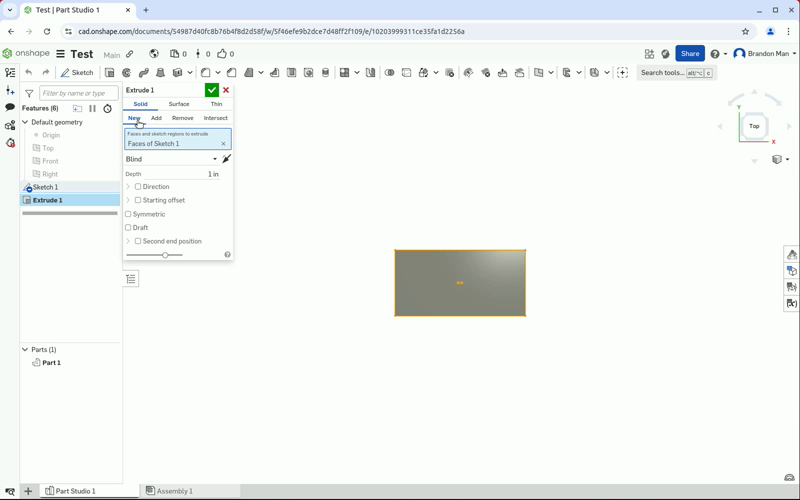
click(137, 120)
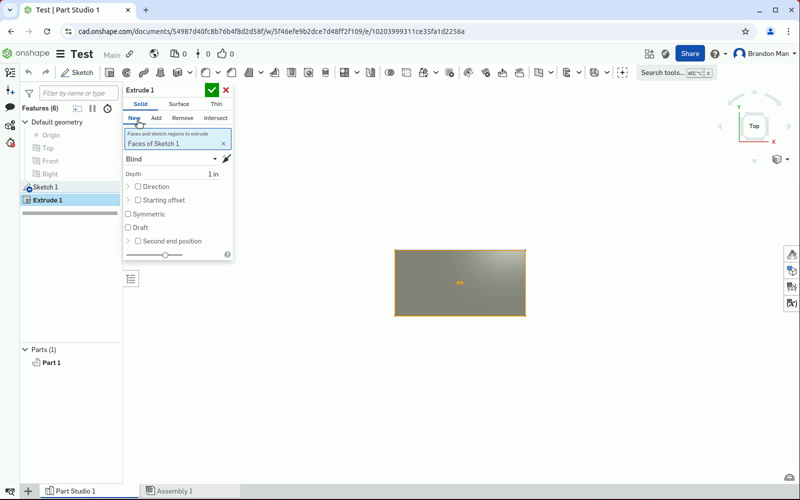
key(tab, 4)
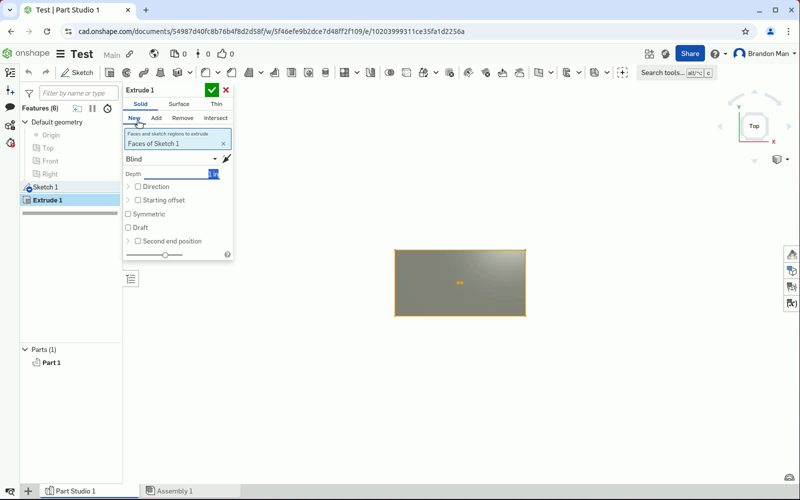
text(0.963)
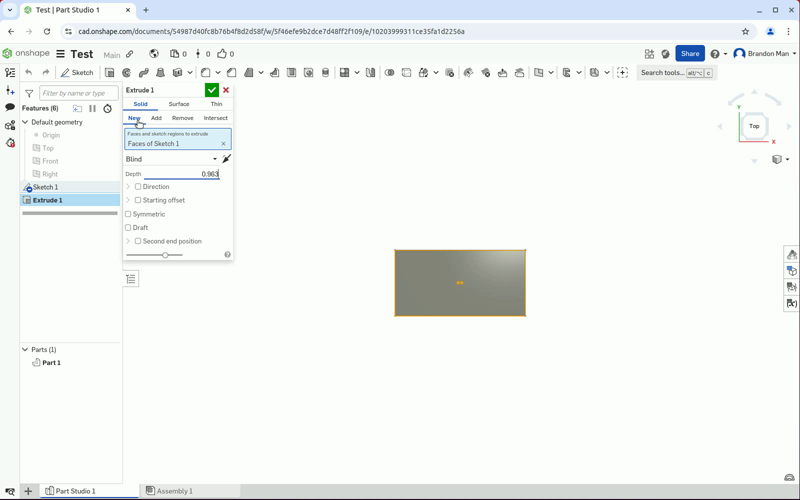
key(enter)
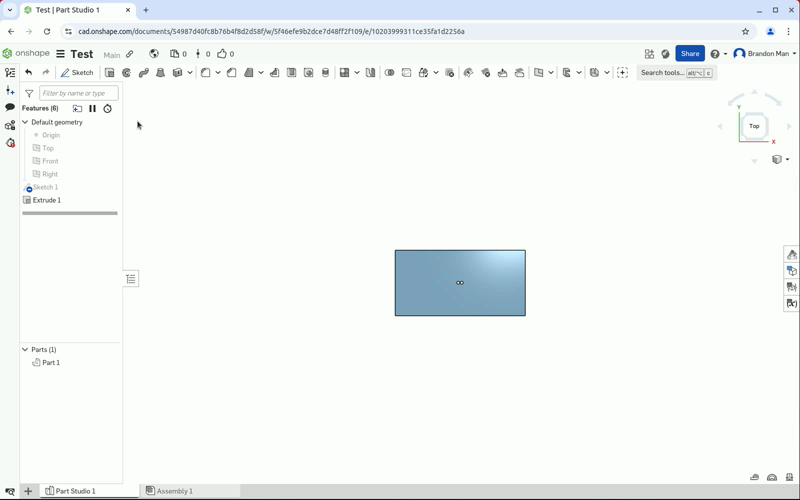
key(shift+h)
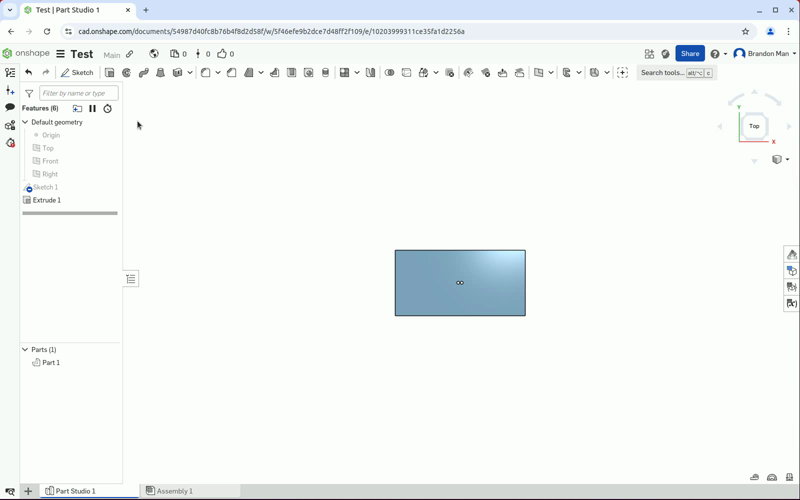
key(shift+h)
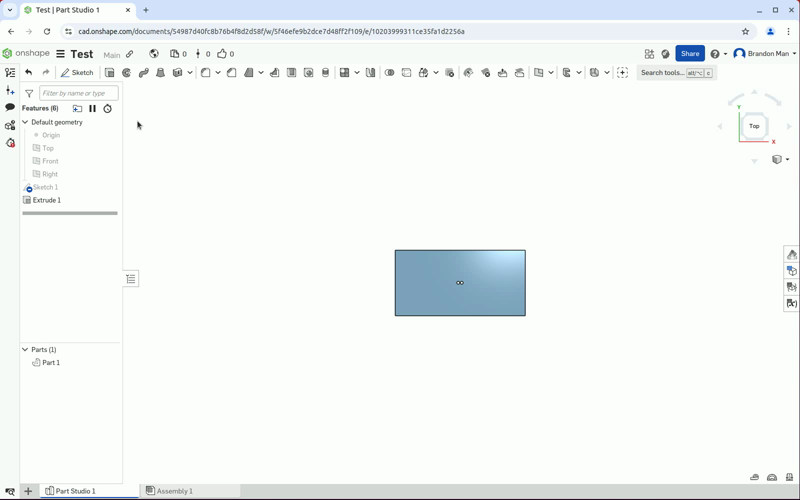
mouse_move(73, 189)
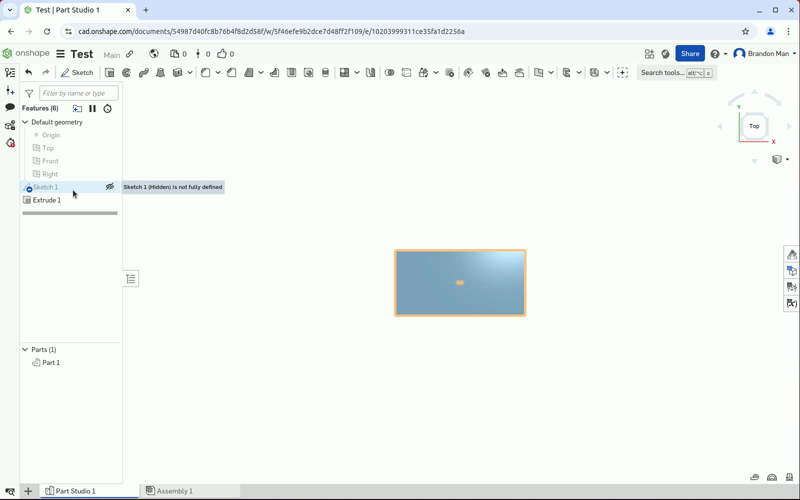
click(73, 189)
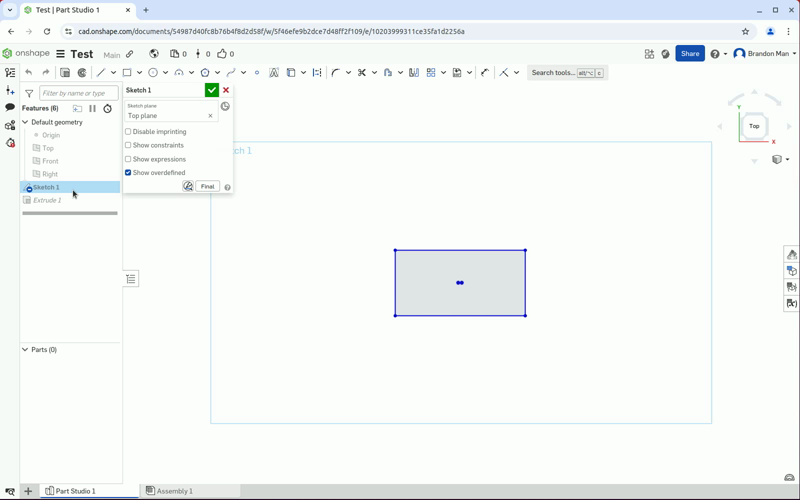
mouse_move(229, 92)
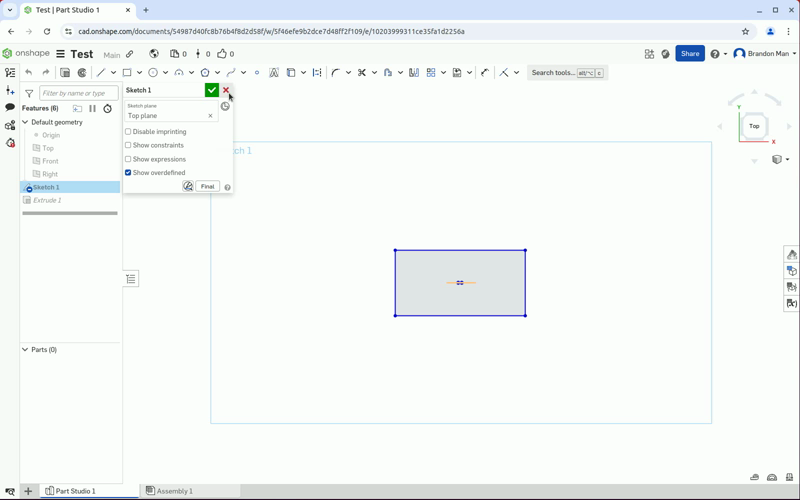
click(229, 92)
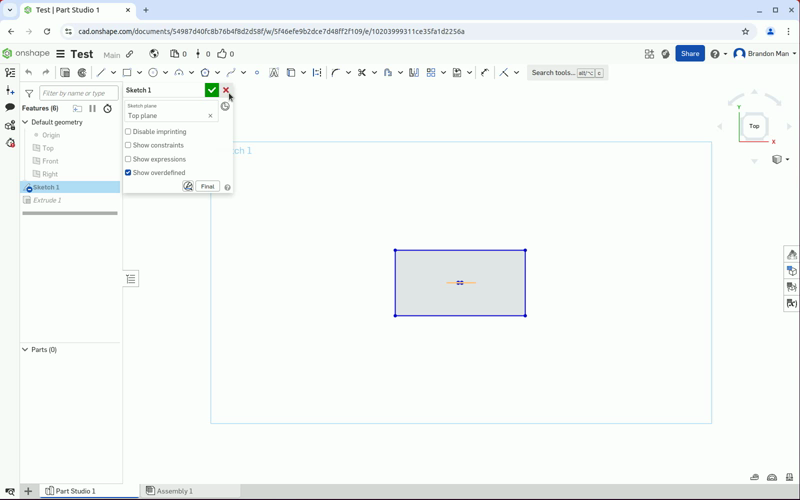
key(shift+s)
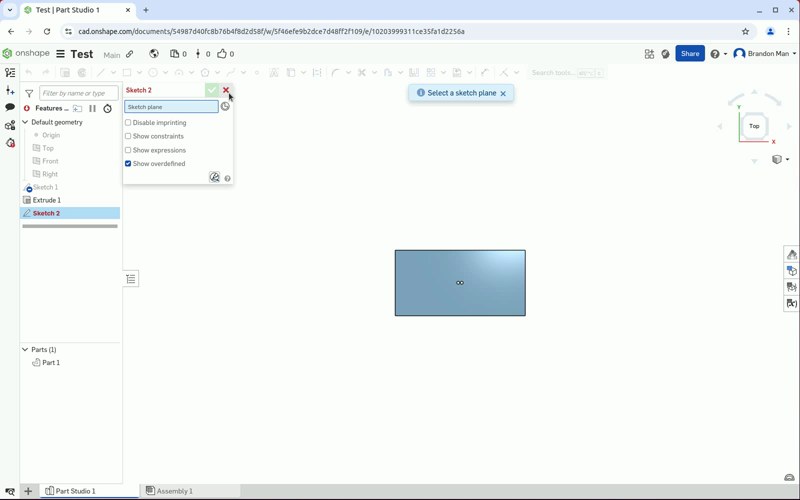
mouse_move(73, 150)
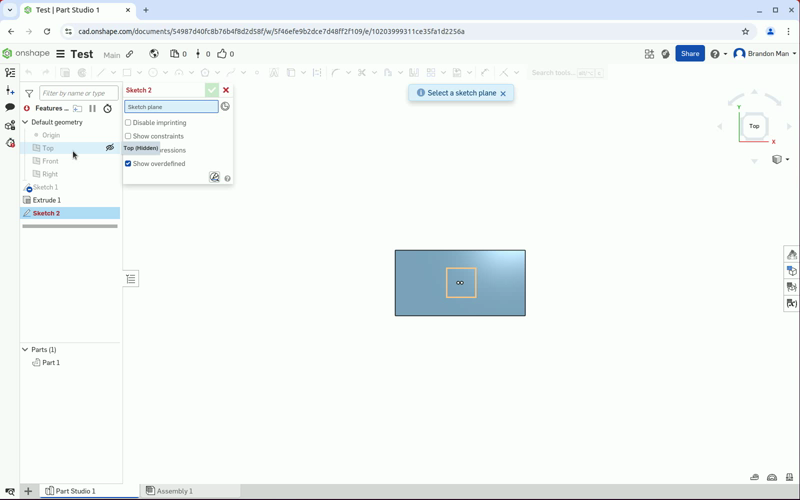
click(73, 150)
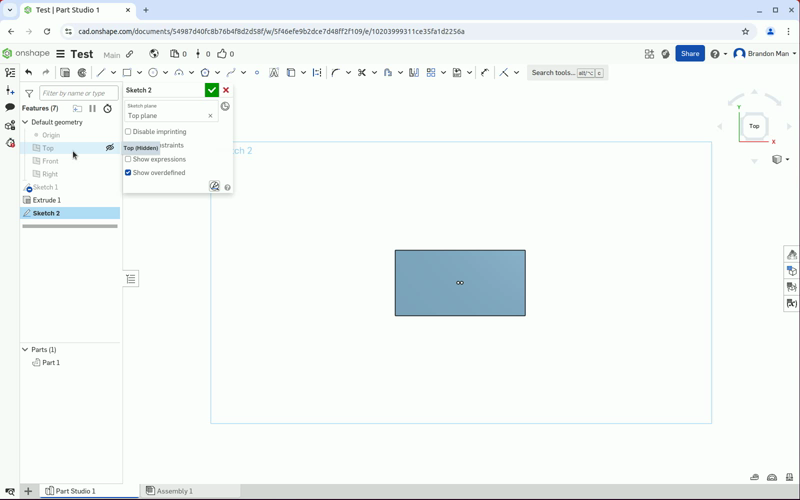
mouse_move(73, 352)
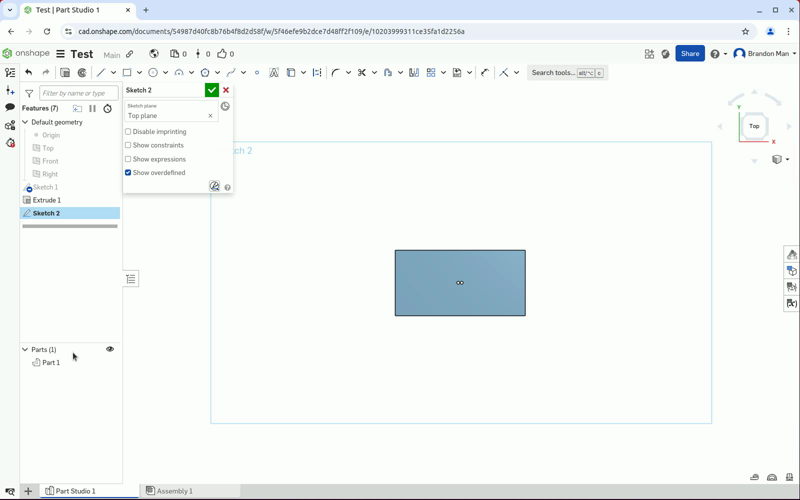
key(y)
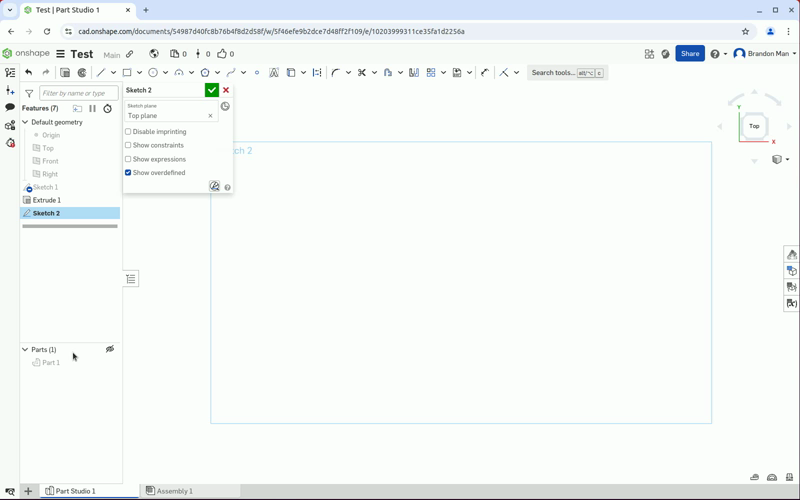
key(l)
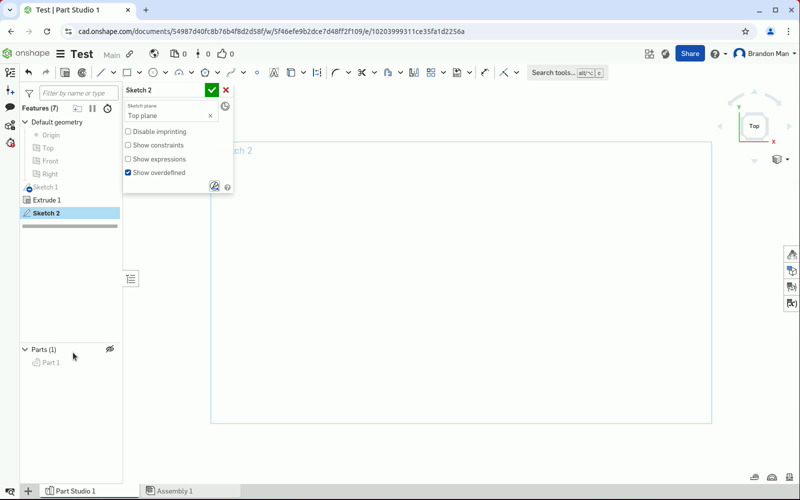
key_down(shift)
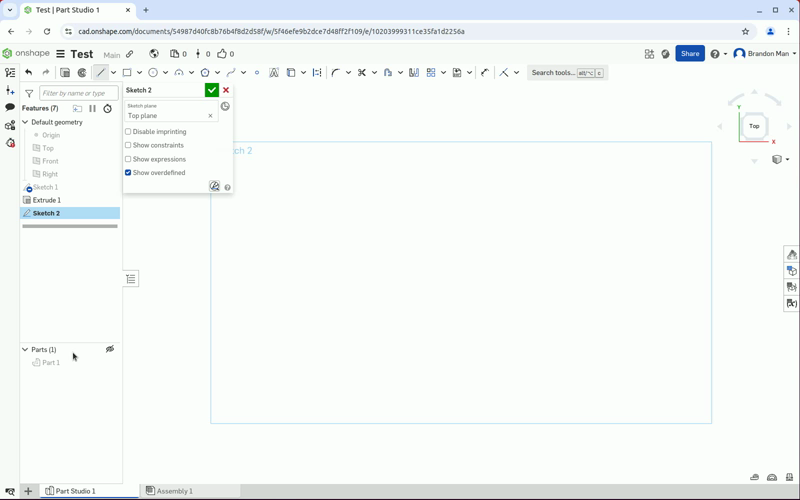
mouse_move(409, 395)
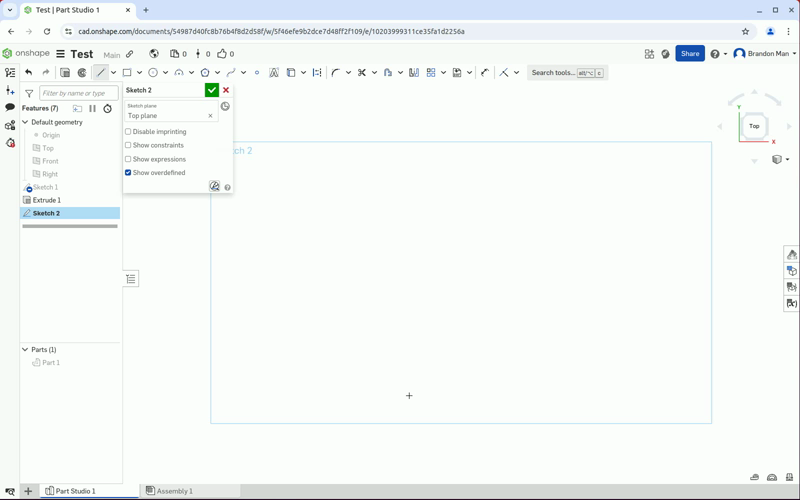
click(409, 395)
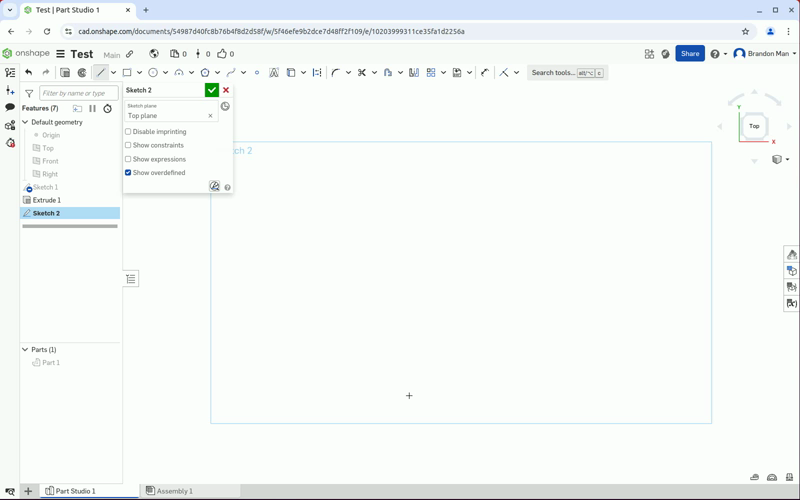
key_up(shift)
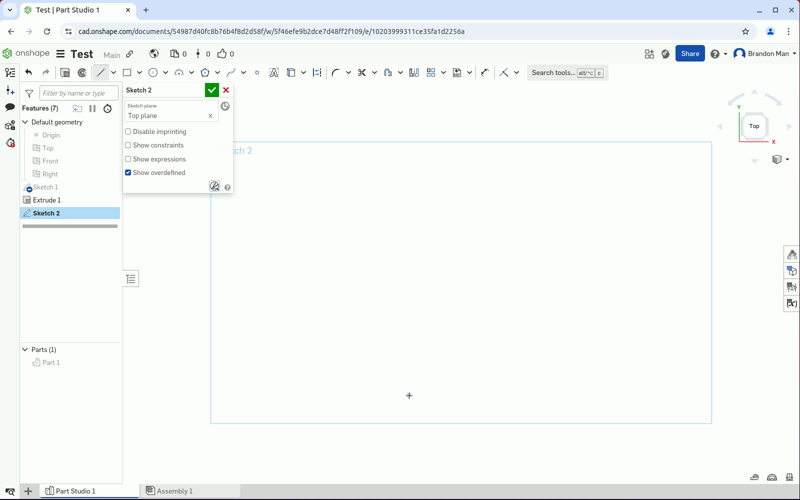
key_down(shift)
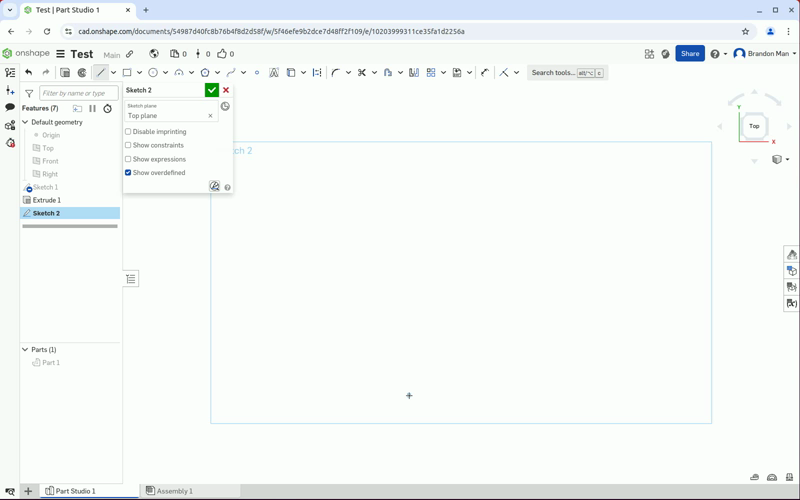
mouse_move(512, 395)
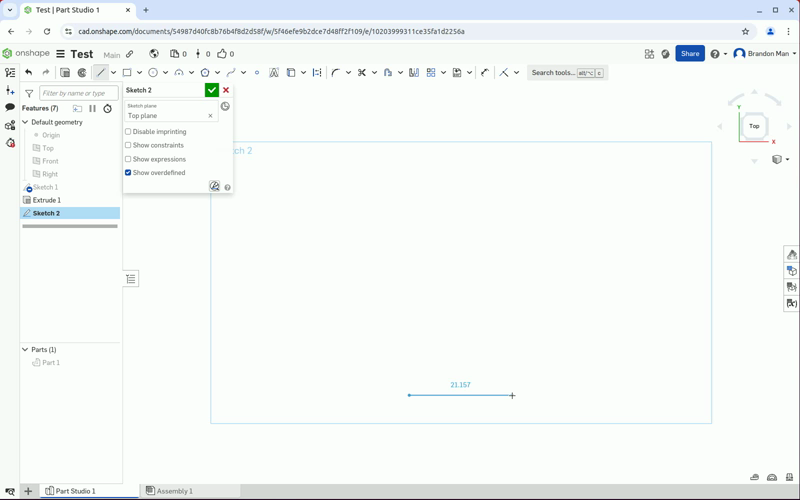
click(512, 395)
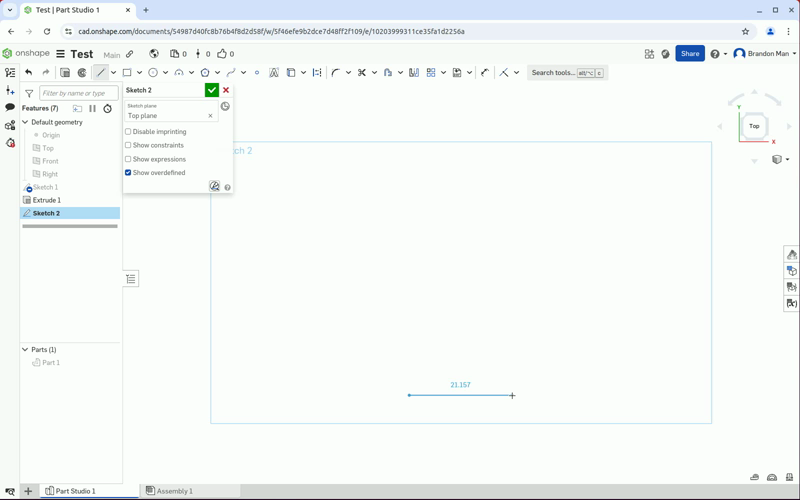
key_up(shift)
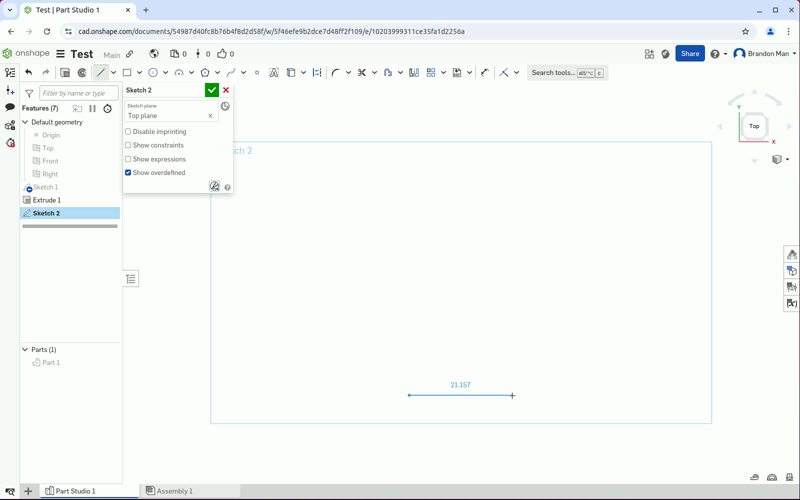
key_down(shift)
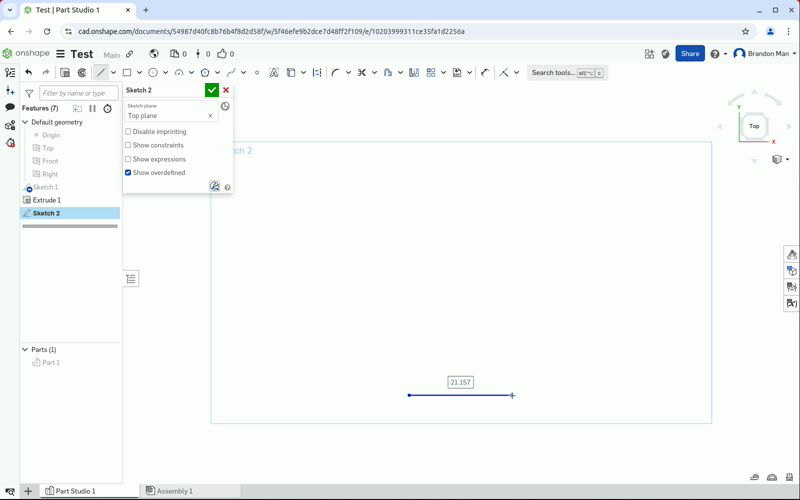
mouse_move(512, 330)
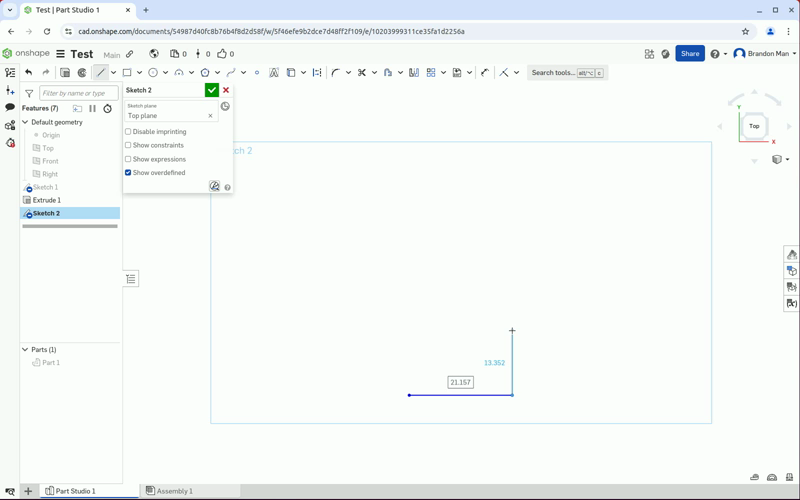
click(512, 330)
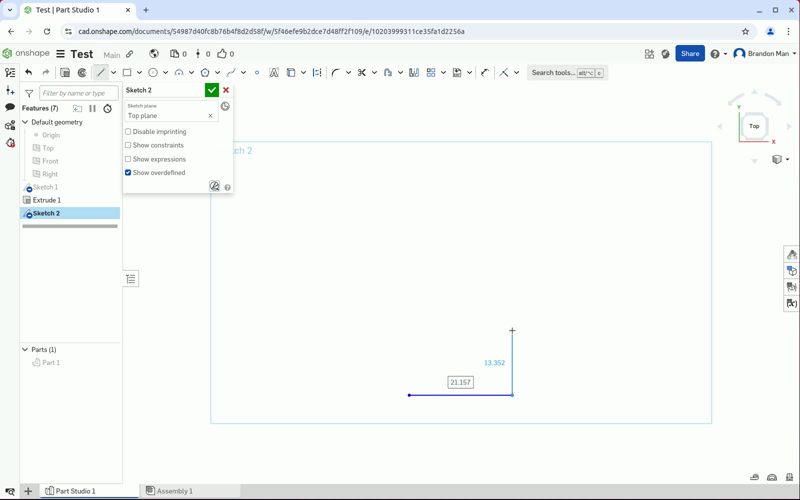
key_up(shift)
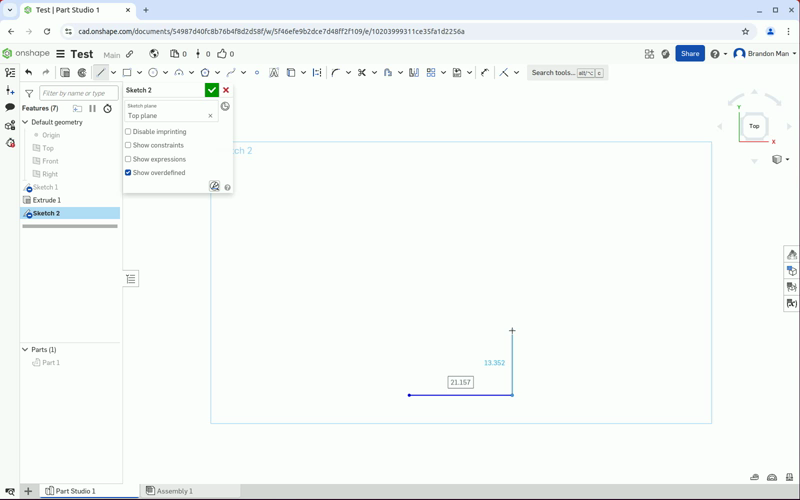
key_down(shift)
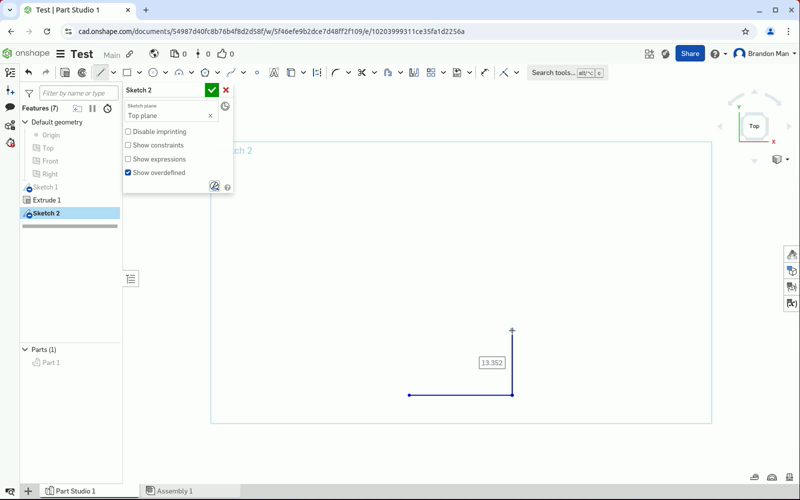
mouse_move(409, 330)
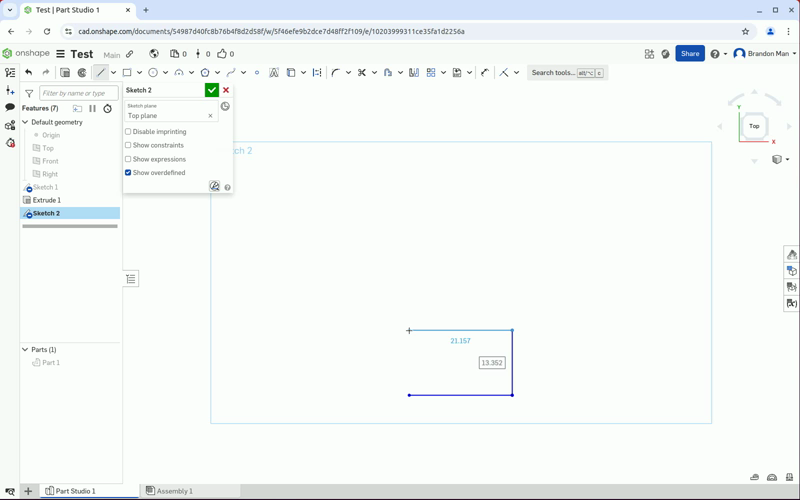
click(409, 330)
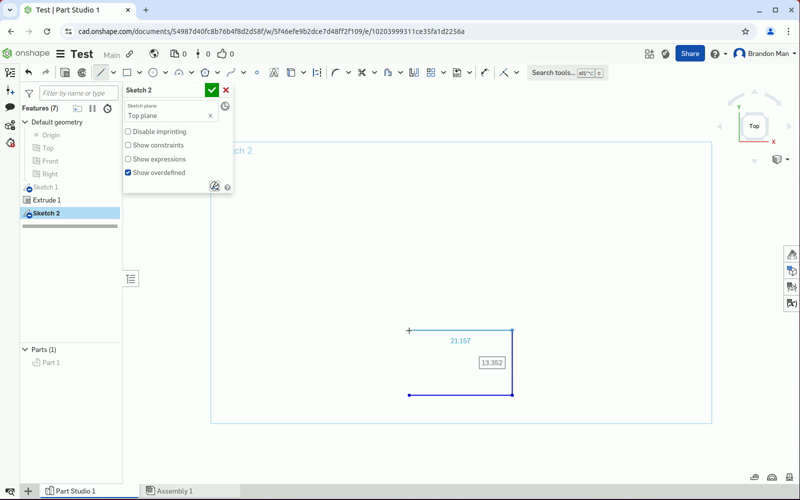
key_up(shift)
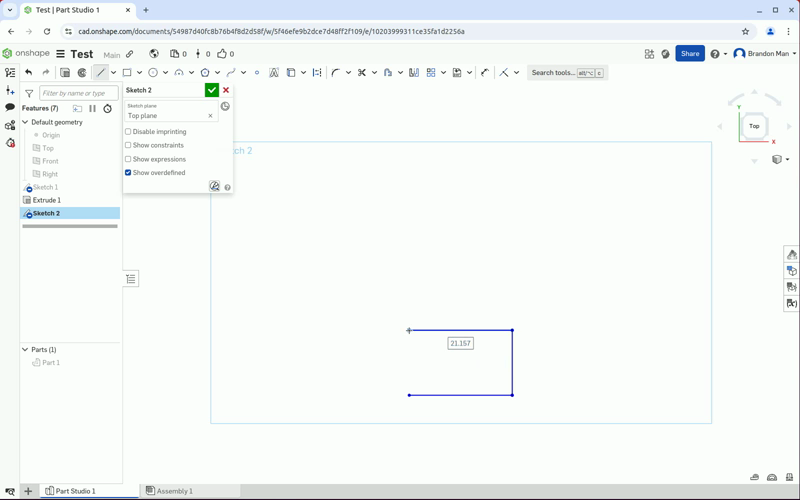
key_down(shift)
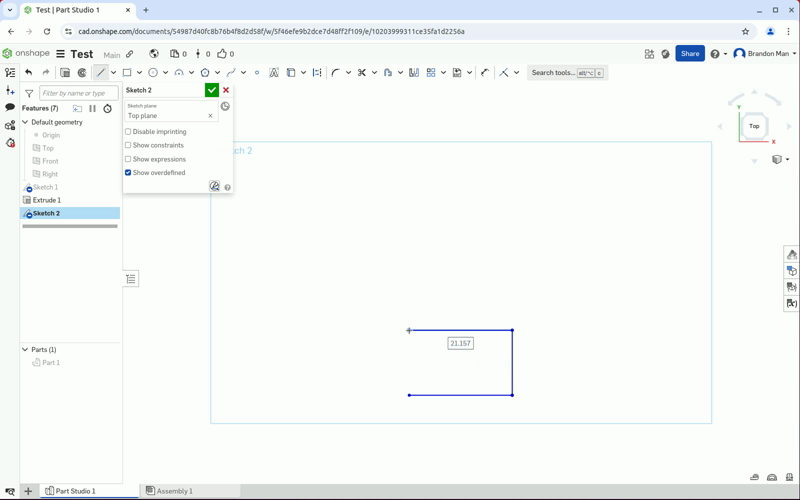
mouse_move(409, 395)
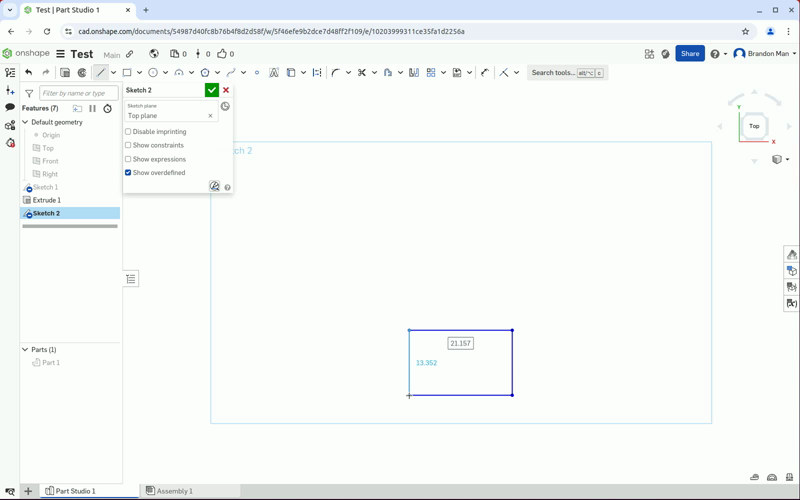
key_up(shift)
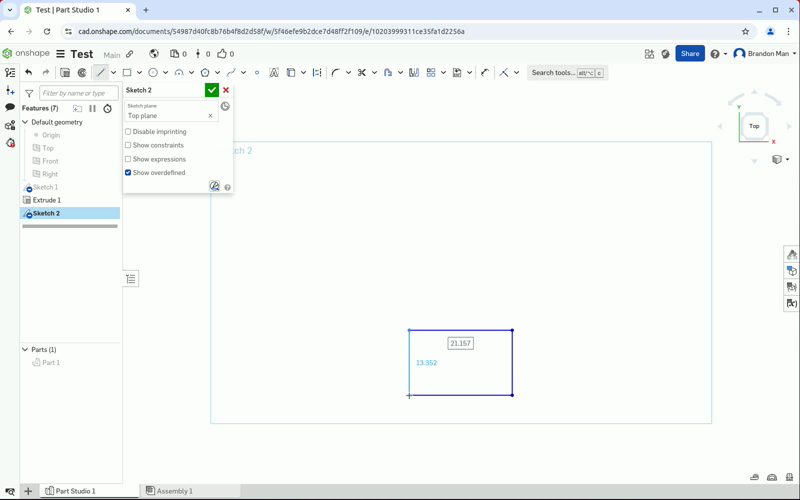
click(409, 395)
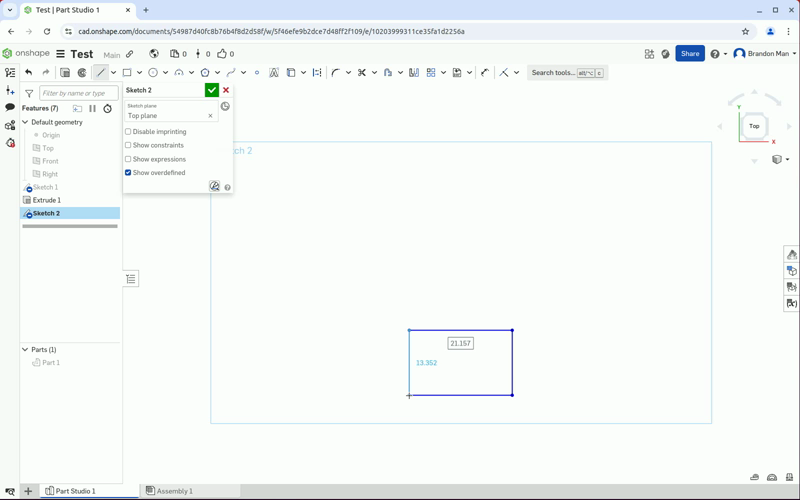
key(esc)
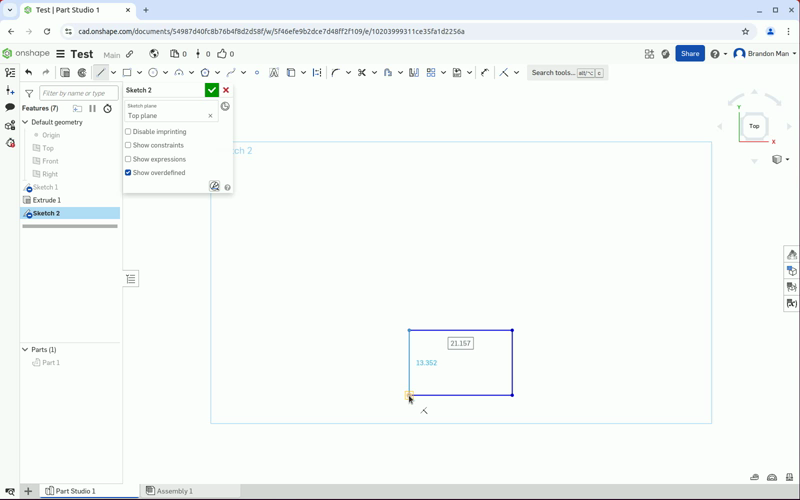
key(c)
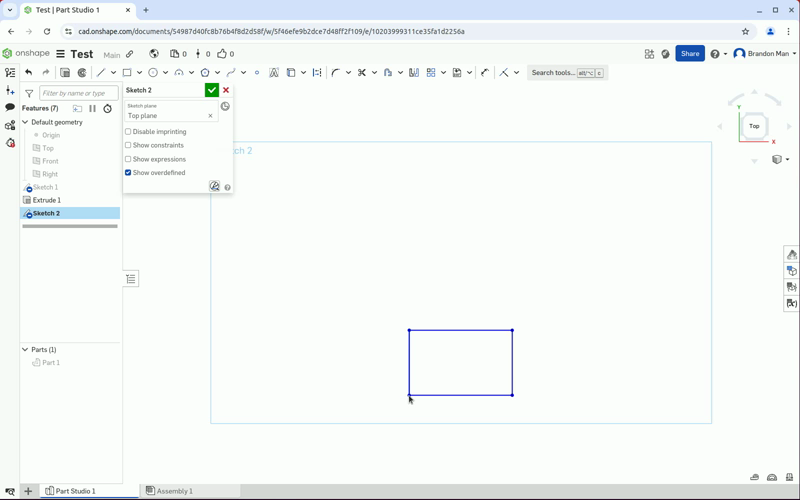
key_down(shift)
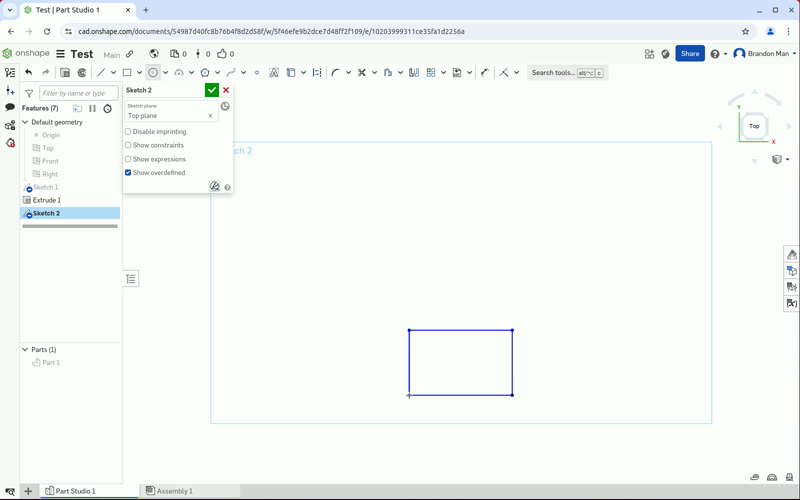
mouse_move(480, 362)
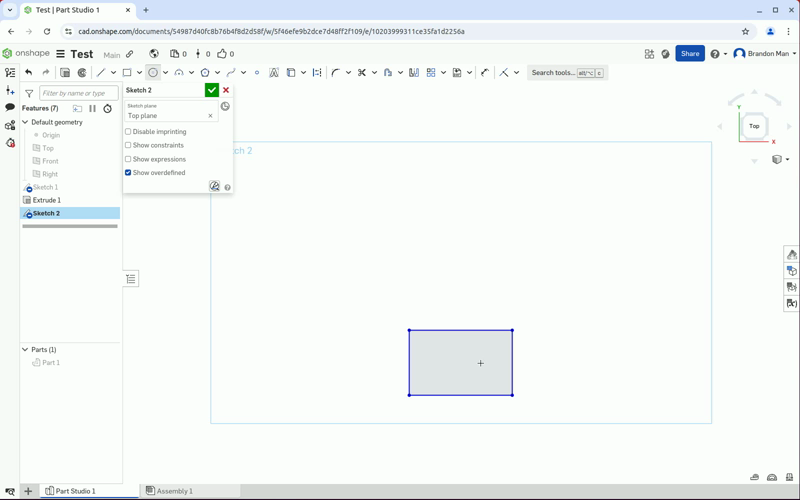
click(480, 362)
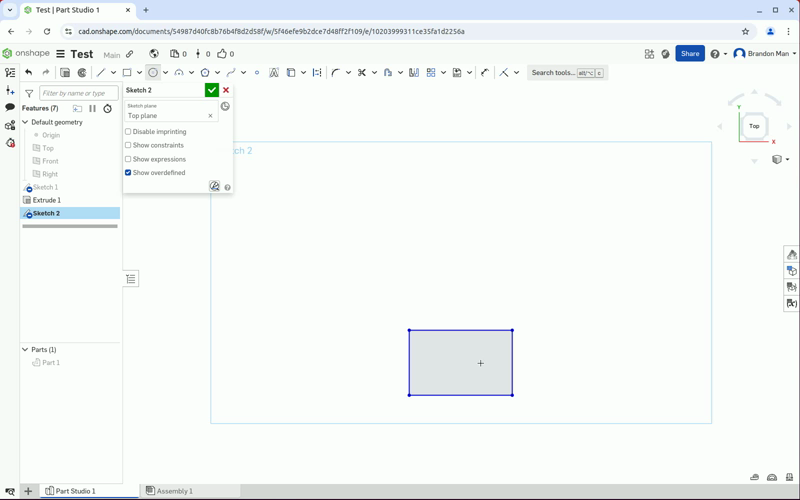
key_up(shift)
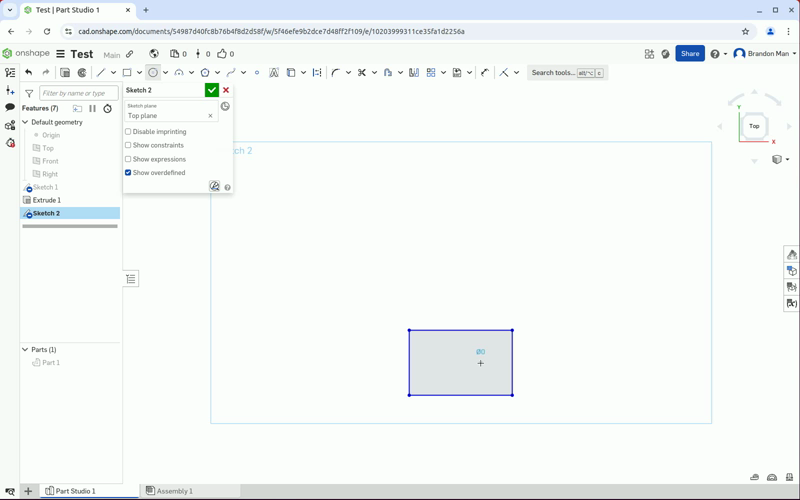
mouse_move(482, 362)
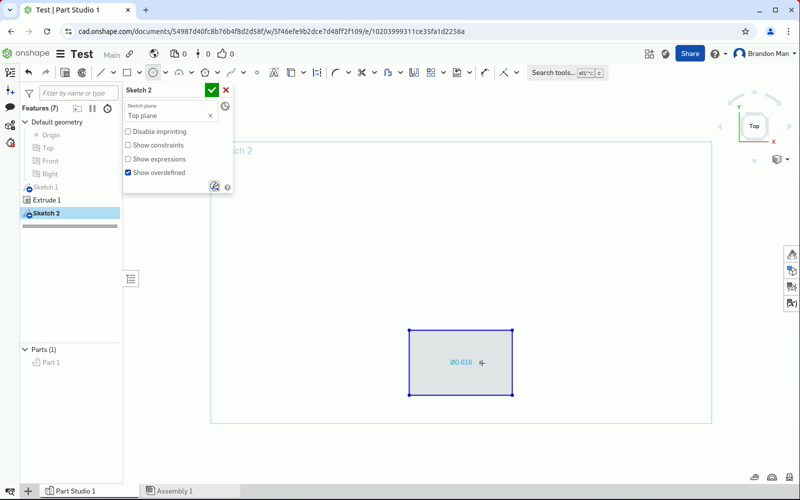
scroll(6)
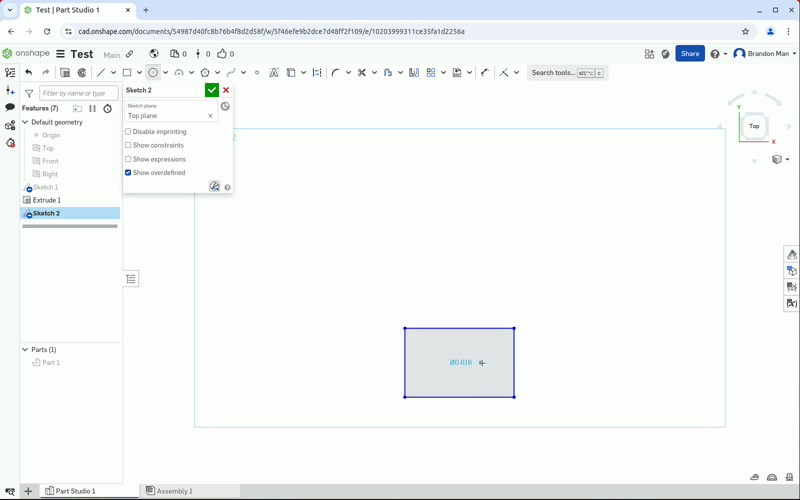
scroll(6)
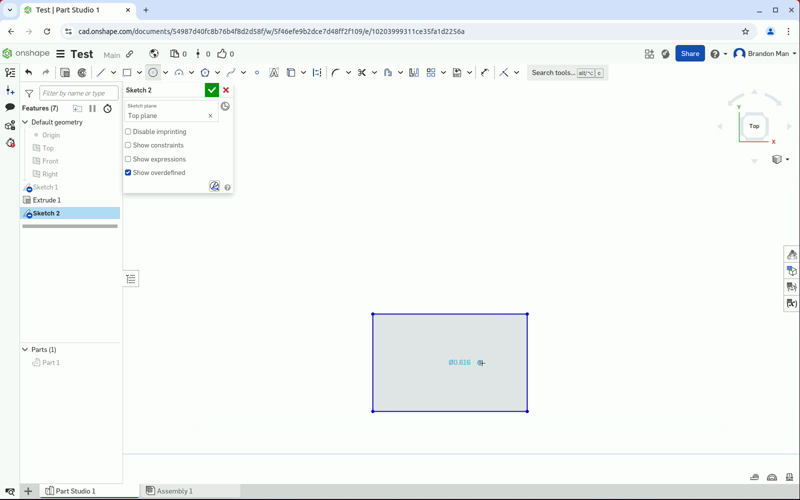
scroll(6)
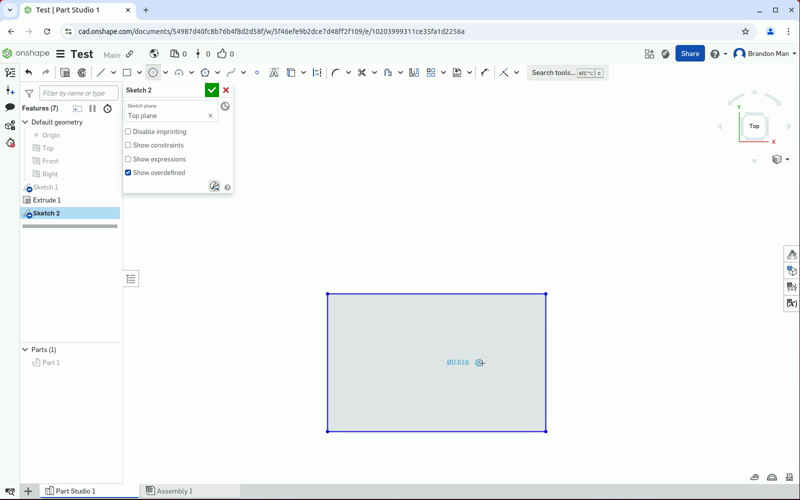
scroll(6)
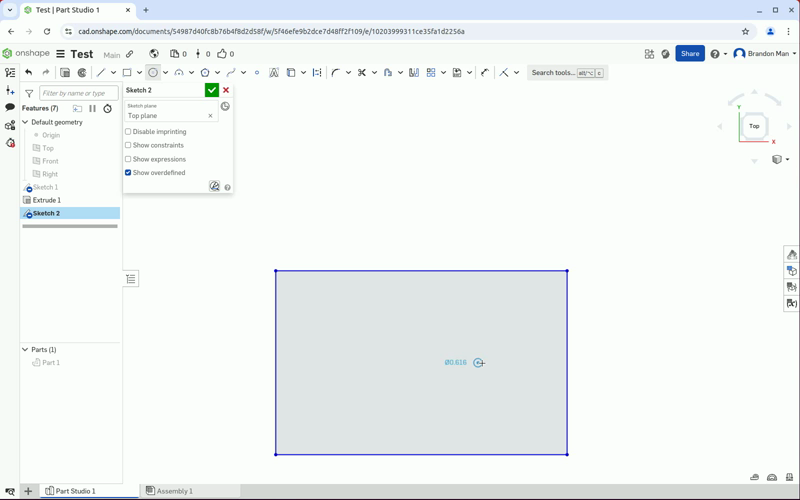
scroll(6)
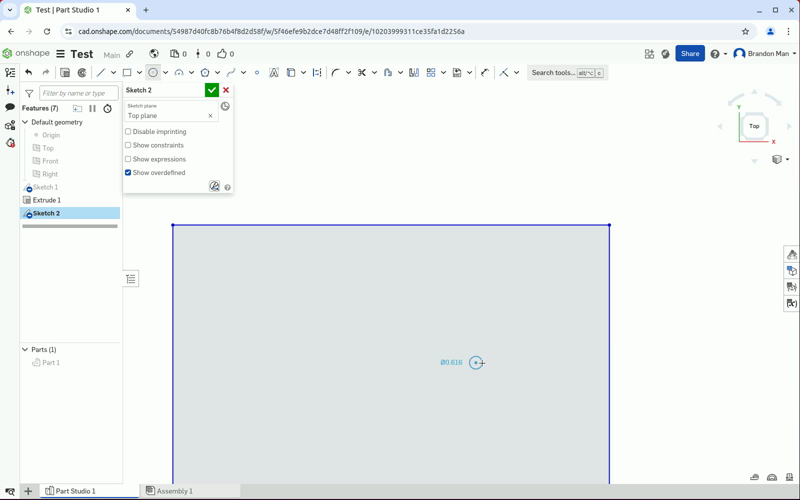
scroll(6)
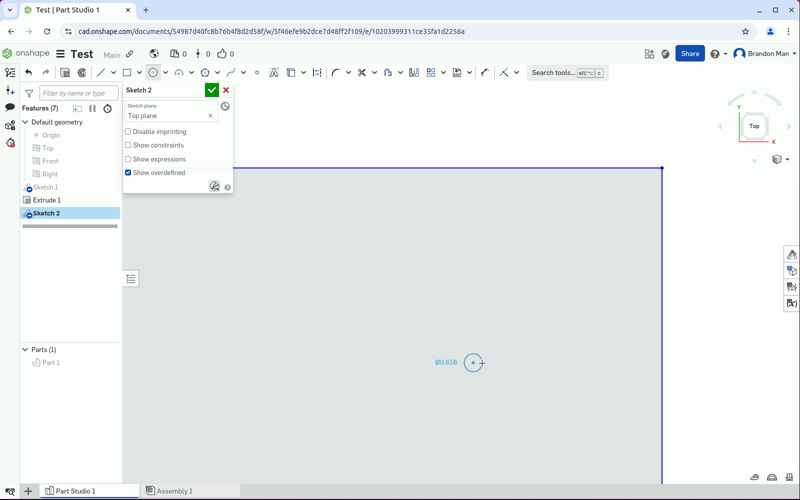
scroll(6)
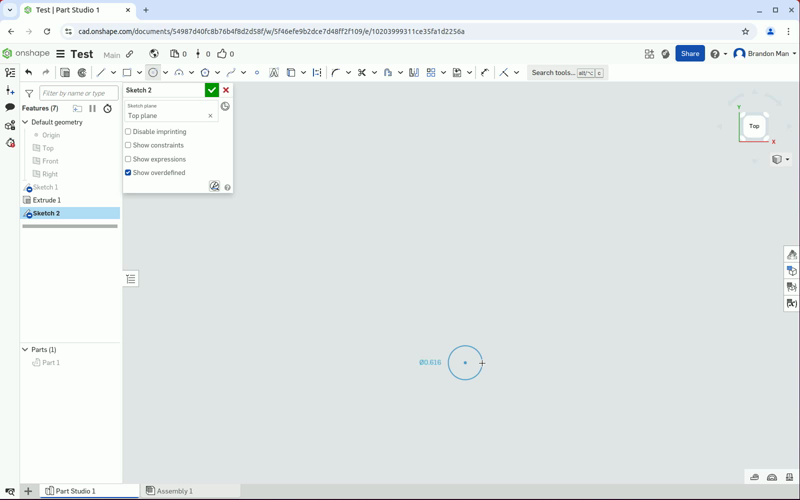
click(482, 362)
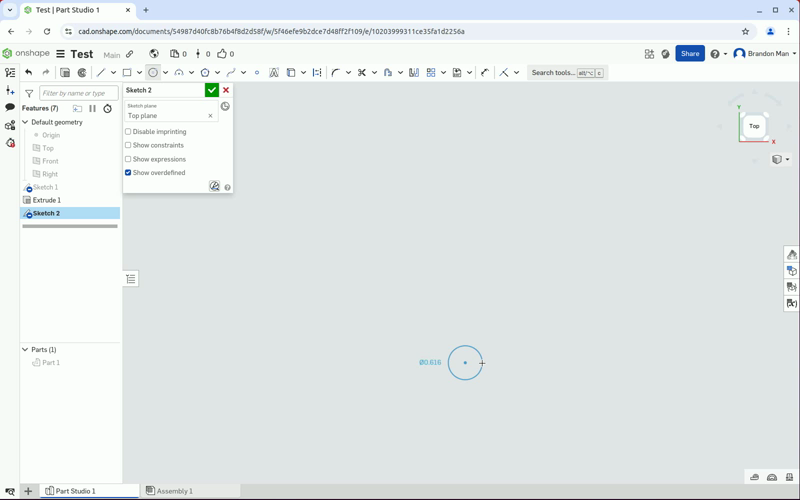
scroll(-6)
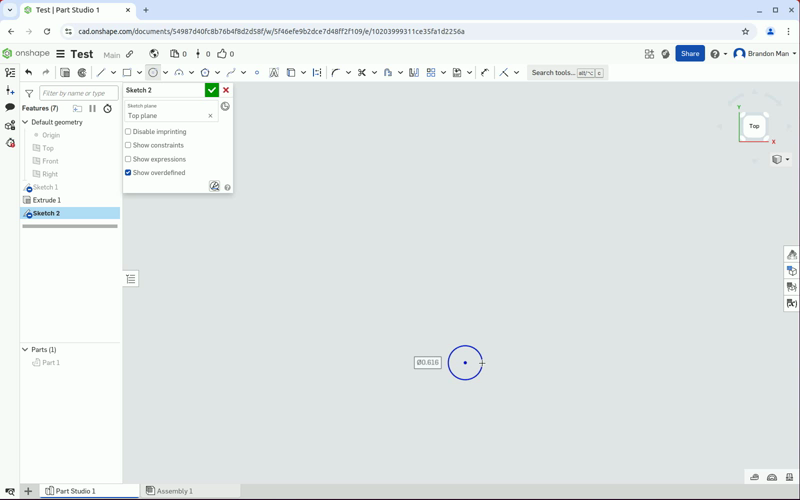
scroll(-6)
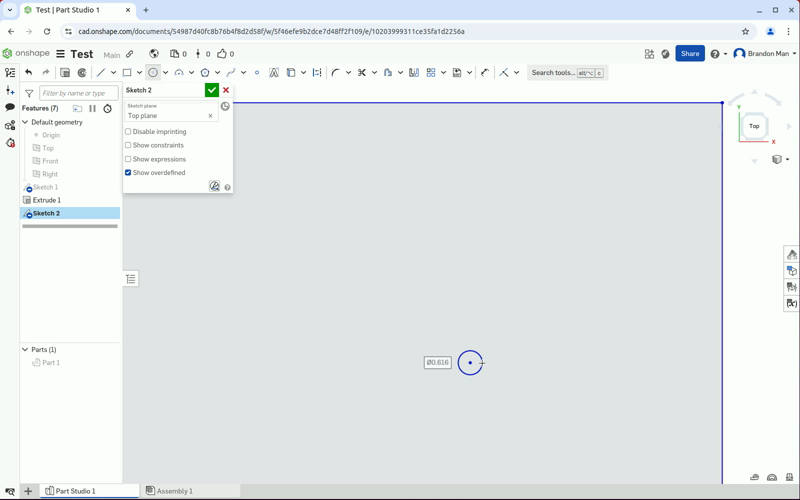
scroll(-6)
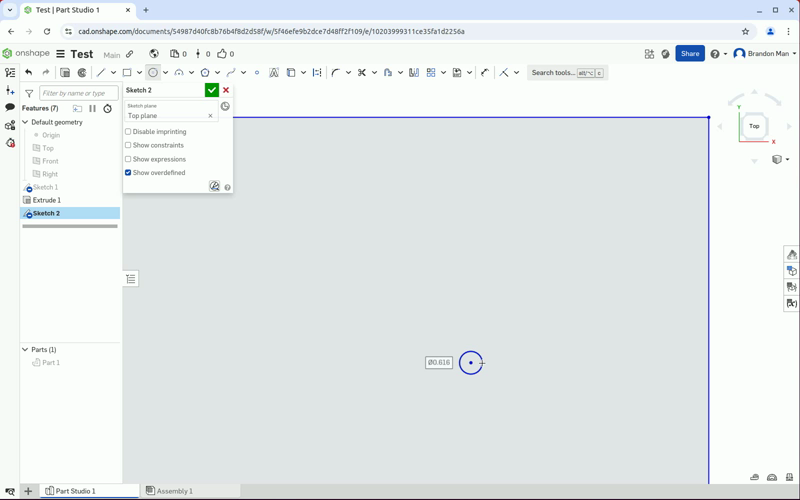
scroll(-6)
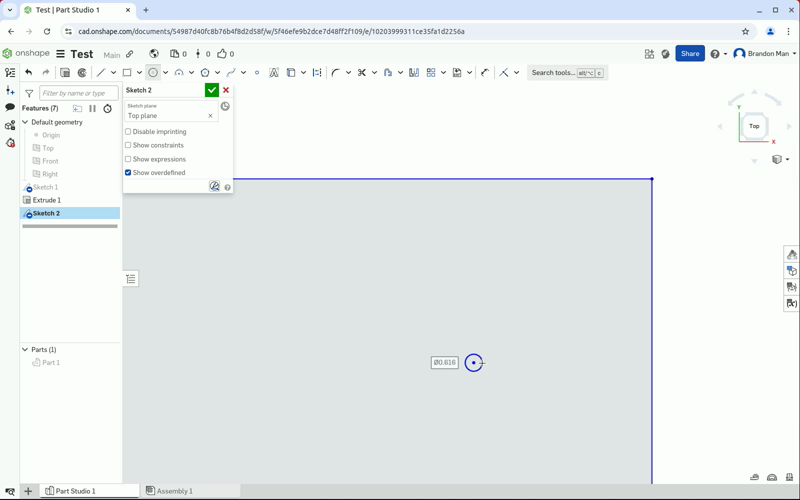
scroll(-6)
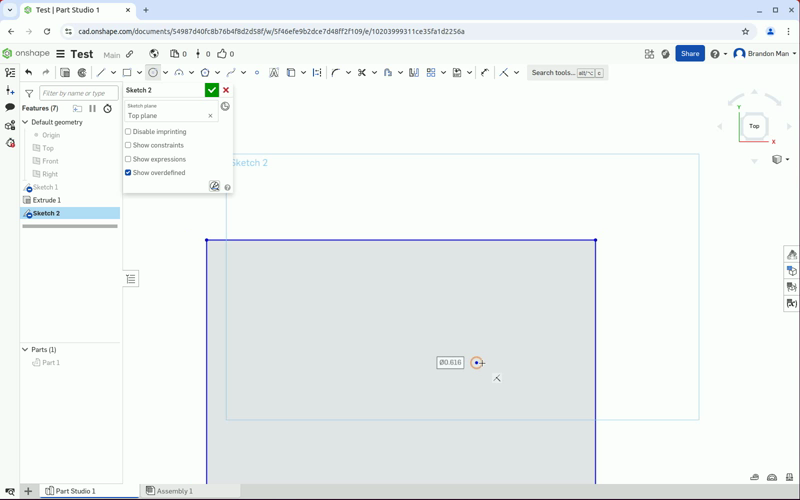
scroll(-6)
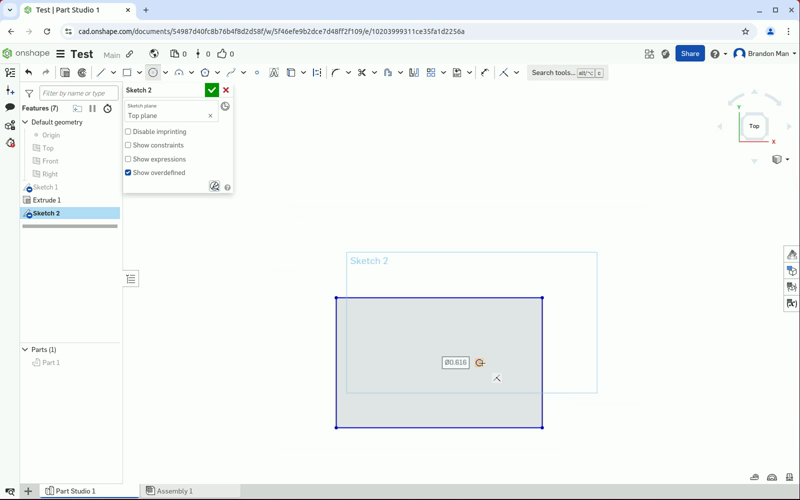
scroll(-6)
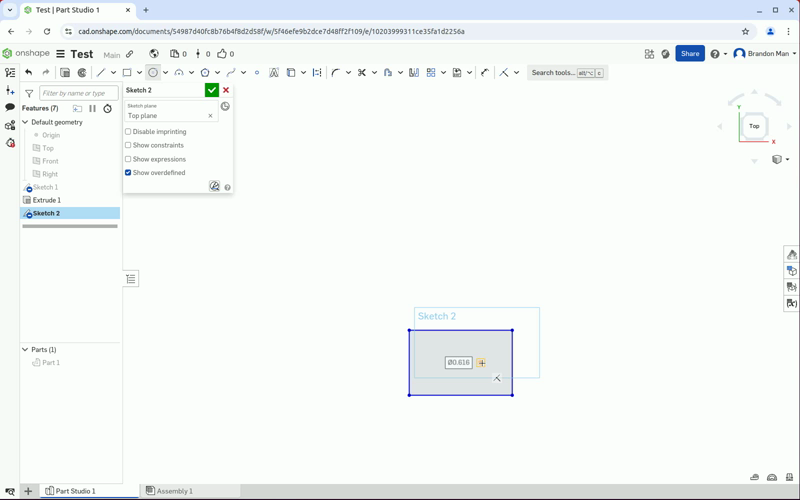
key(esc)
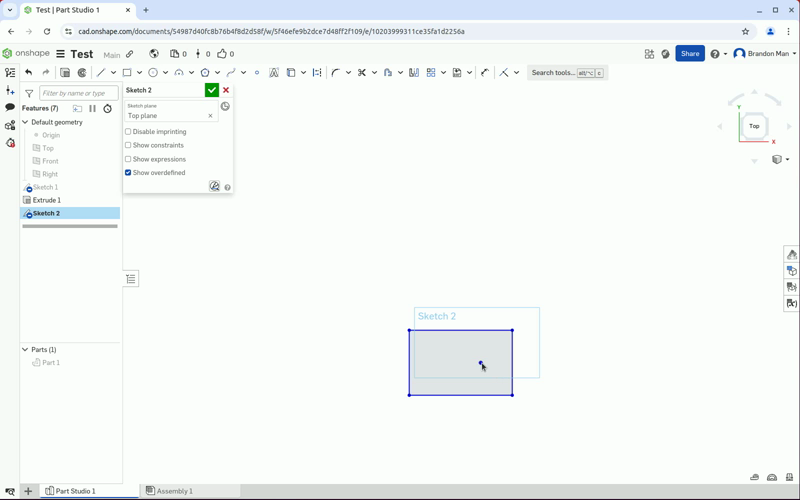
key(c)
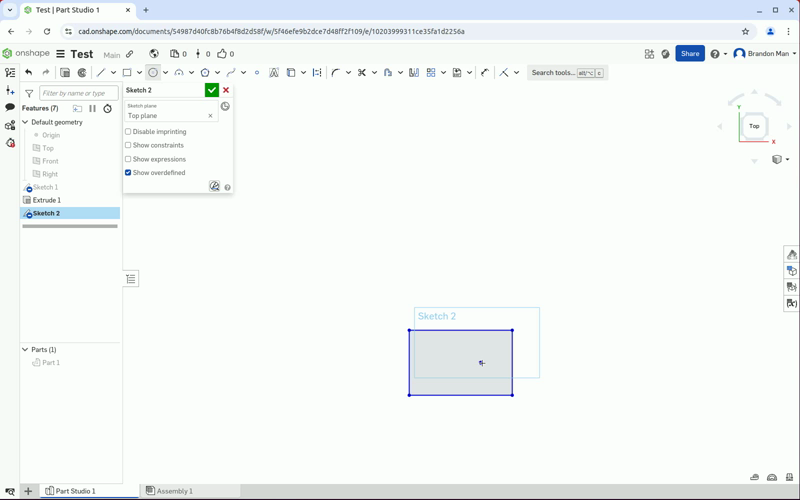
key_down(shift)
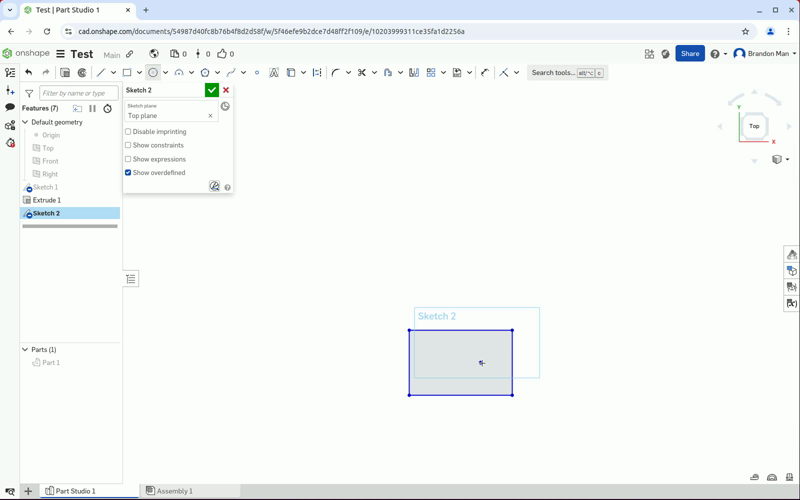
mouse_move(486, 362)
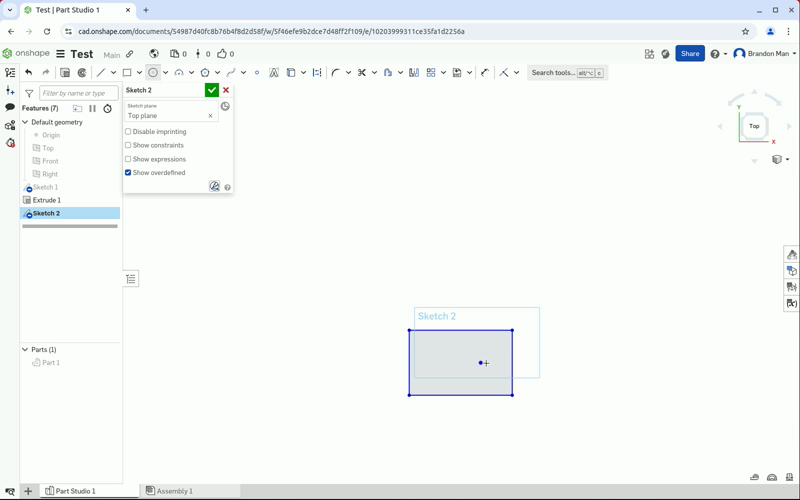
scroll(6)
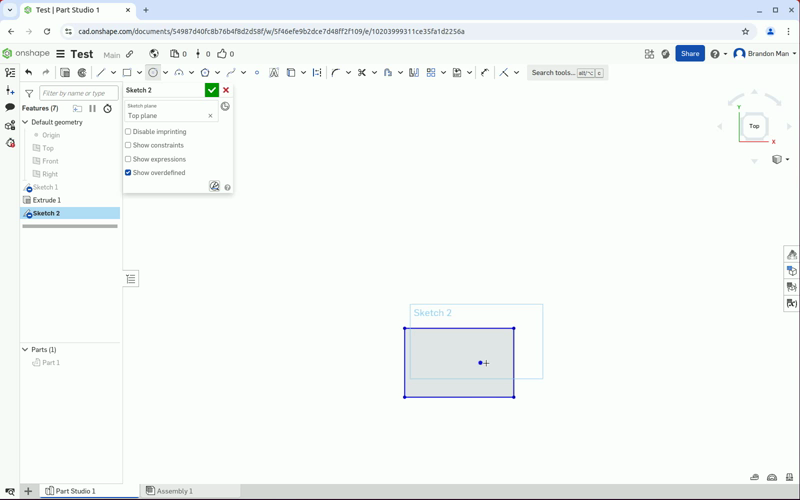
scroll(6)
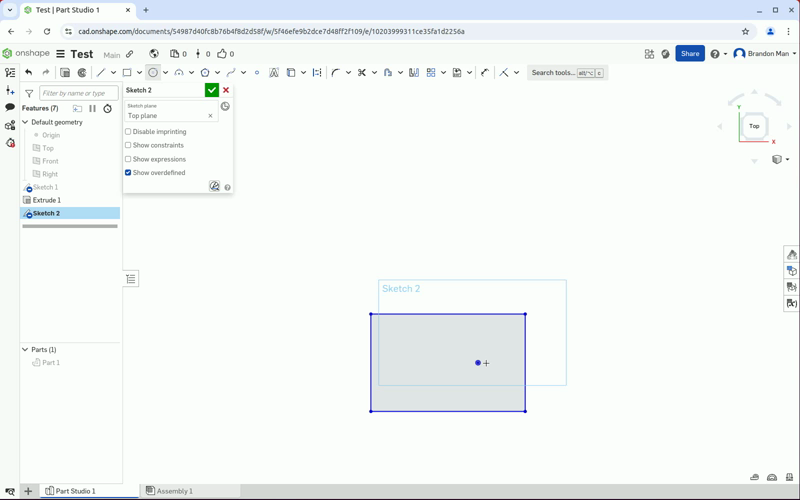
scroll(6)
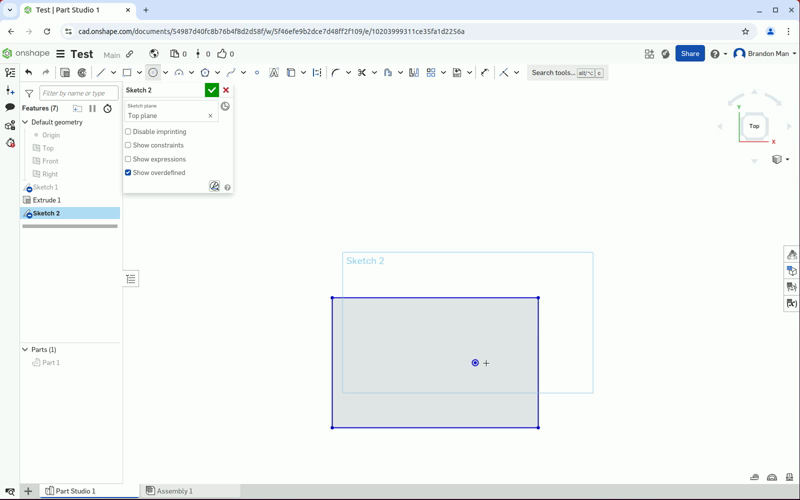
scroll(6)
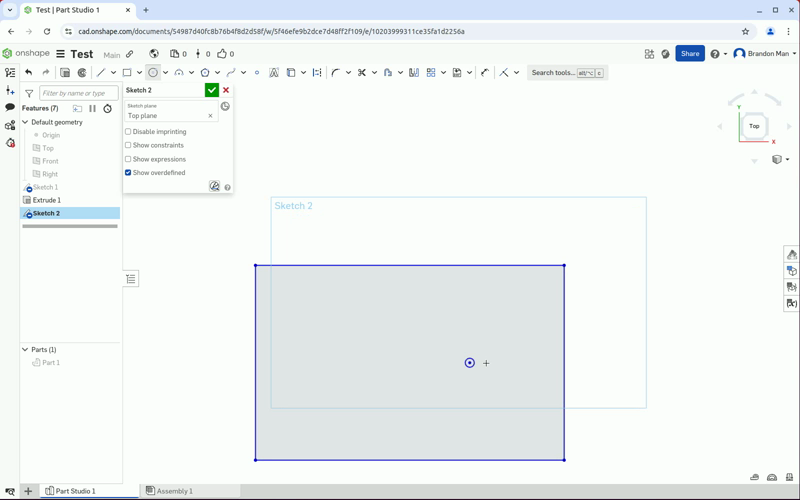
scroll(6)
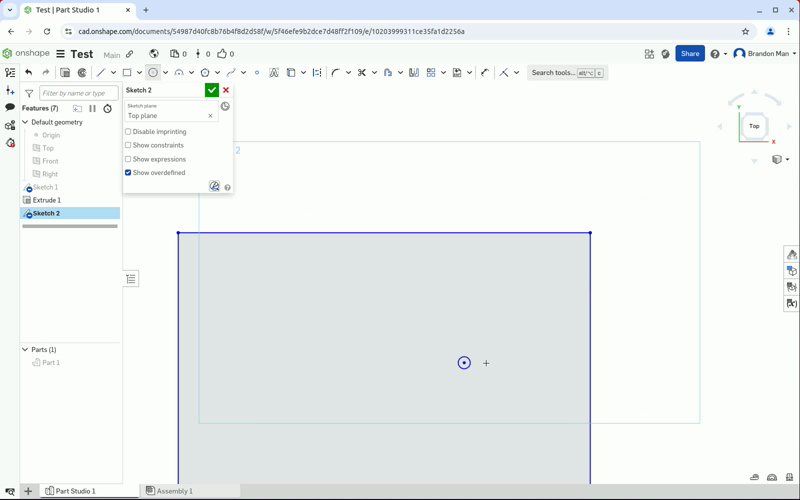
scroll(6)
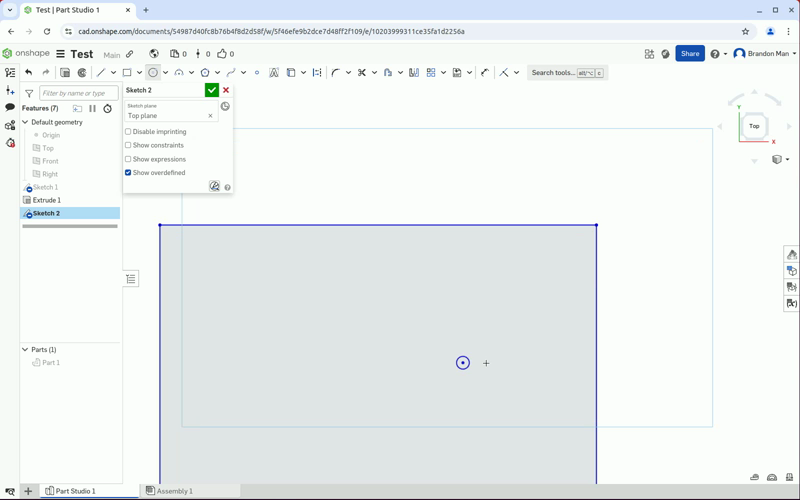
scroll(6)
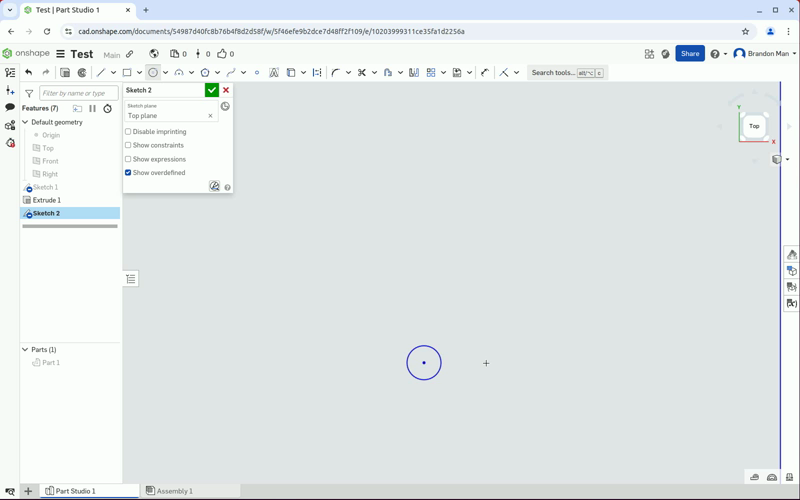
click(486, 362)
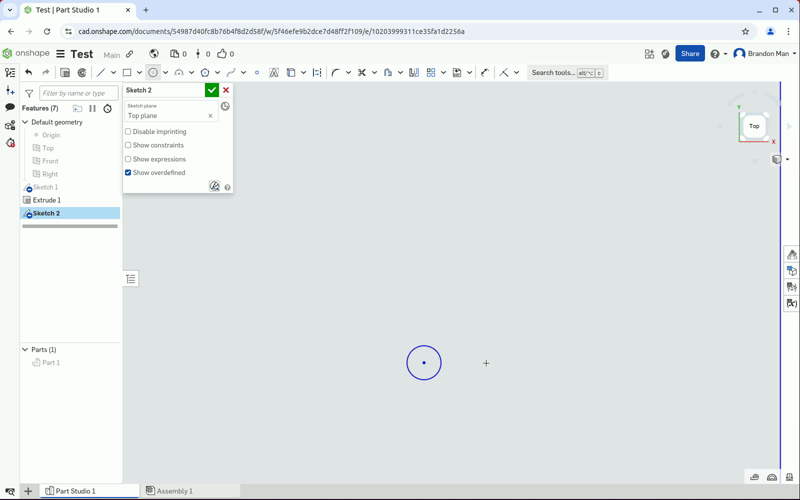
scroll(-6)
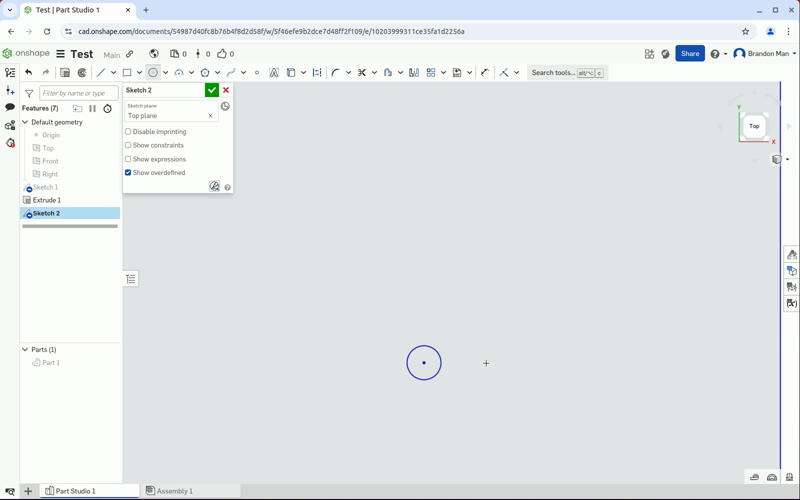
scroll(-6)
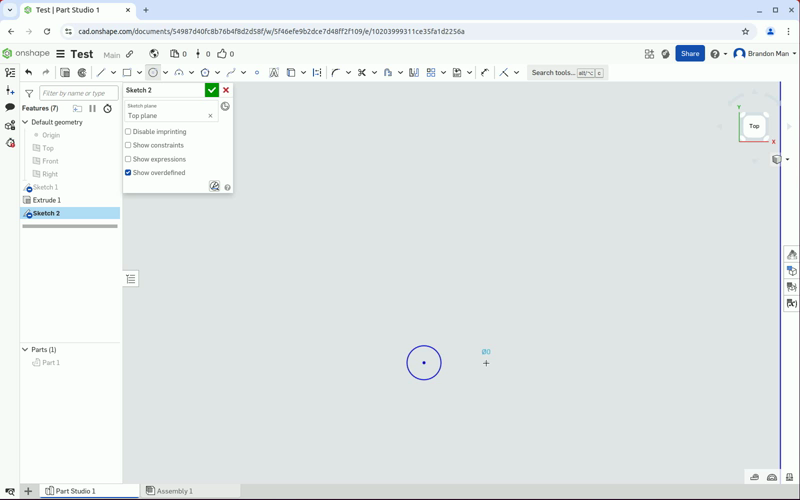
scroll(-6)
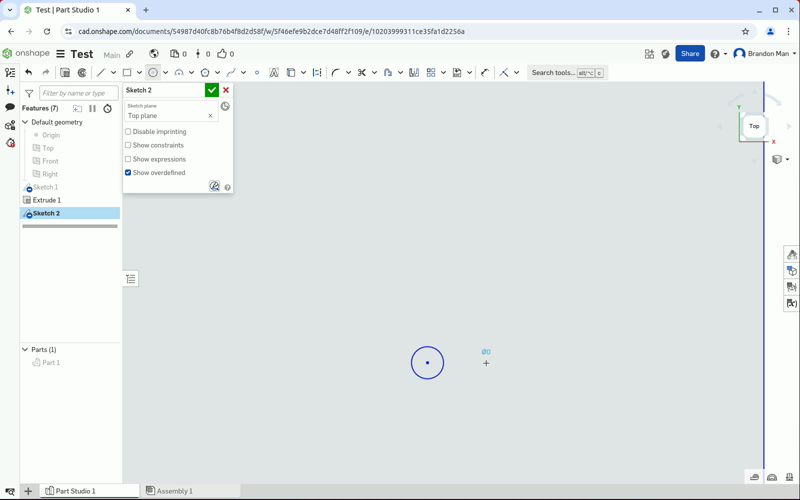
scroll(-6)
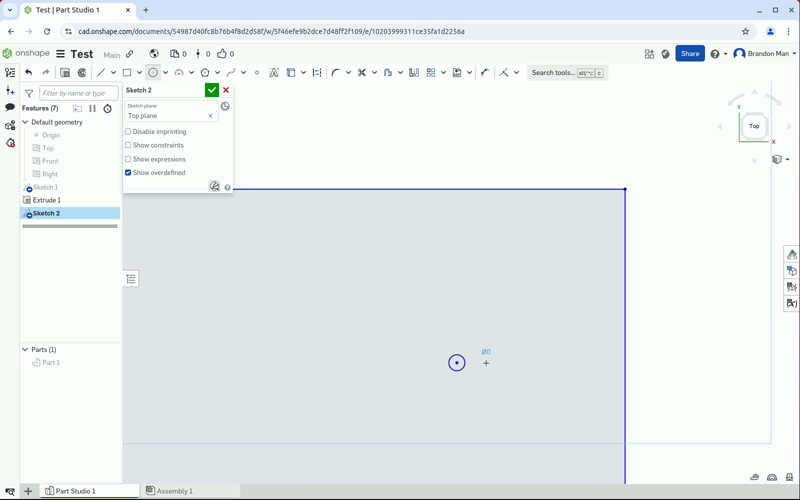
scroll(-6)
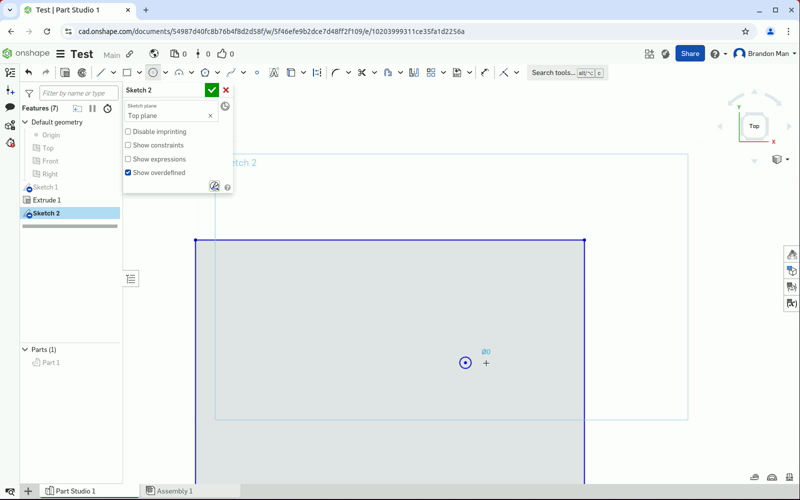
scroll(-6)
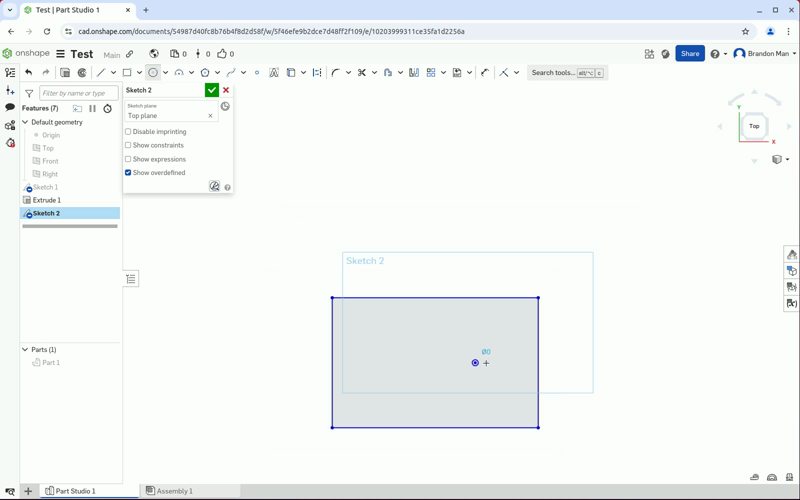
scroll(-6)
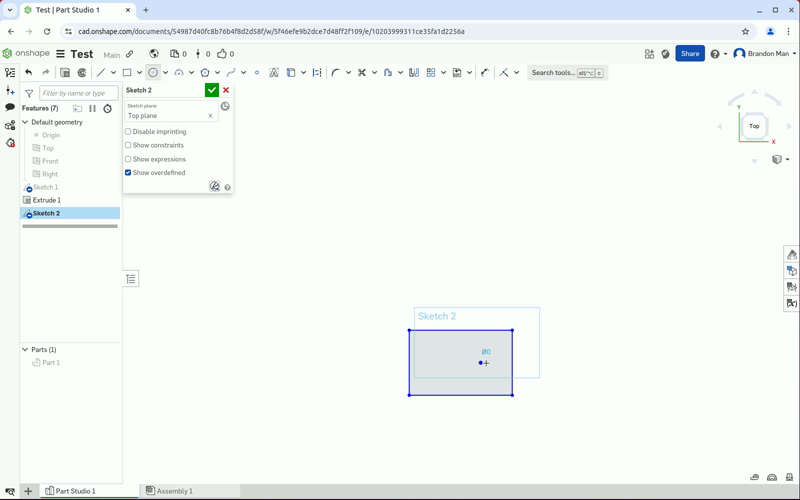
key_up(shift)
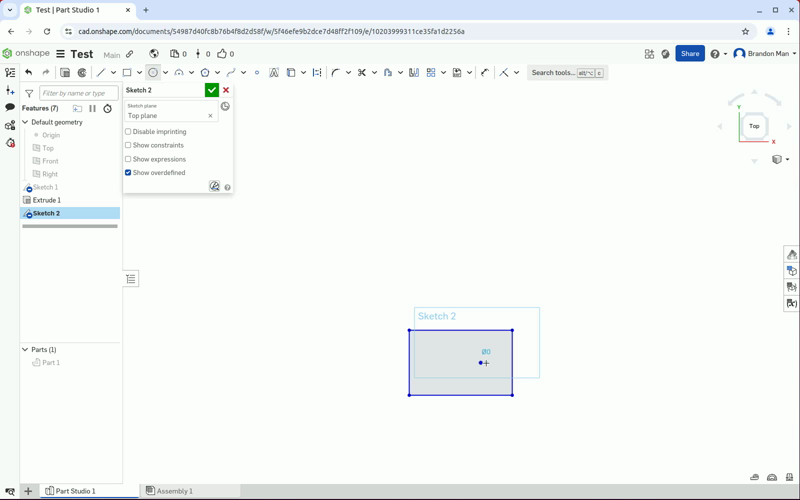
mouse_move(487, 362)
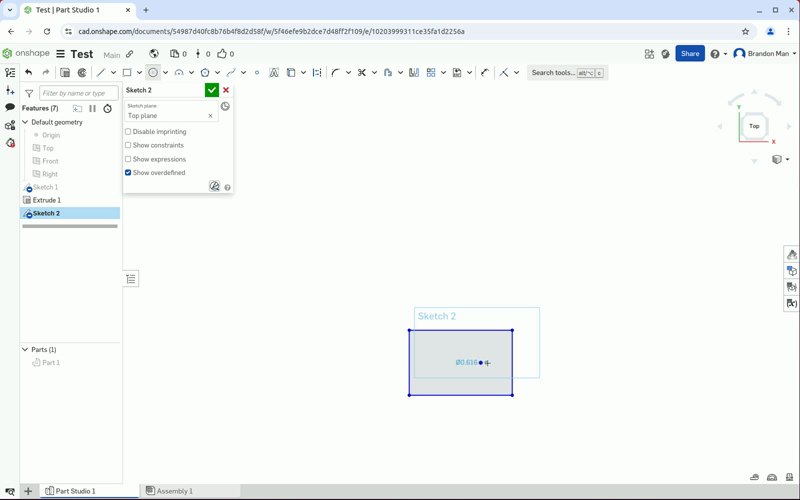
scroll(6)
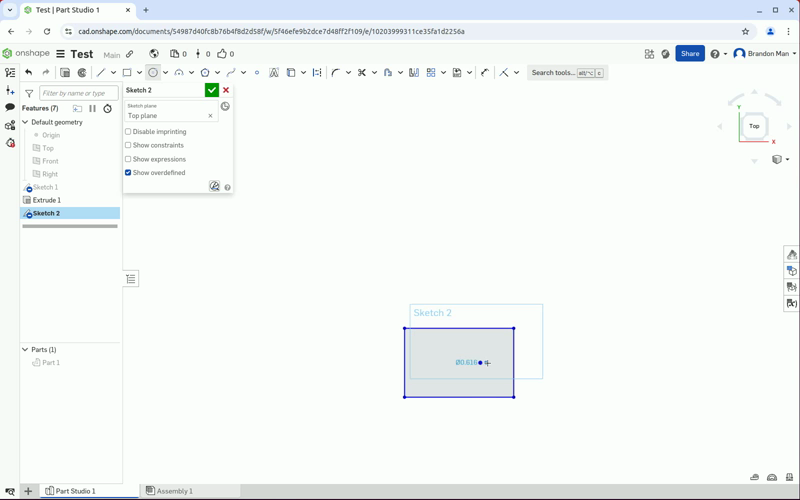
scroll(6)
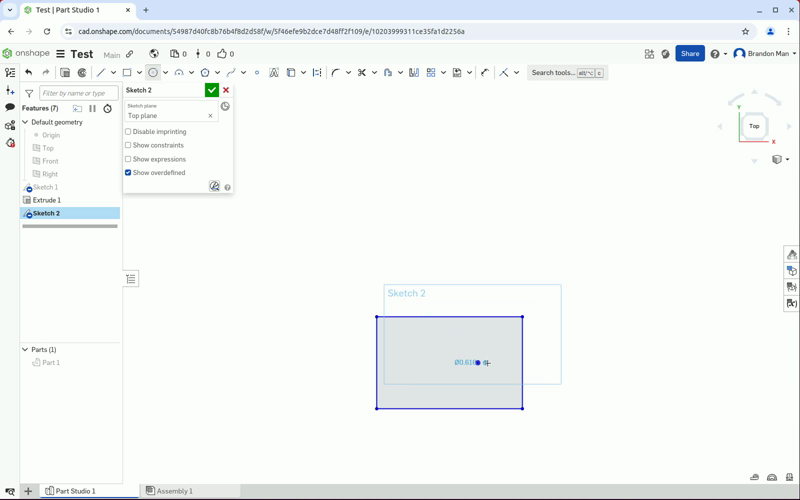
scroll(6)
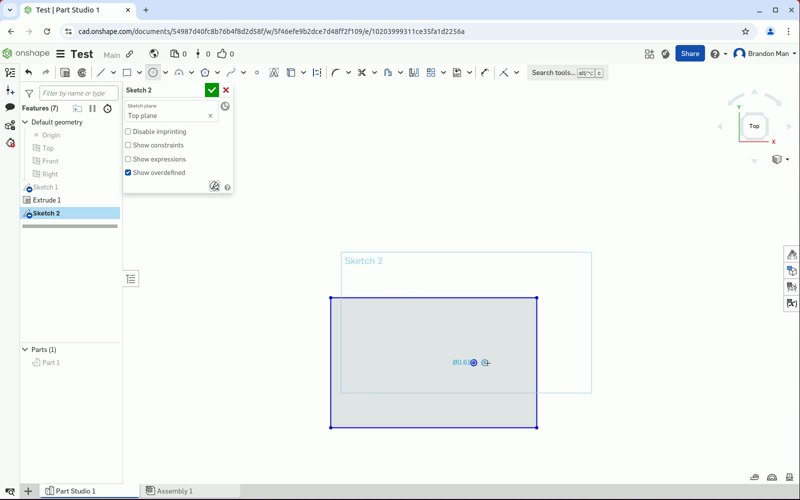
scroll(6)
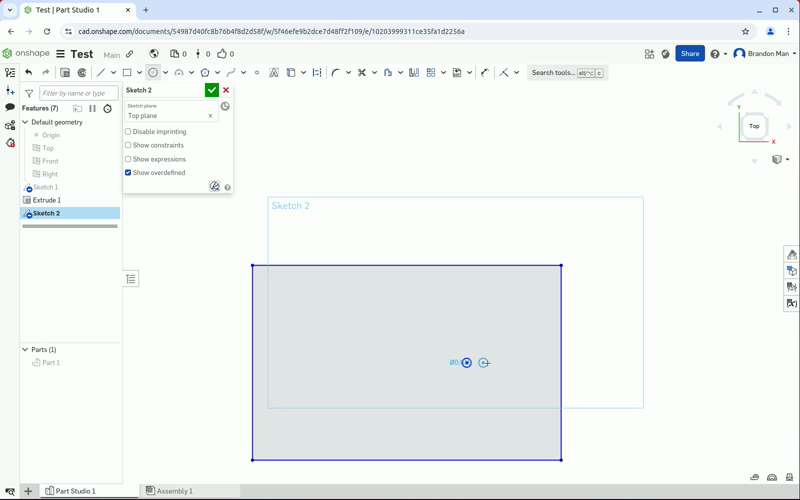
scroll(6)
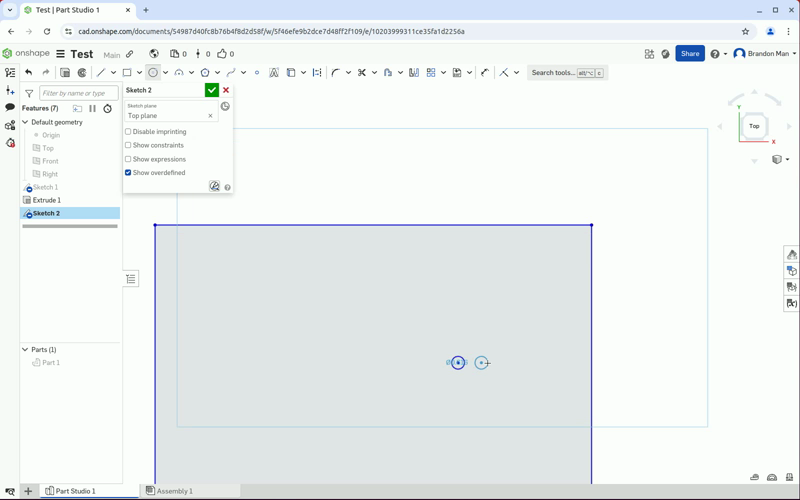
scroll(6)
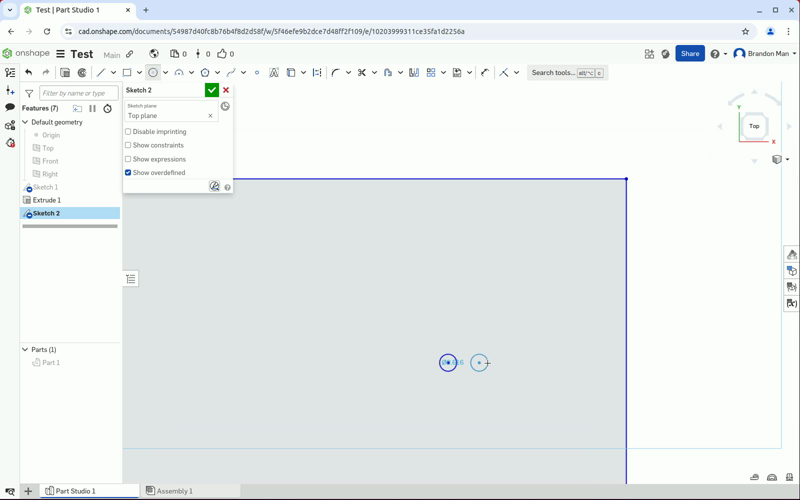
scroll(6)
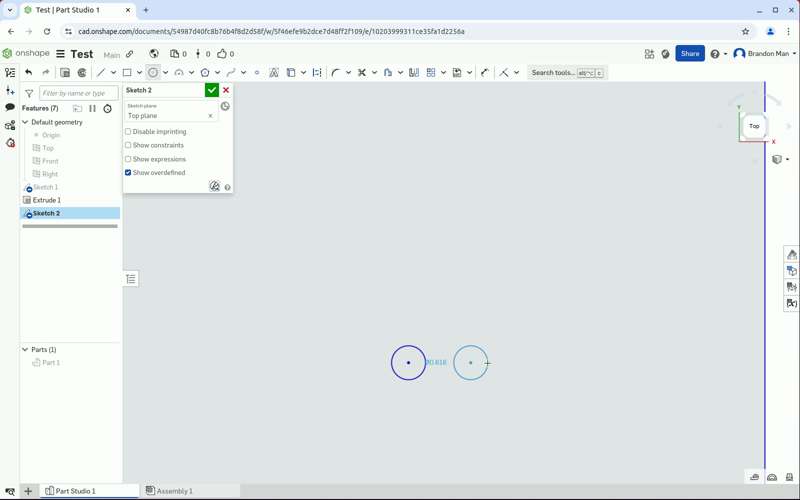
click(487, 362)
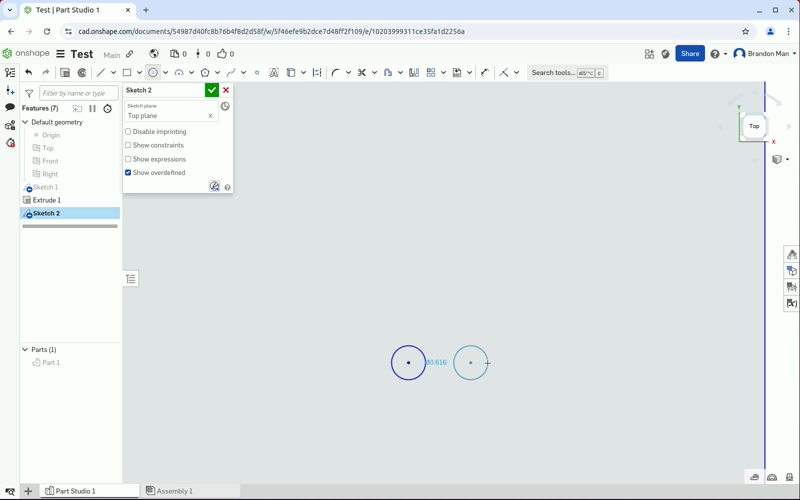
scroll(-6)
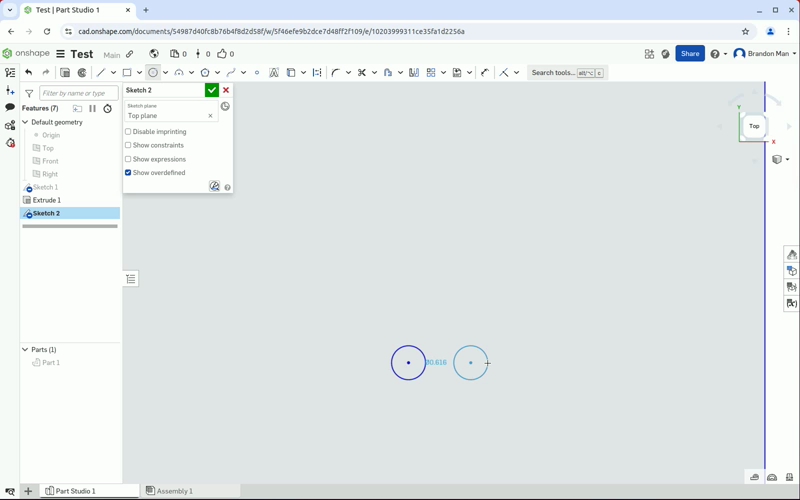
scroll(-6)
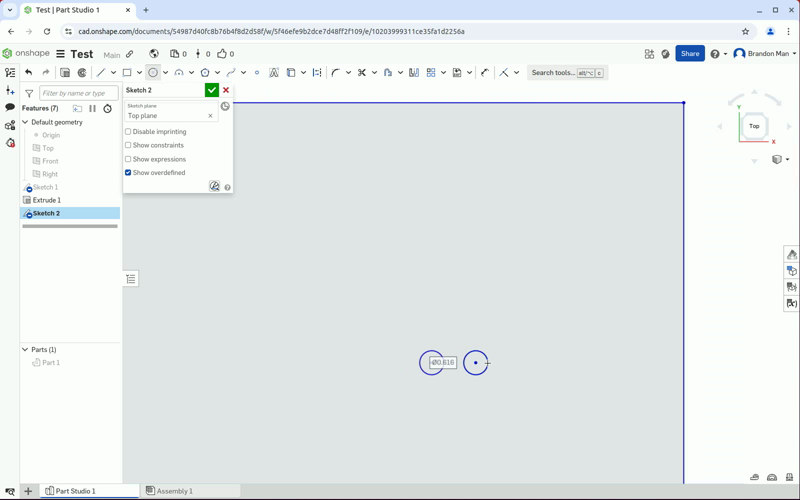
scroll(-6)
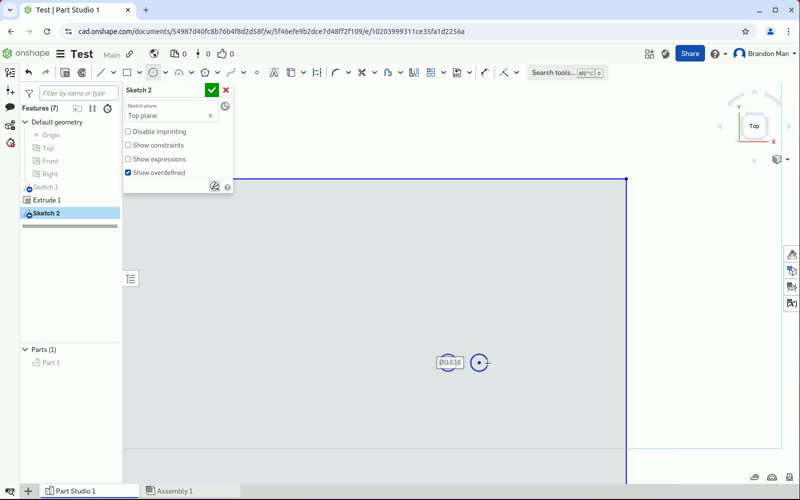
scroll(-6)
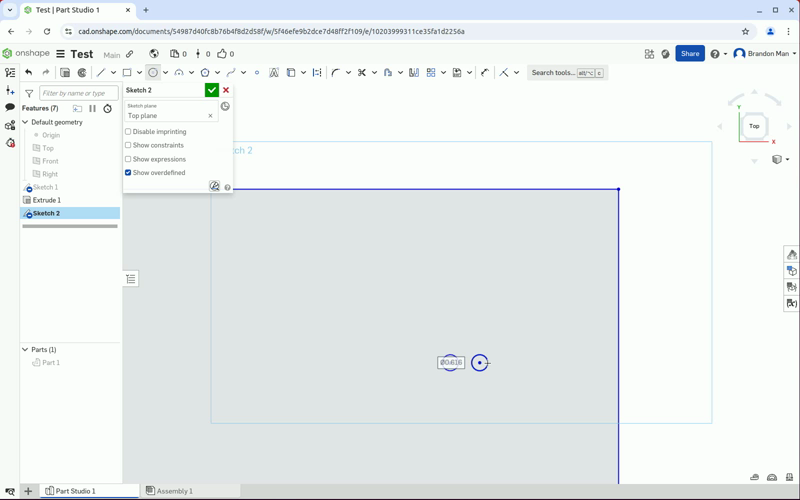
scroll(-6)
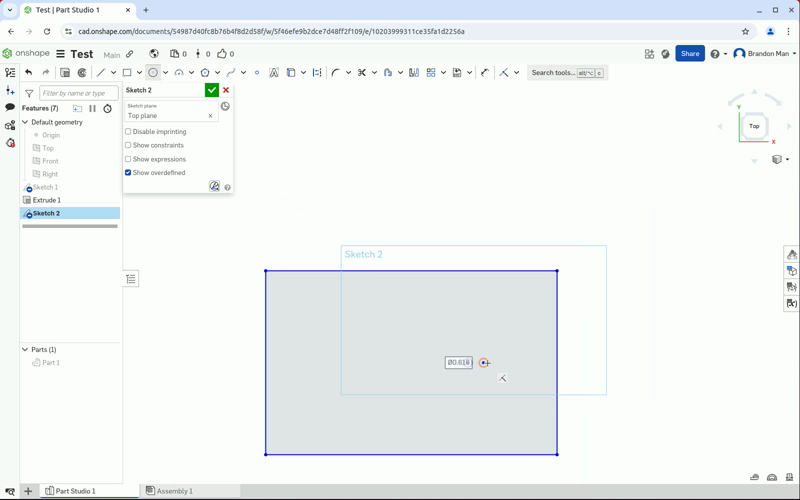
scroll(-6)
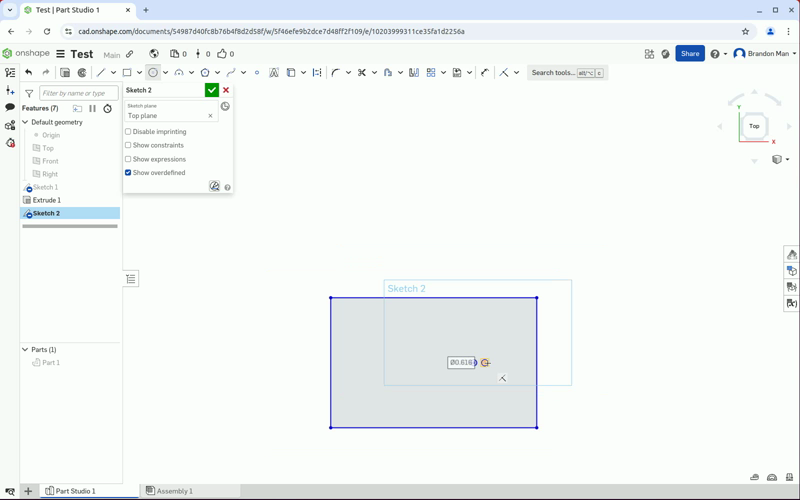
scroll(-6)
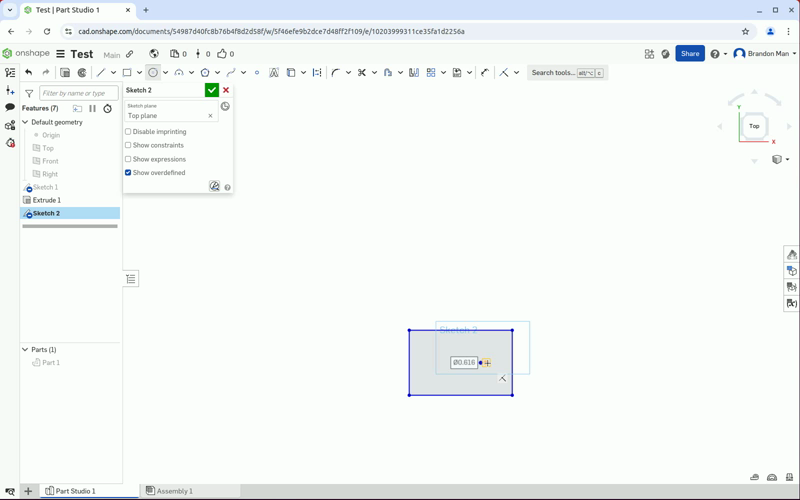
key(esc)
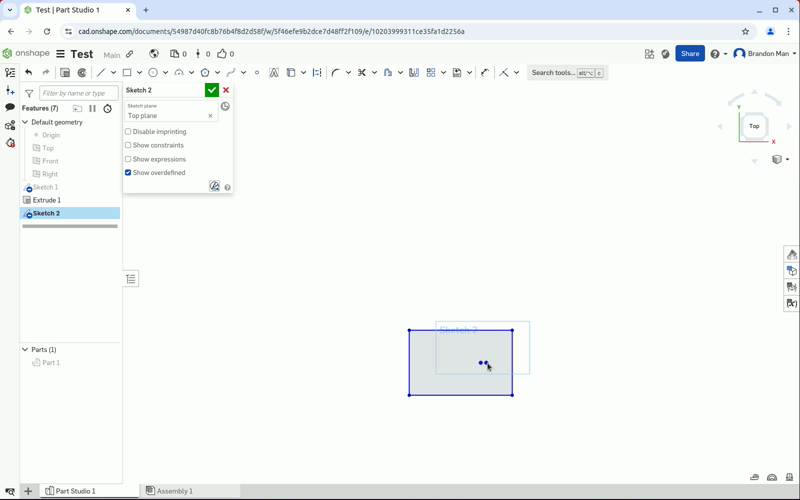
mouse_move(436, 362)
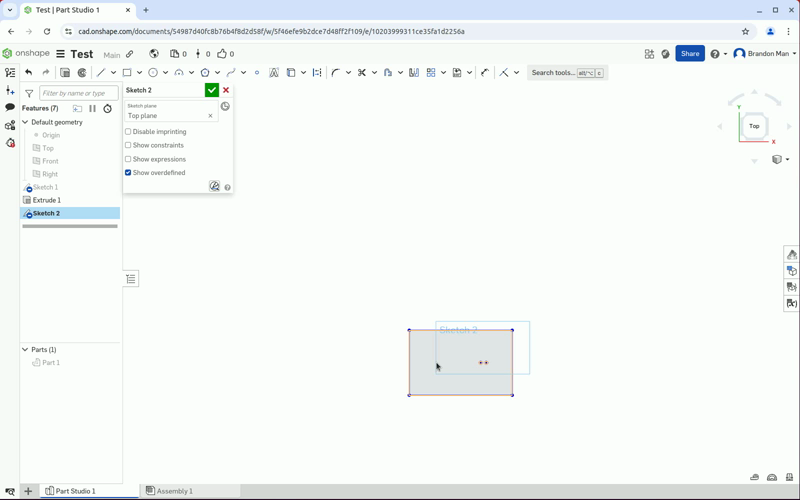
click(436, 362)
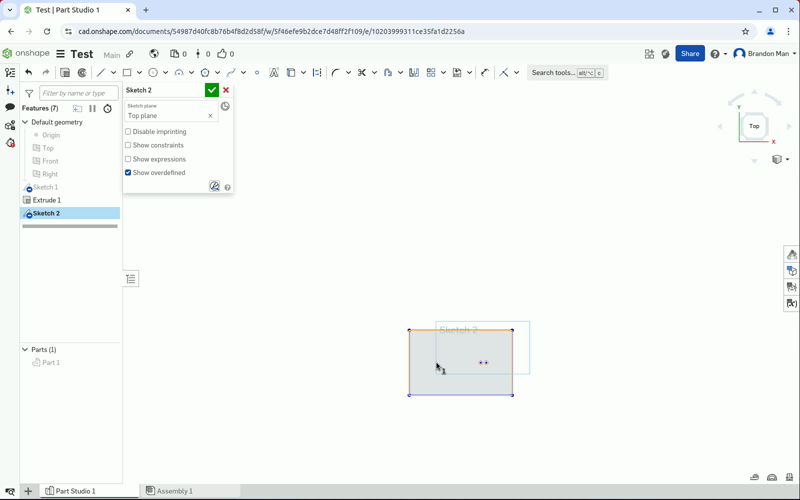
mouse_move(73, 352)
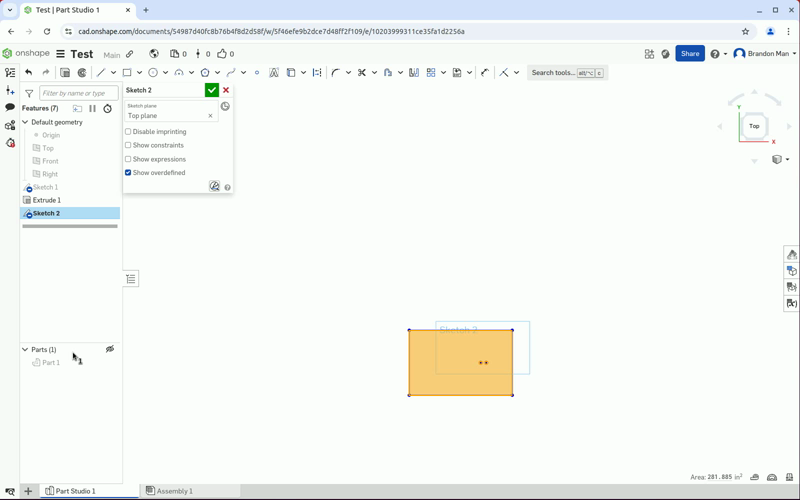
key(shift+y)
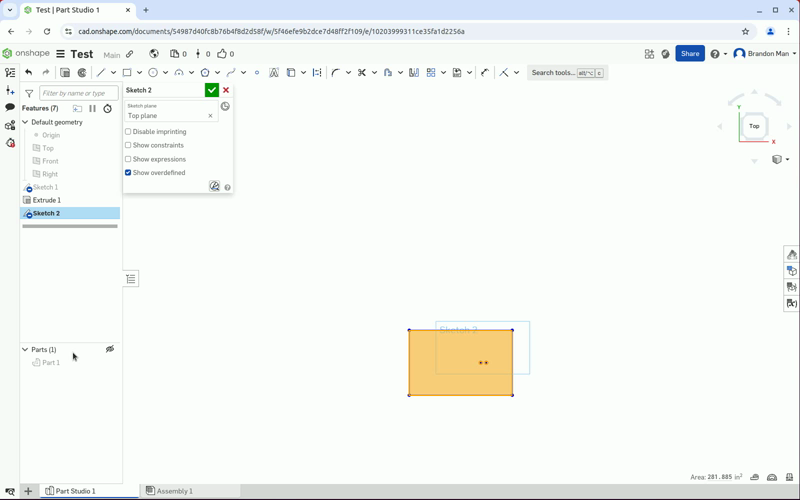
key(shift+e)
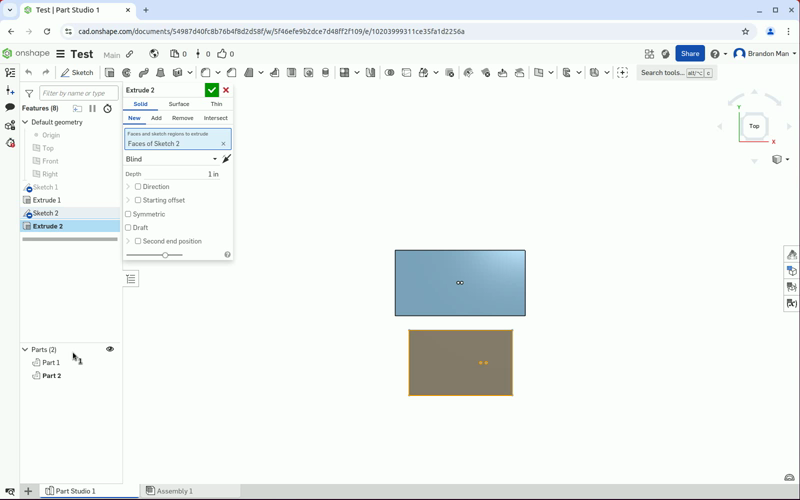
mouse_move(143, 106)
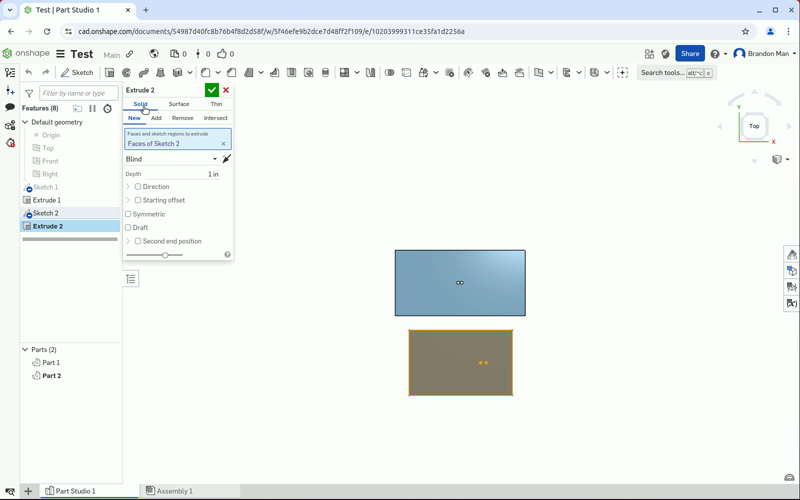
click(143, 106)
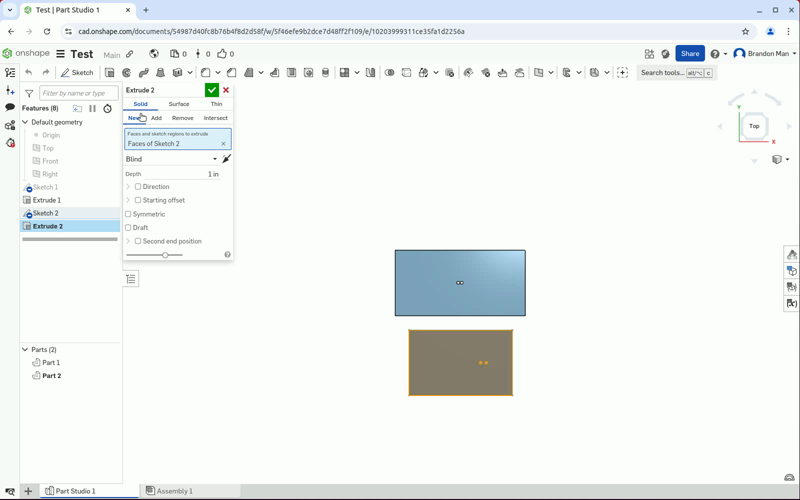
mouse_move(137, 120)
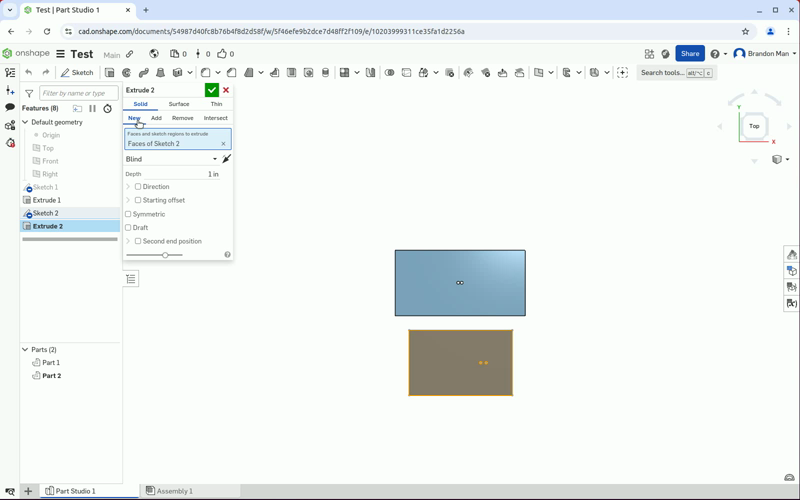
click(137, 120)
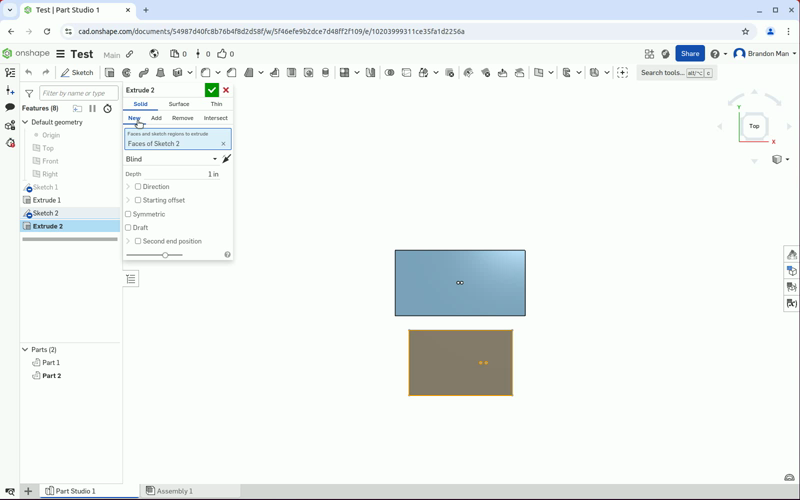
key(tab, 4)
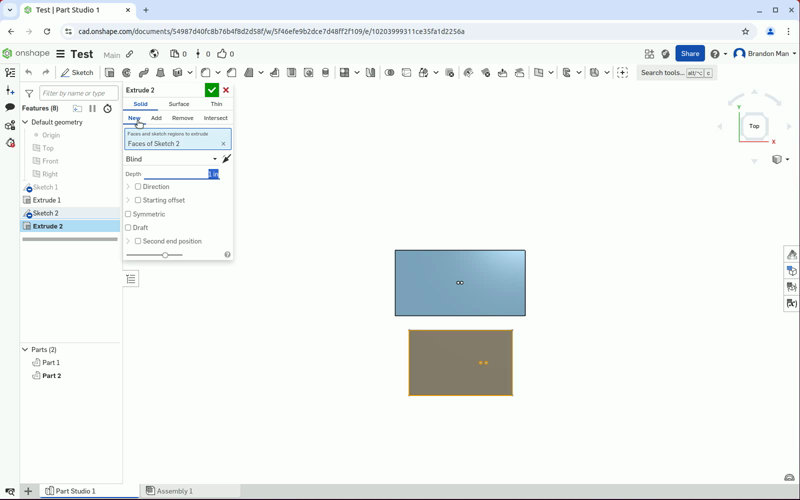
text(0.963)
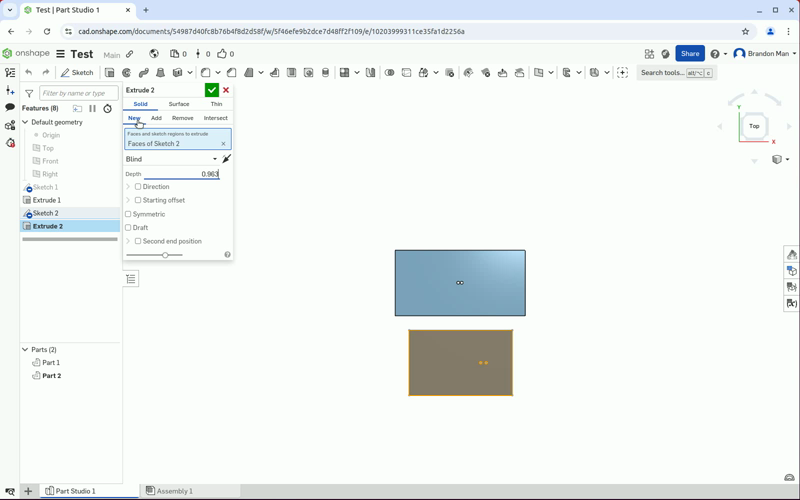
key(enter)
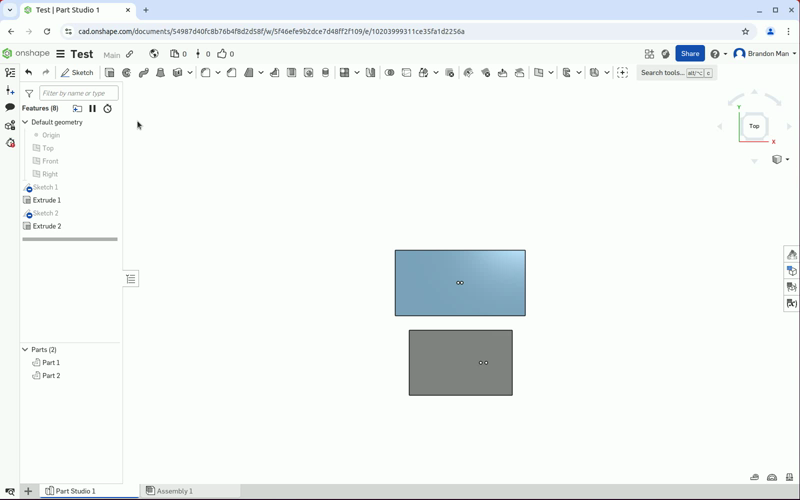
key(shift+h)
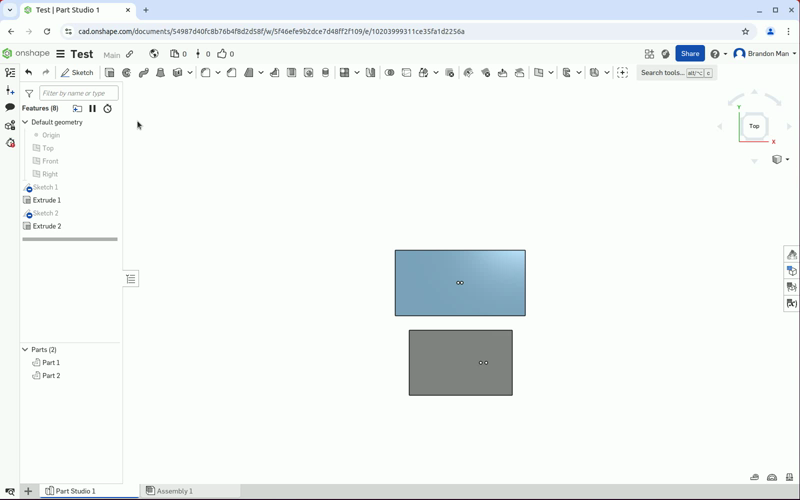
key(shift+h)
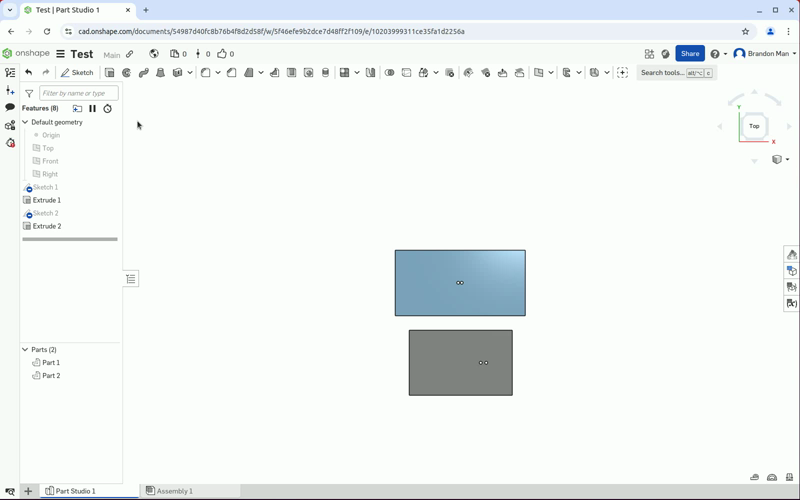
key(shift+7)
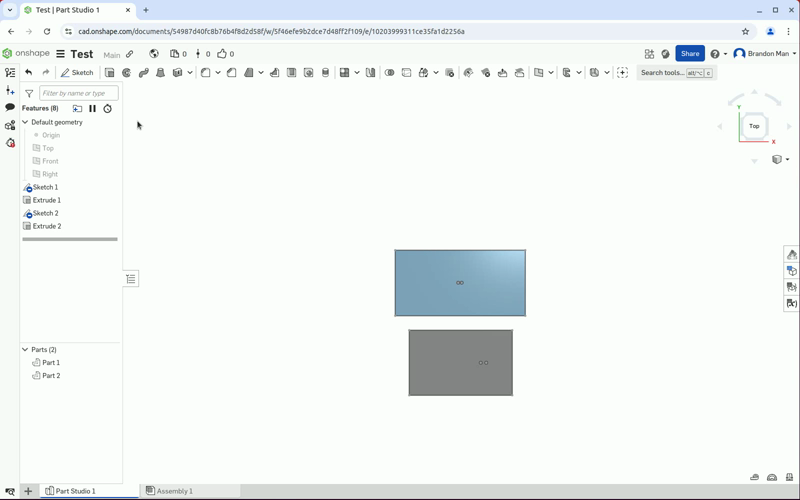
key(up, 3)
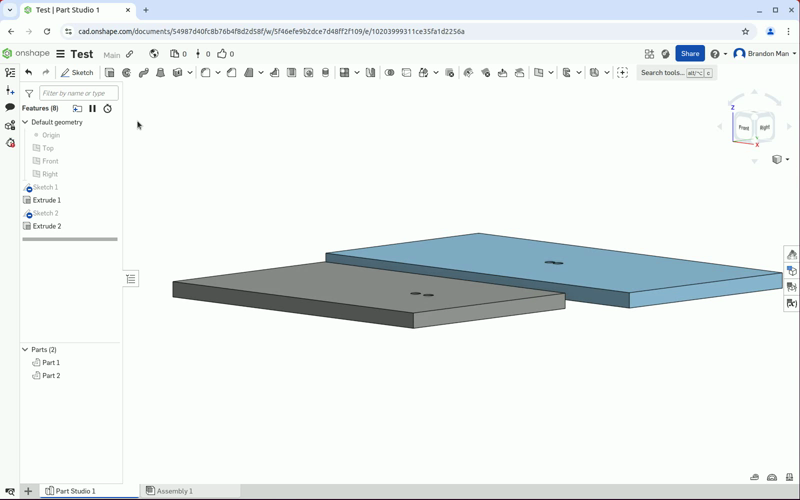
key(left, 3)
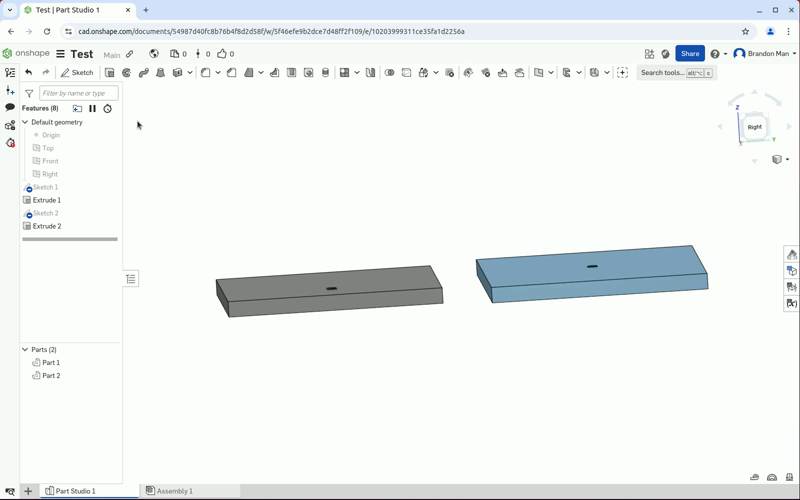
key(right, 3)
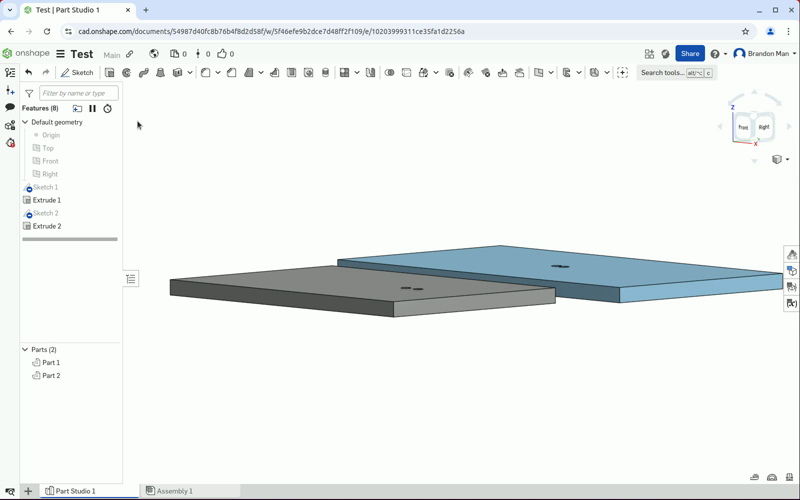
key(down, 3)
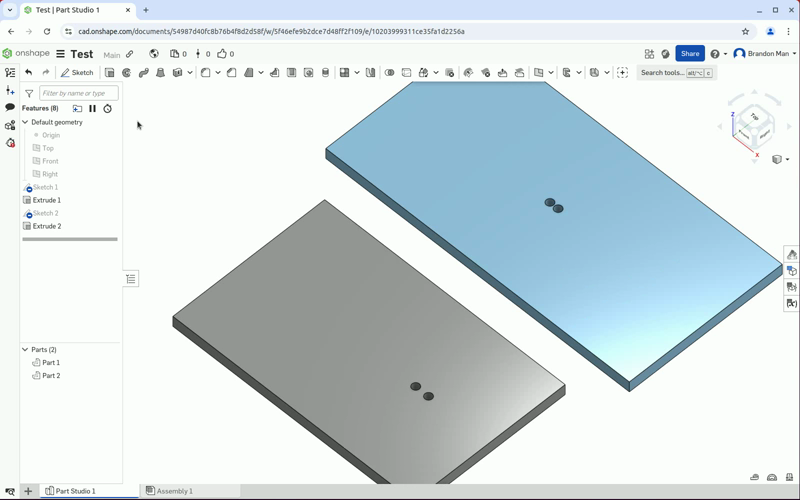
mouse_move(73, 189)
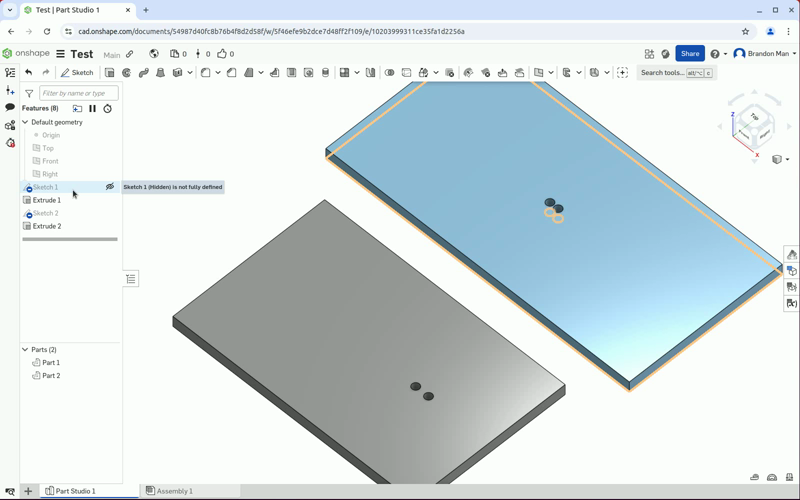
click(73, 189)